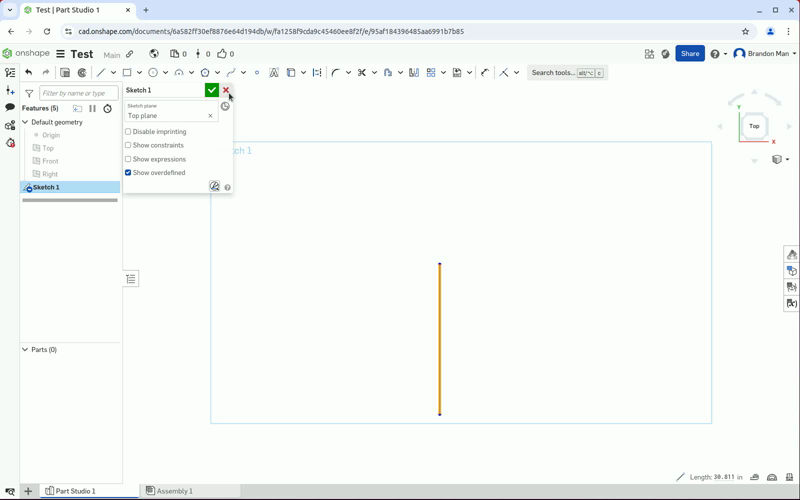
key(shift+h)
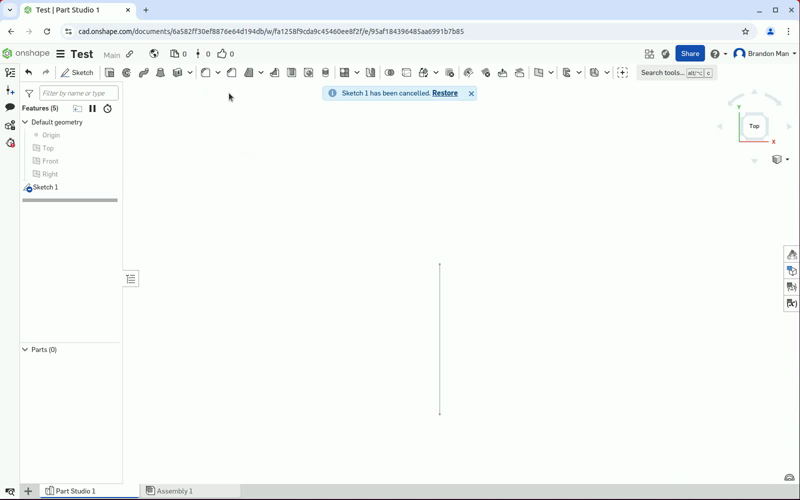
key(shift+s)
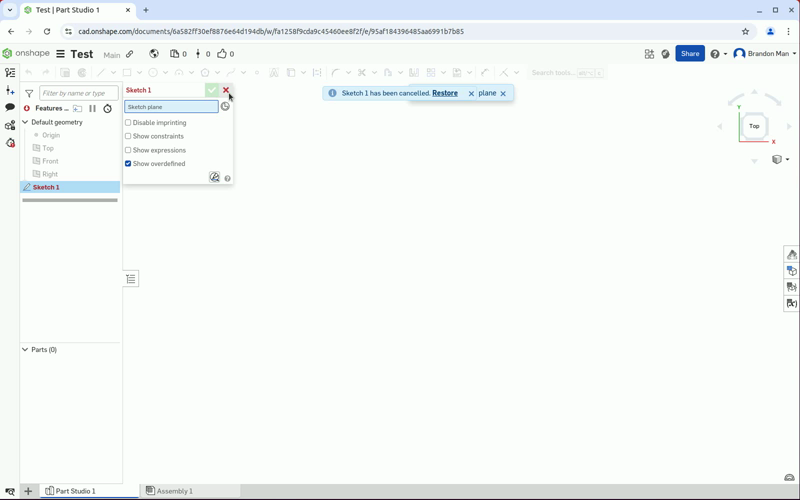
mouse_move(73, 150)
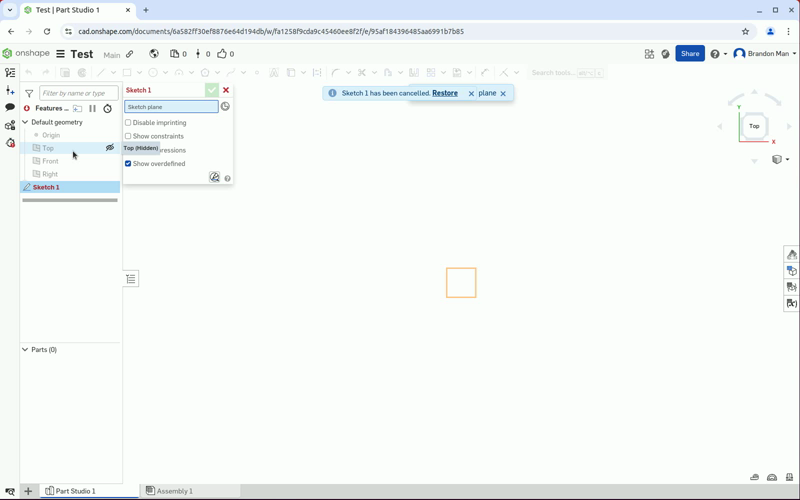
click(73, 150)
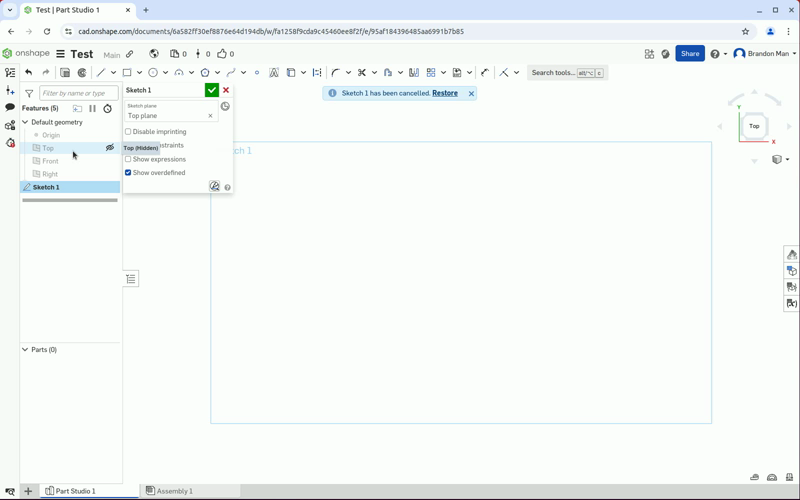
mouse_move(73, 352)
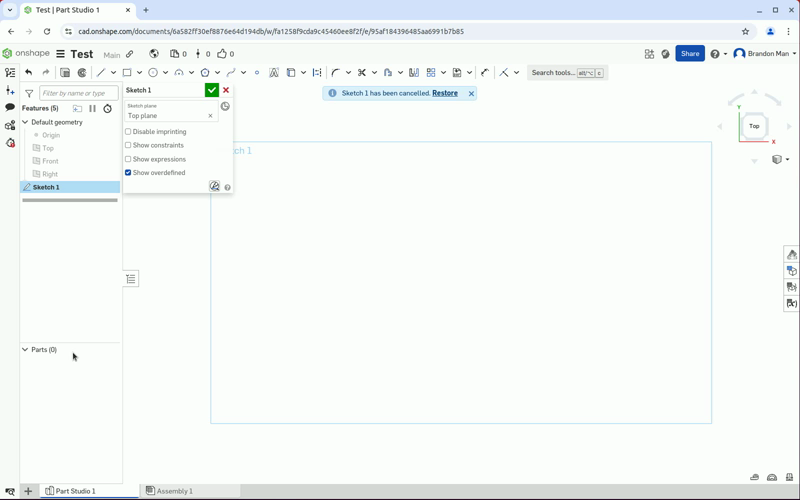
key(y)
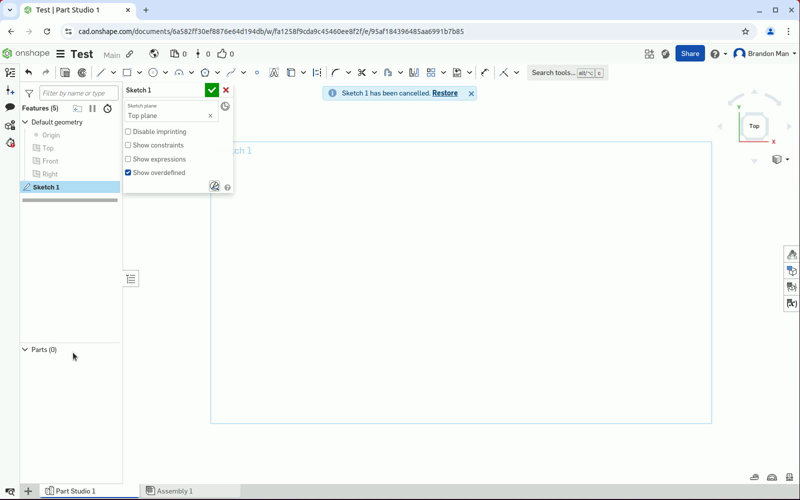
key(l)
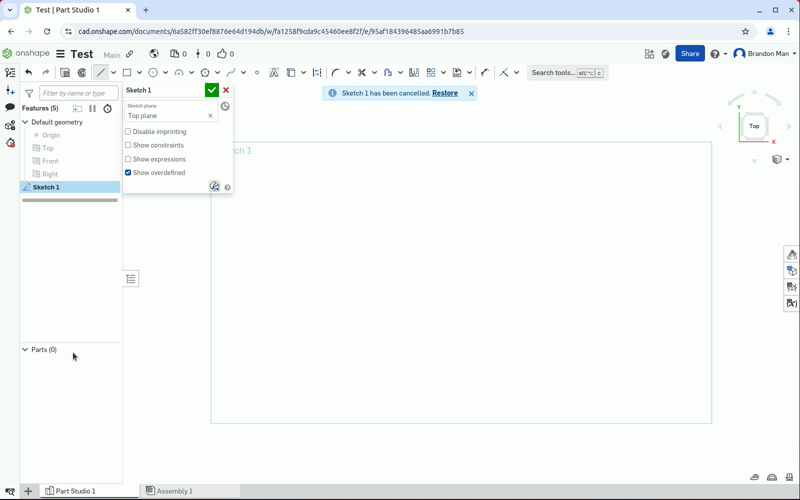
key_down(shift)
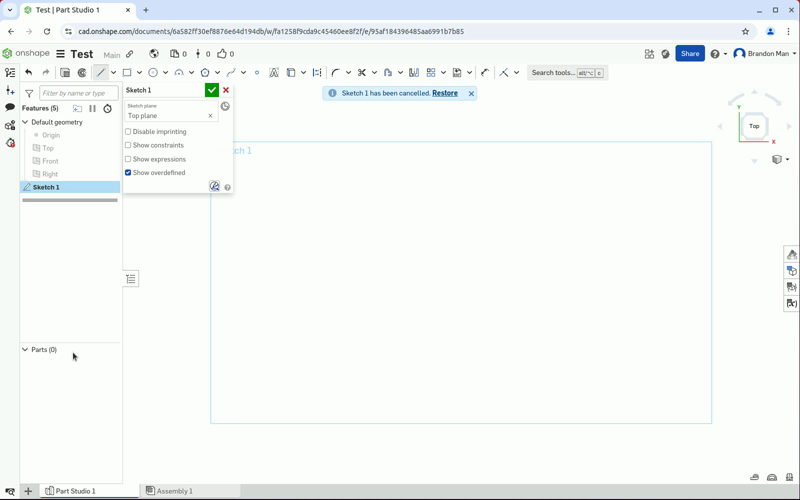
mouse_move(410, 334)
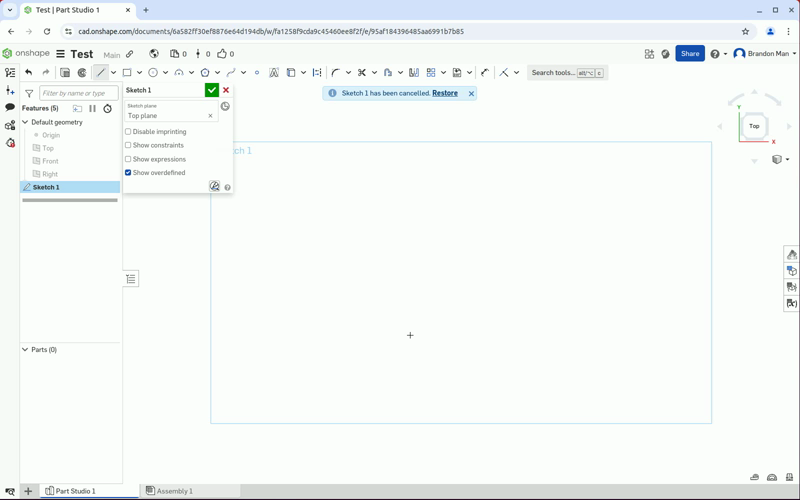
click(410, 334)
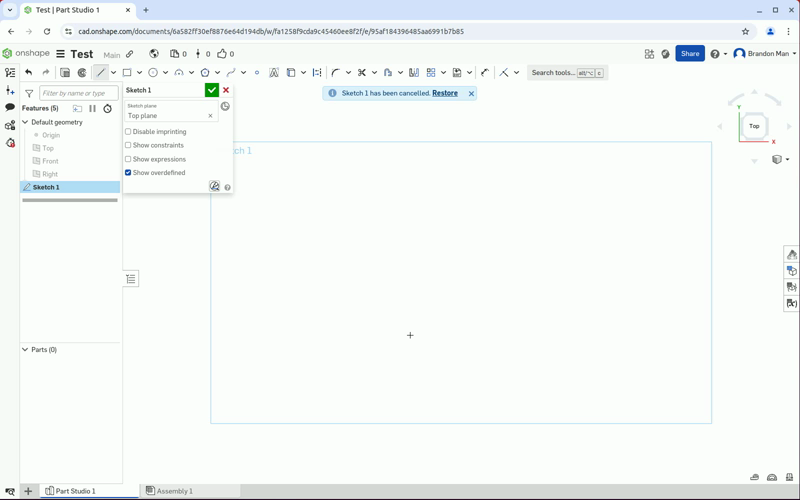
key_up(shift)
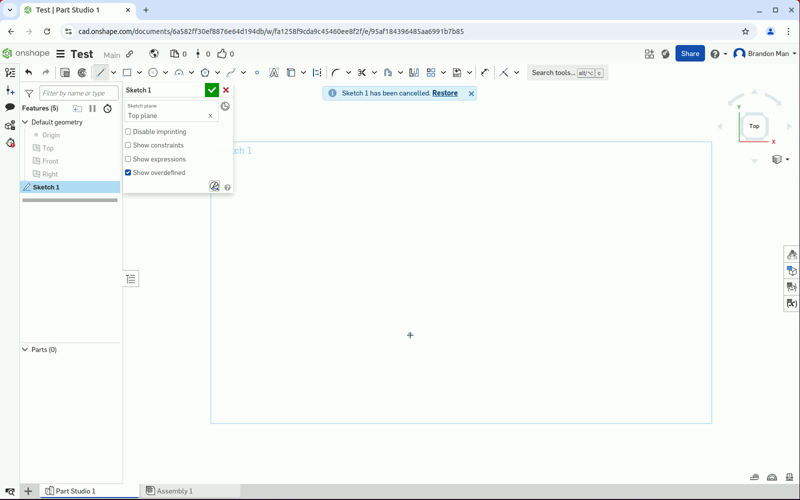
key_down(shift)
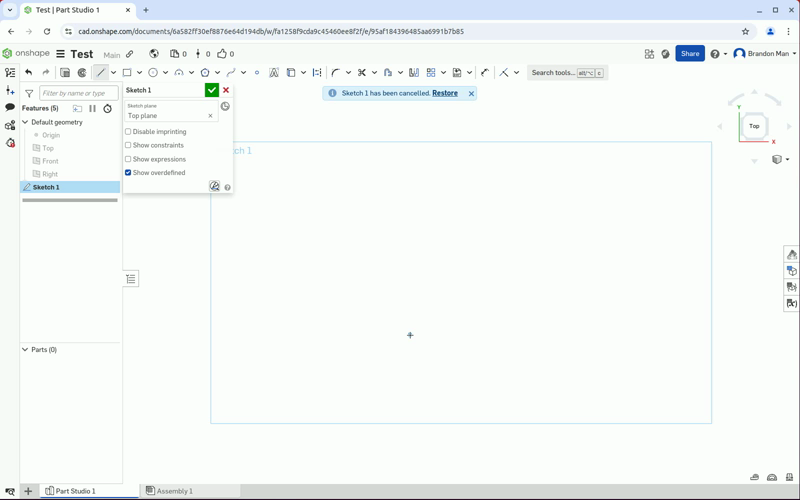
mouse_move(539, 334)
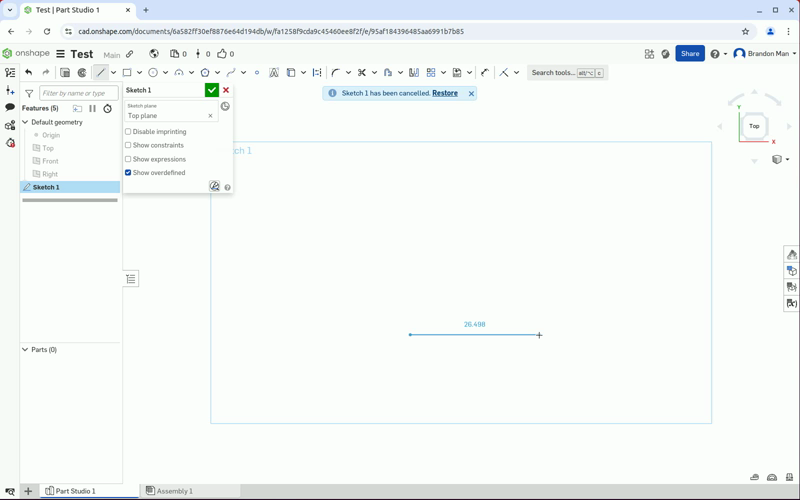
click(539, 334)
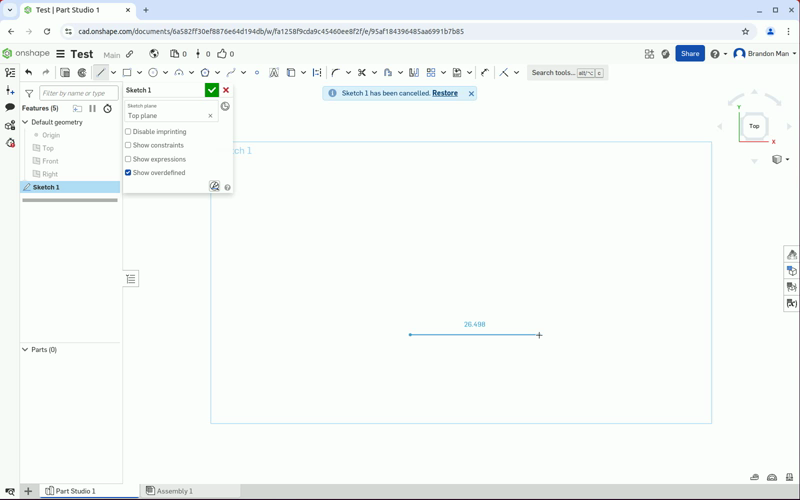
key_up(shift)
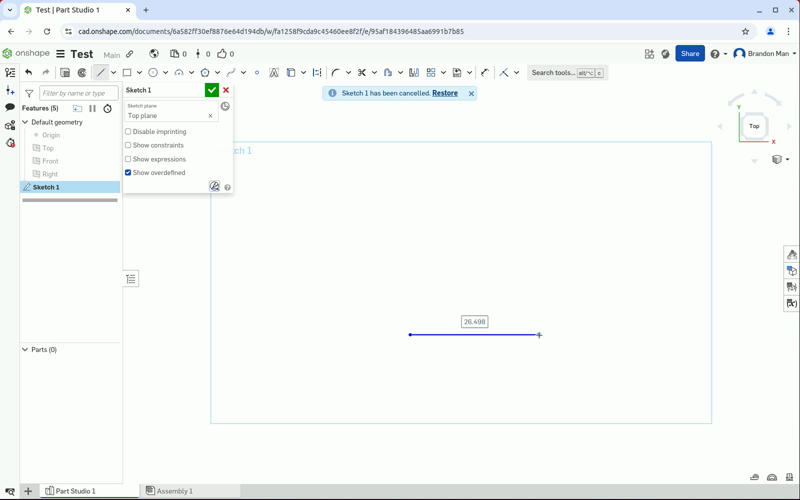
key_down(shift)
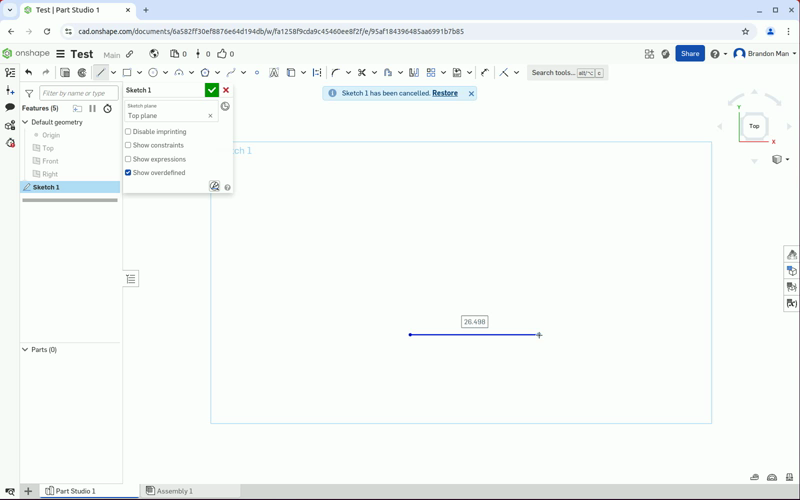
mouse_move(539, 232)
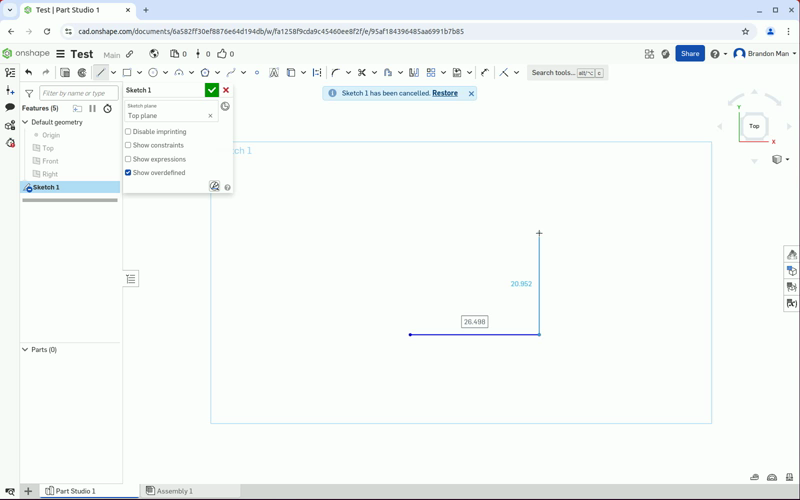
click(539, 232)
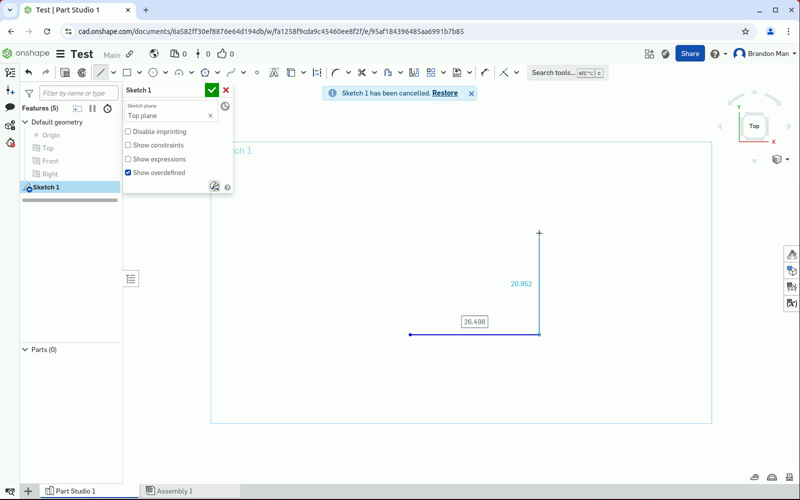
key_up(shift)
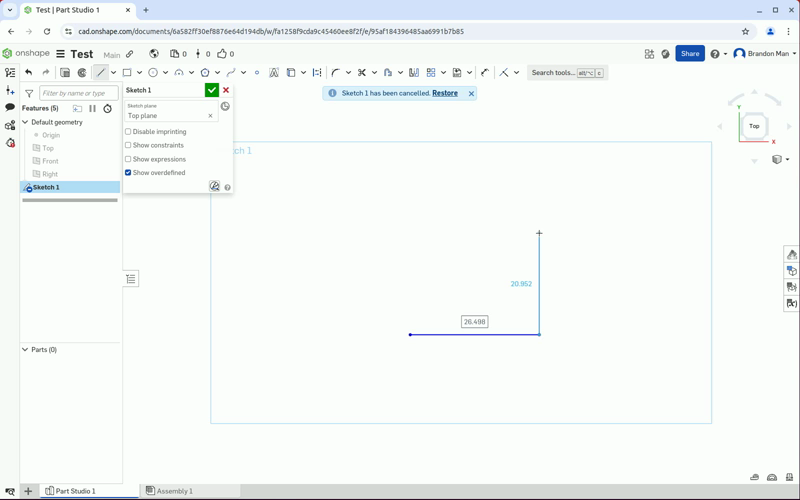
key_down(shift)
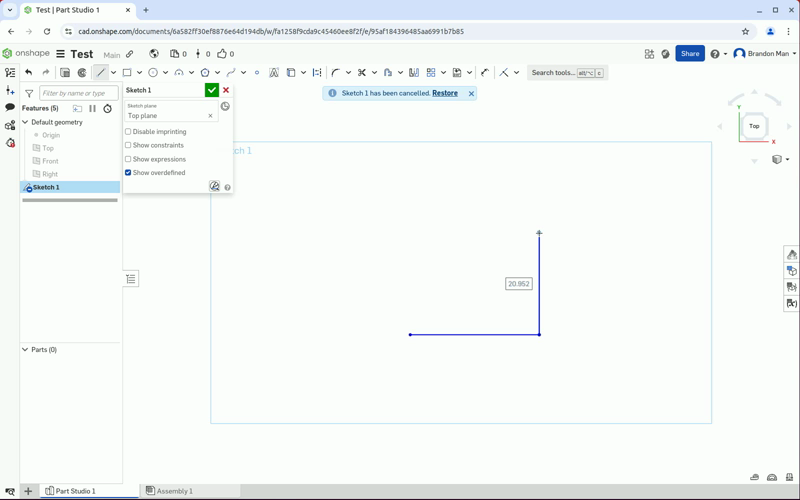
mouse_move(410, 232)
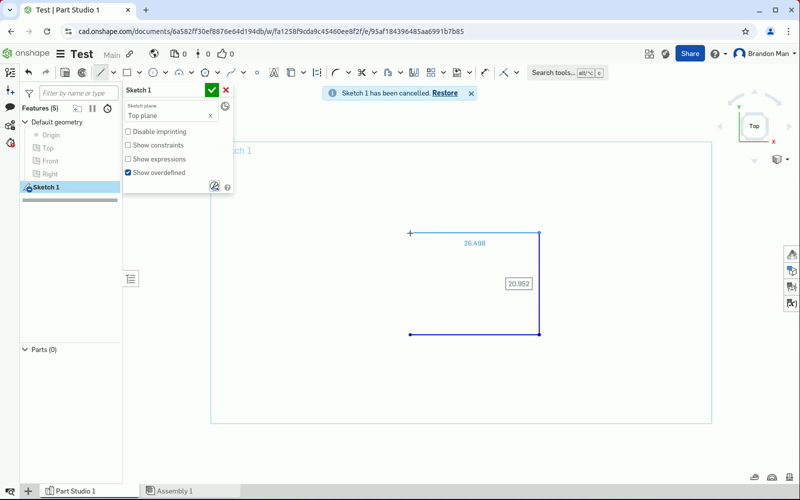
click(410, 232)
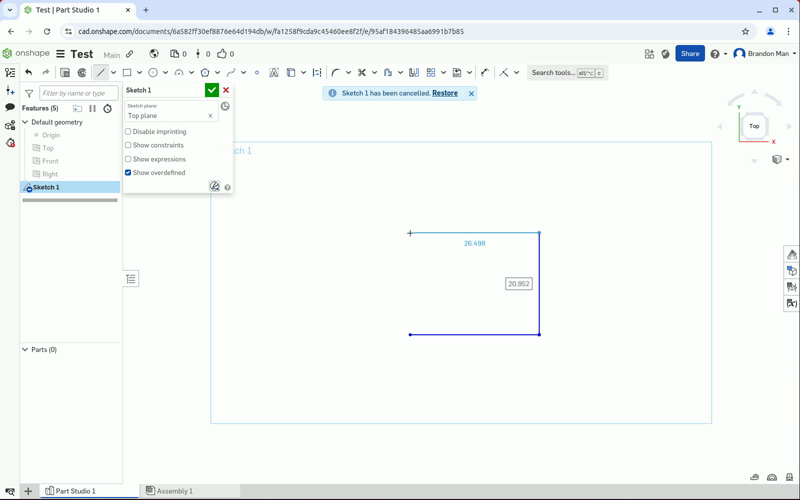
key_up(shift)
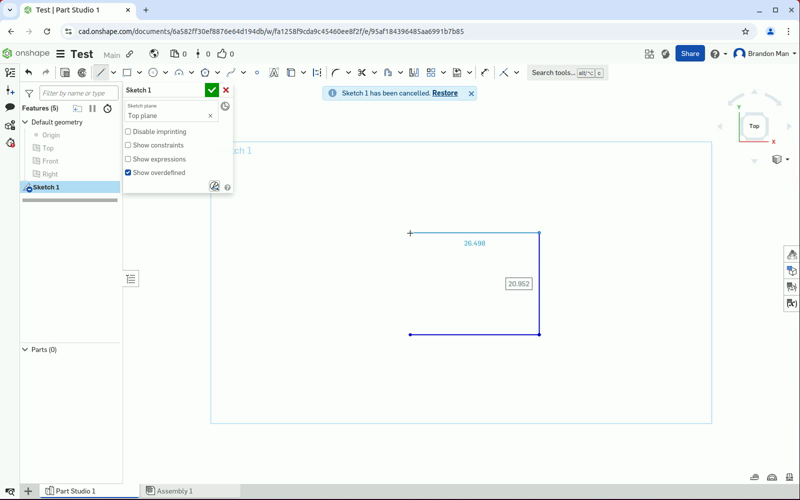
key_down(shift)
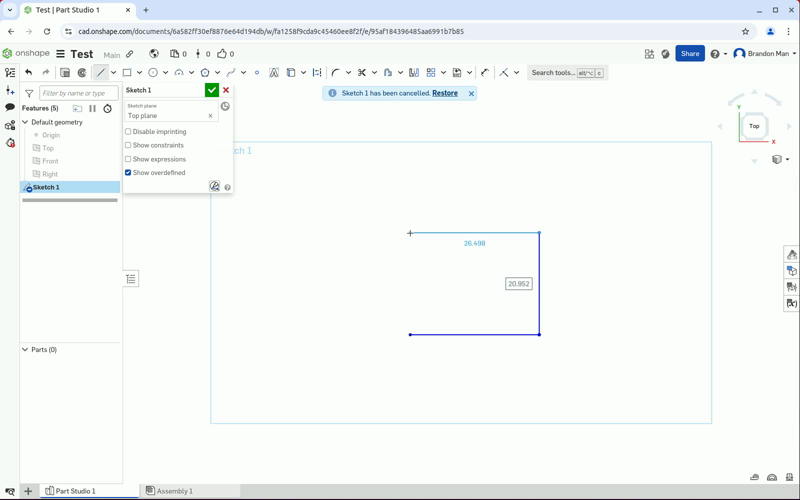
mouse_move(410, 334)
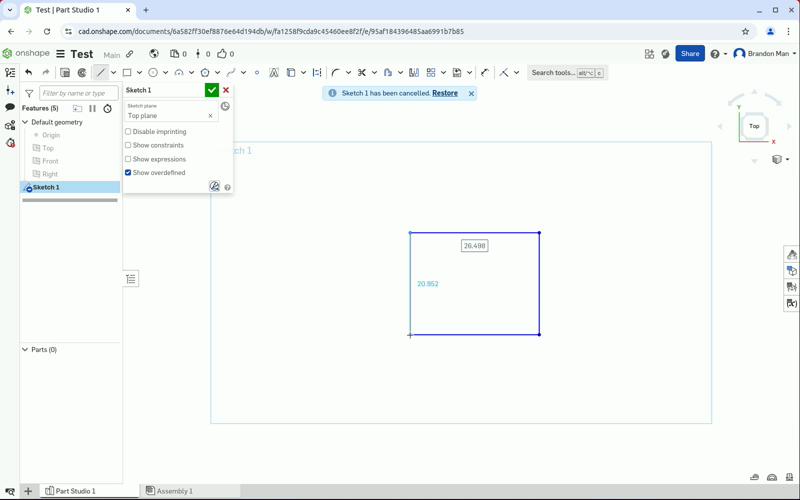
key_up(shift)
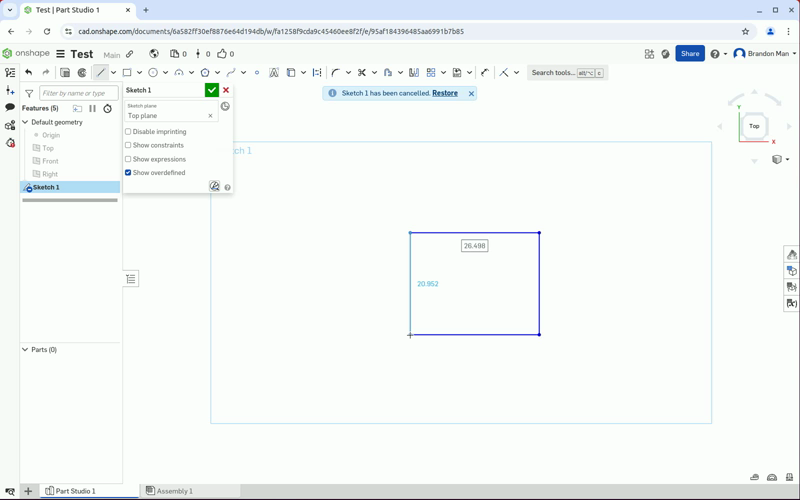
click(410, 334)
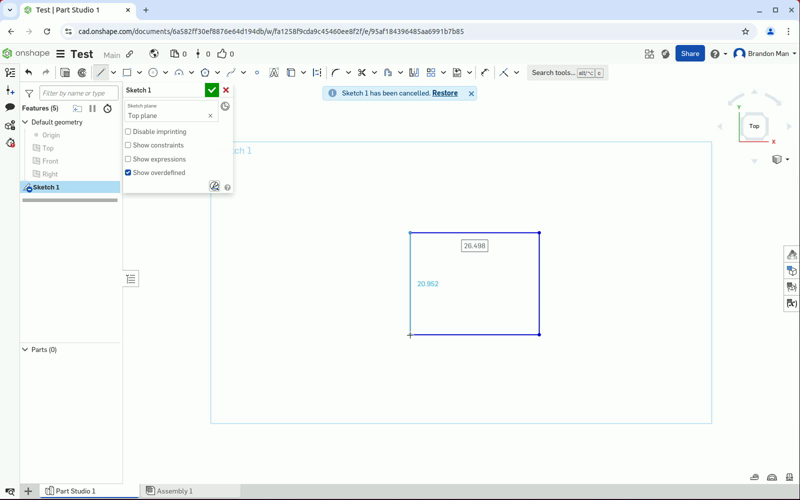
key(esc)
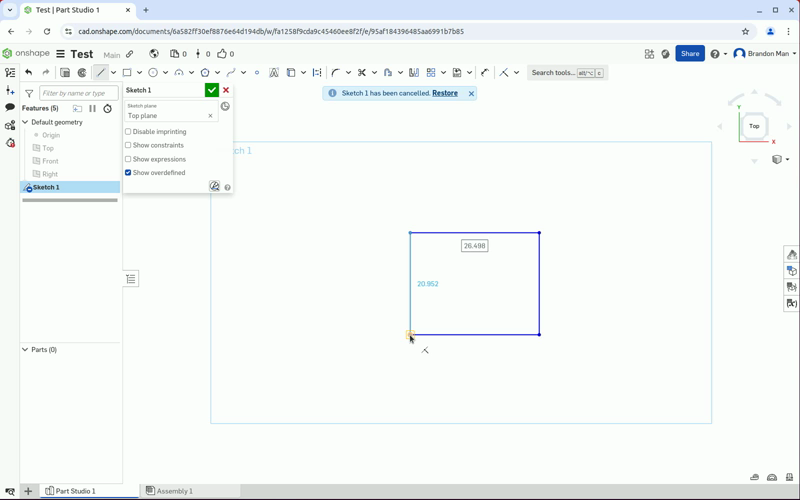
mouse_move(505, 255)
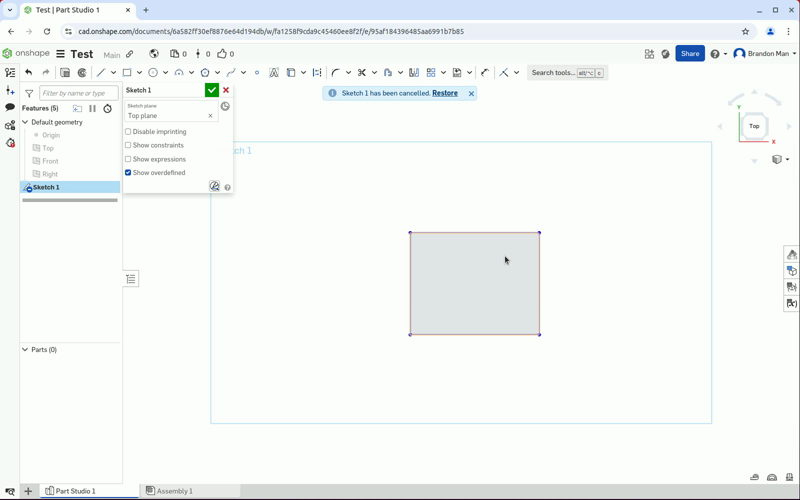
click(505, 255)
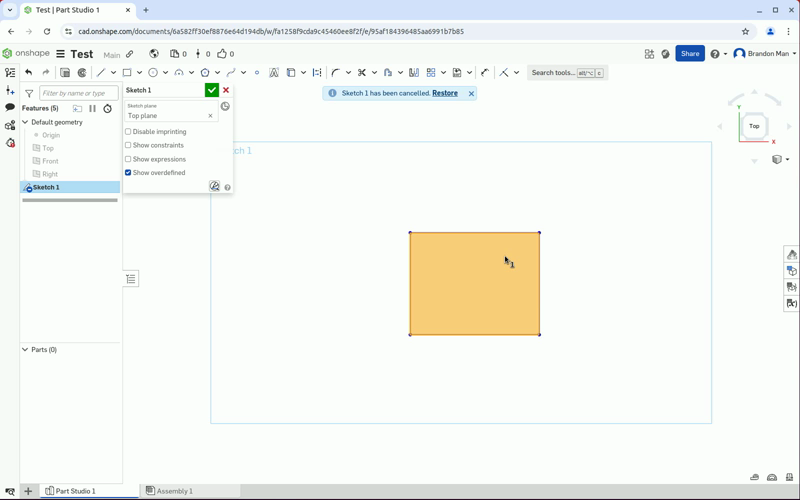
mouse_move(73, 352)
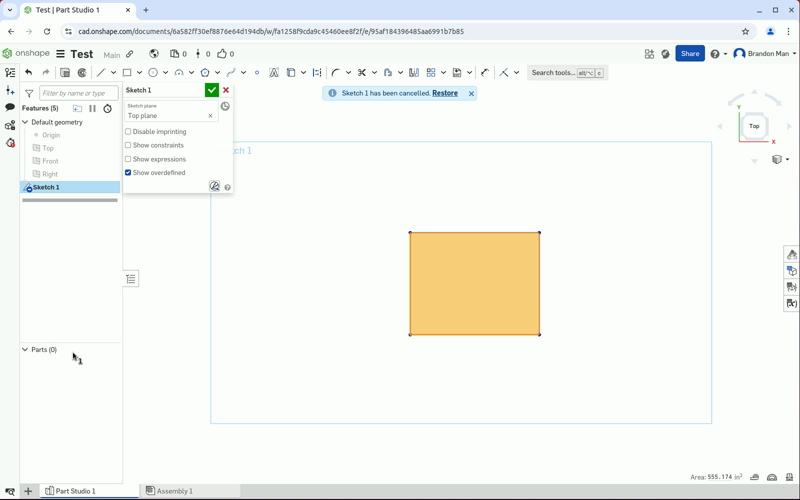
key(shift+y)
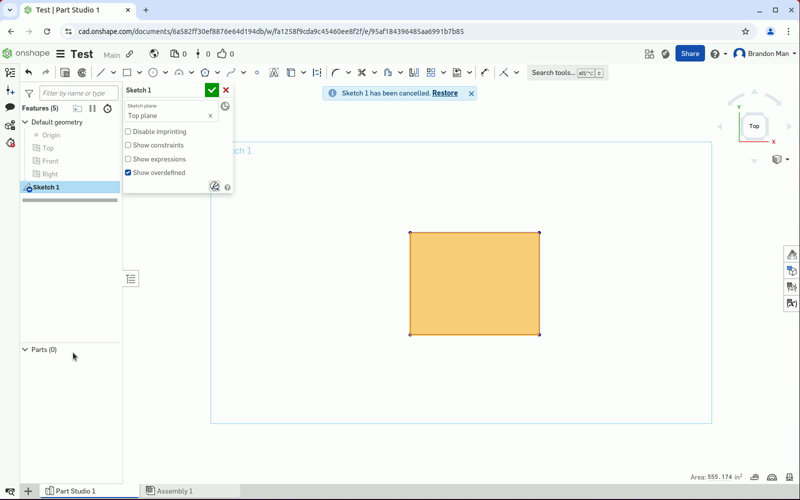
key(shift+e)
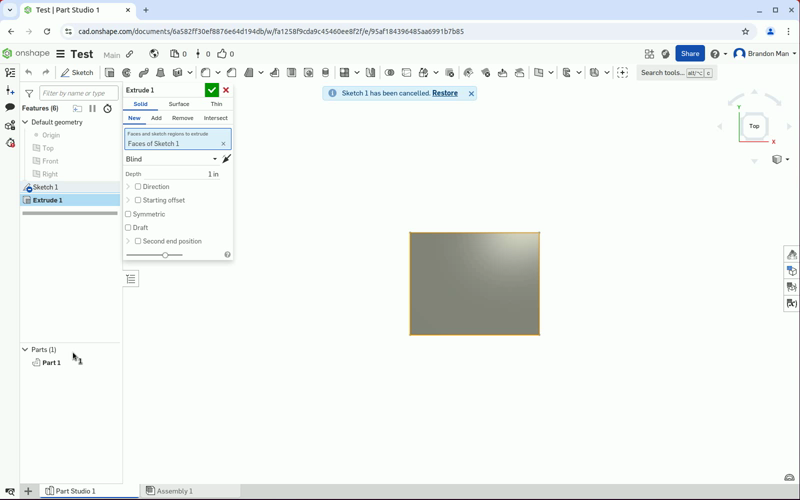
mouse_move(143, 106)
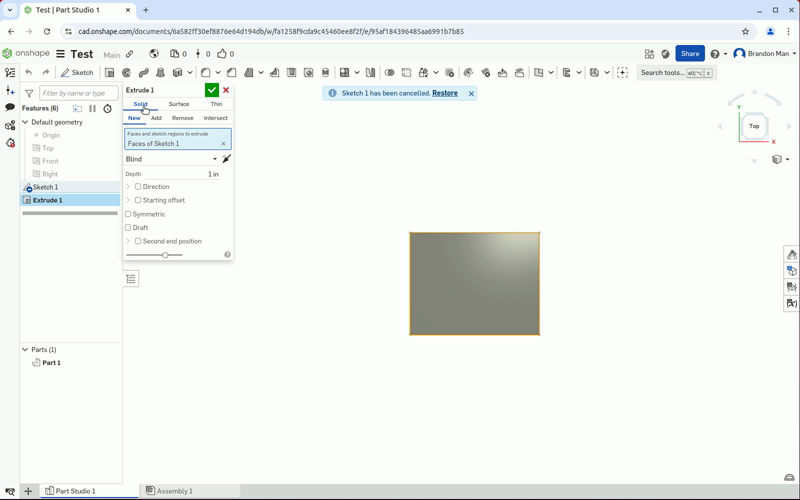
click(143, 106)
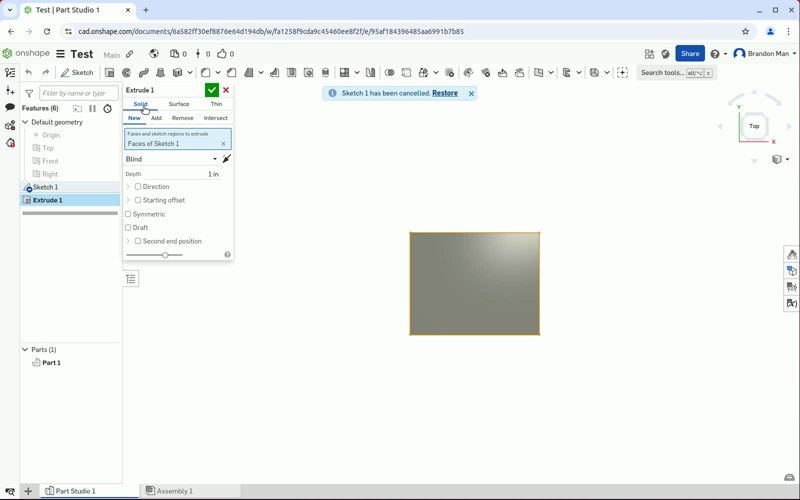
mouse_move(137, 120)
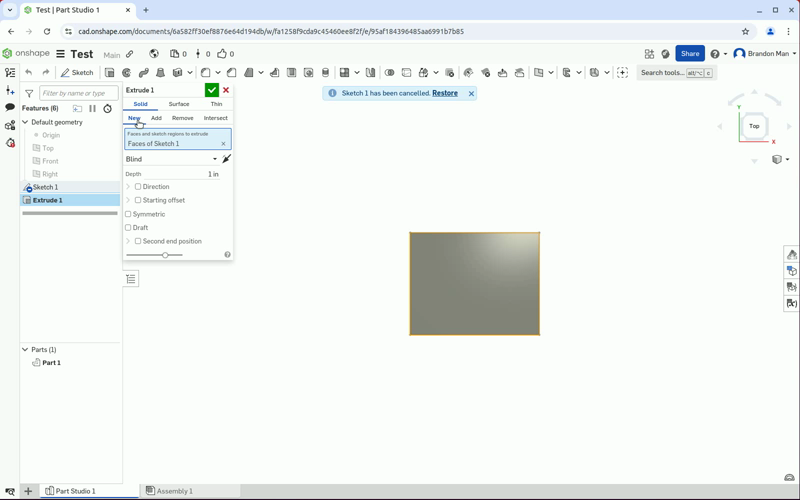
click(137, 120)
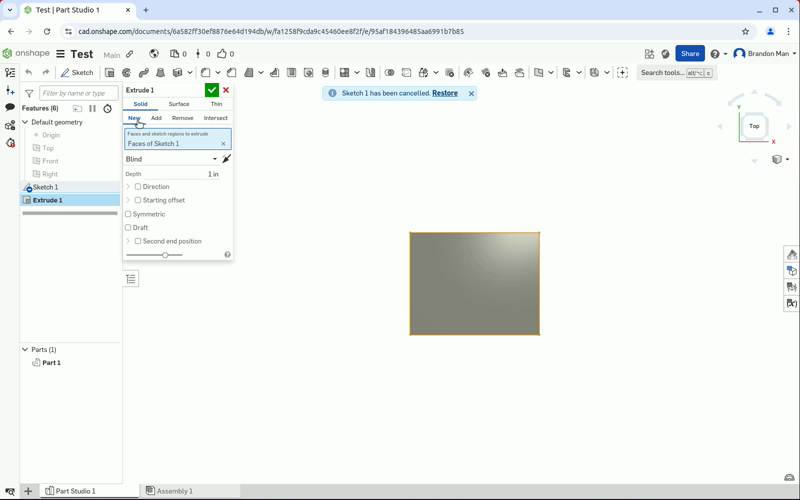
key(tab, 4)
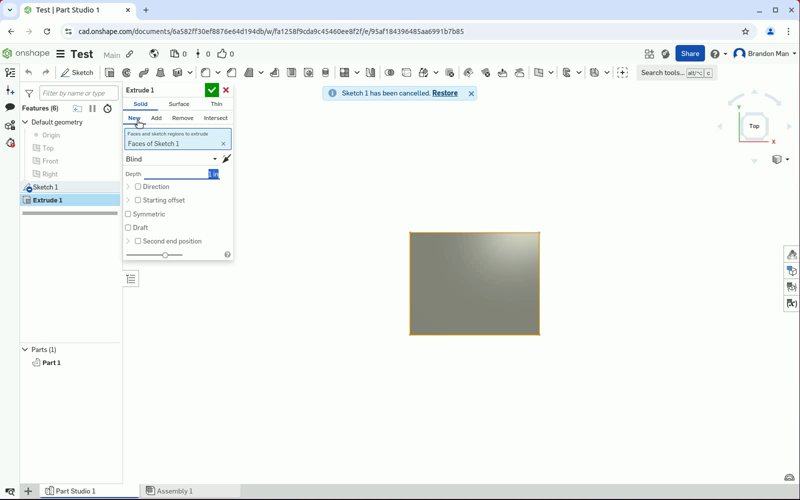
text(16.368)
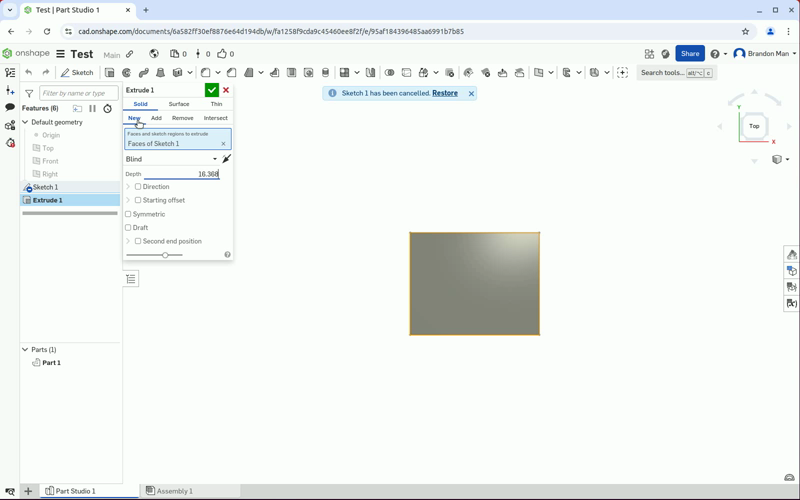
key(enter)
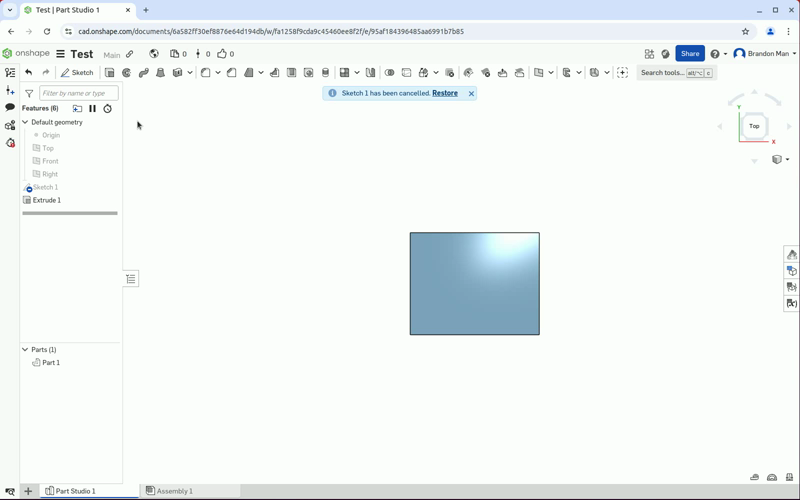
key(shift+h)
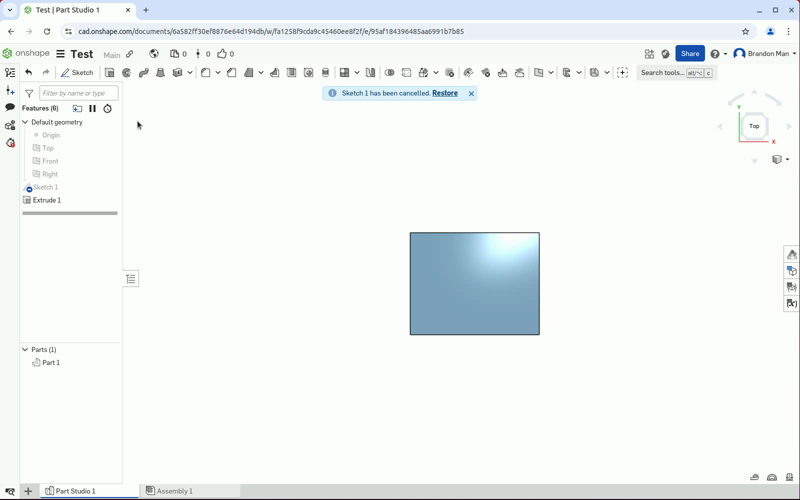
key(shift+h)
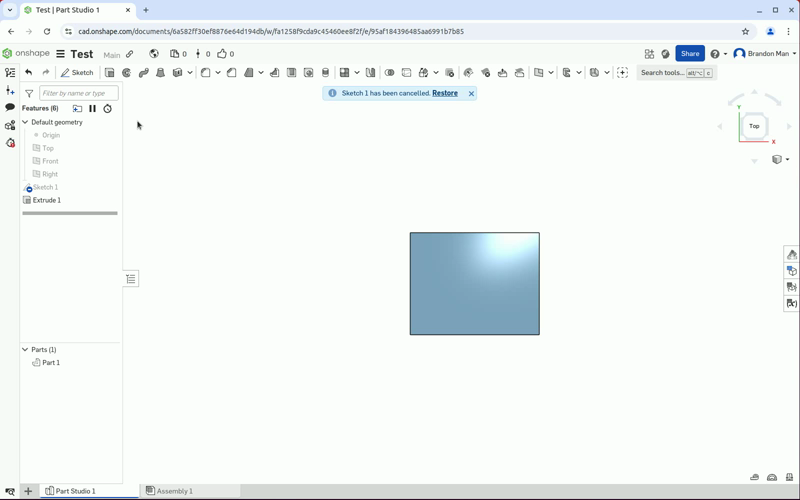
mouse_move(73, 189)
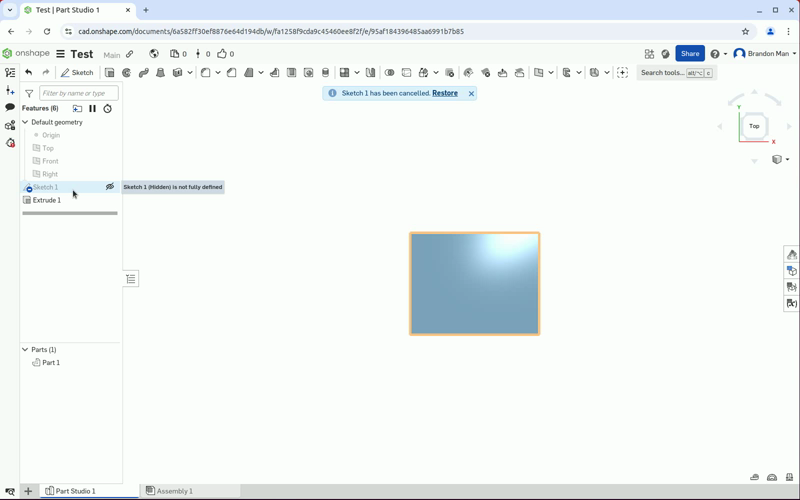
click(73, 189)
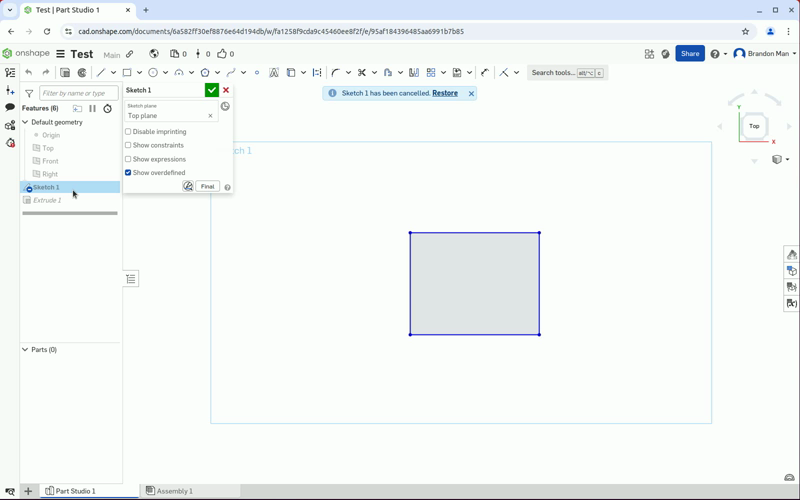
mouse_move(229, 92)
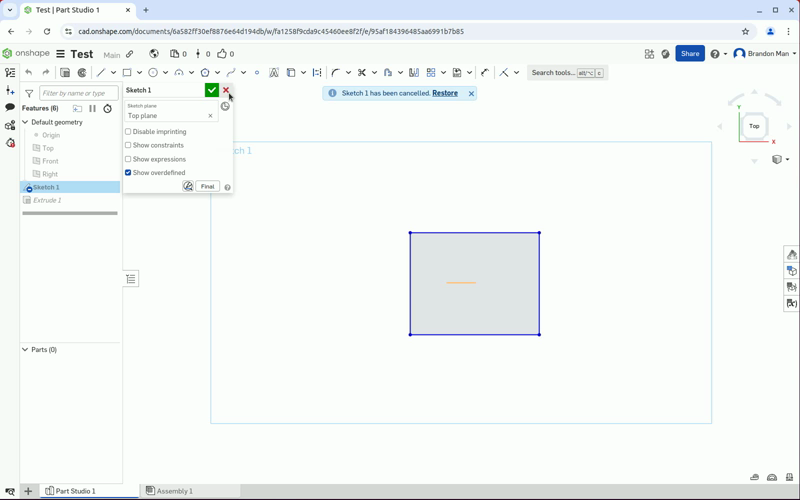
click(229, 92)
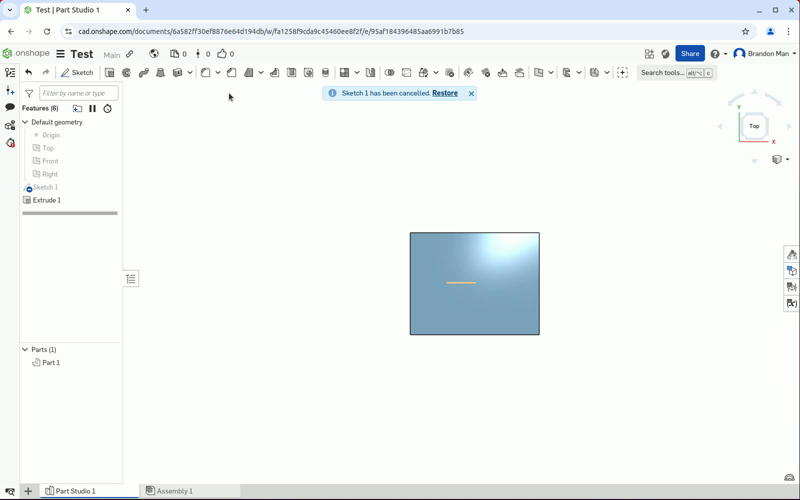
mouse_move(541, 75)
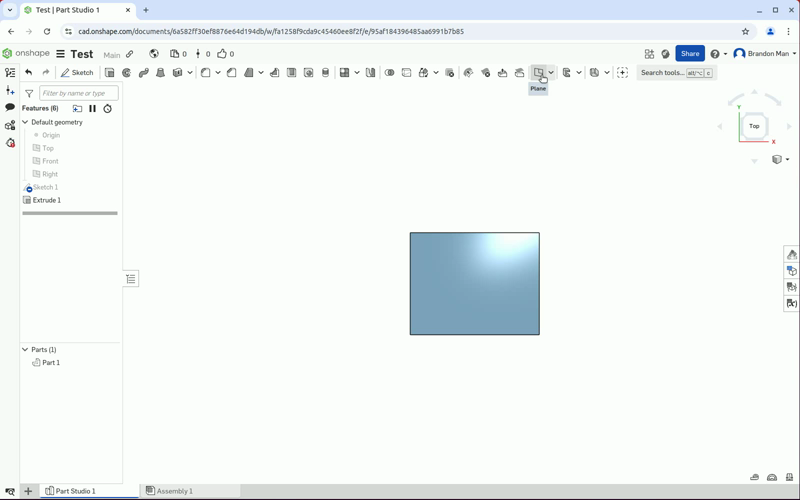
click(541, 75)
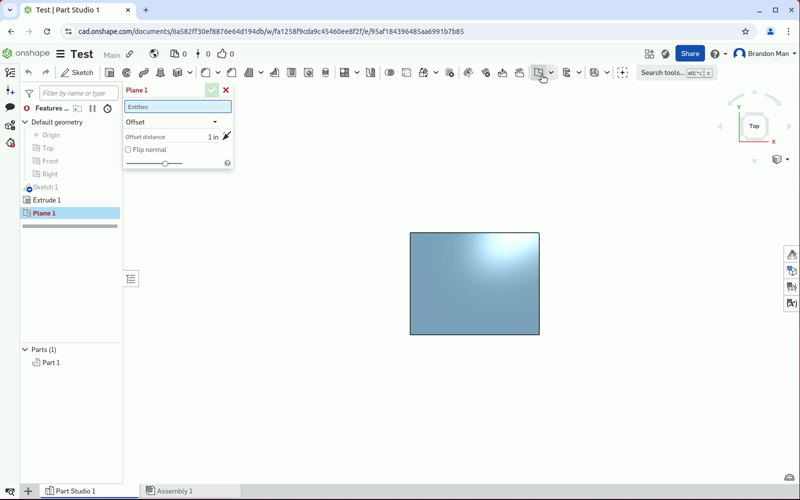
mouse_move(73, 150)
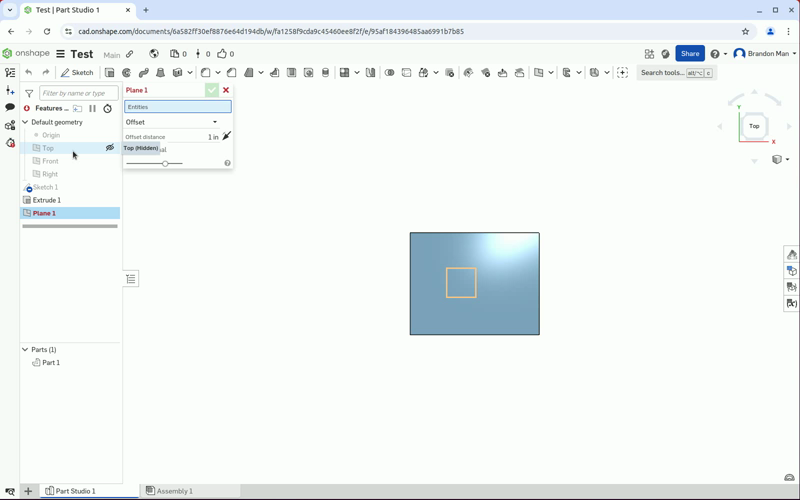
click(73, 150)
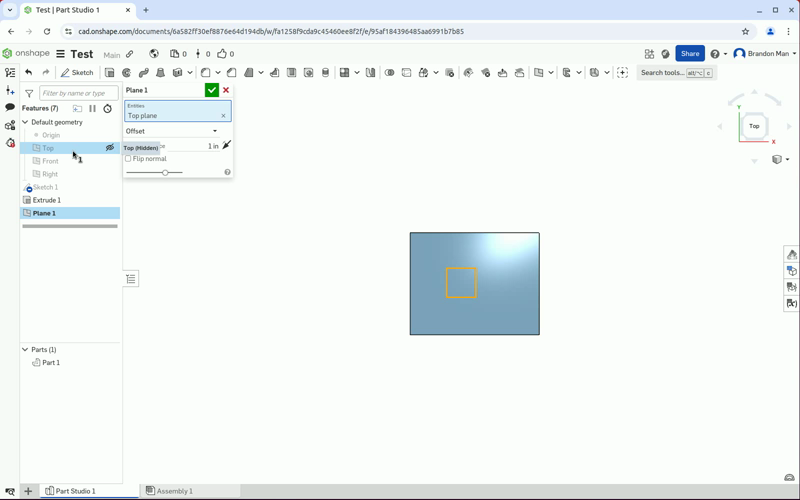
key(tab, 2)
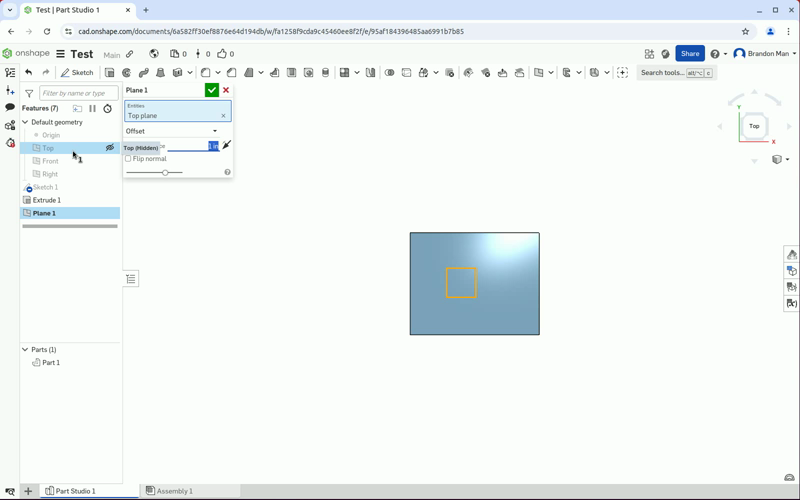
text(16.361)
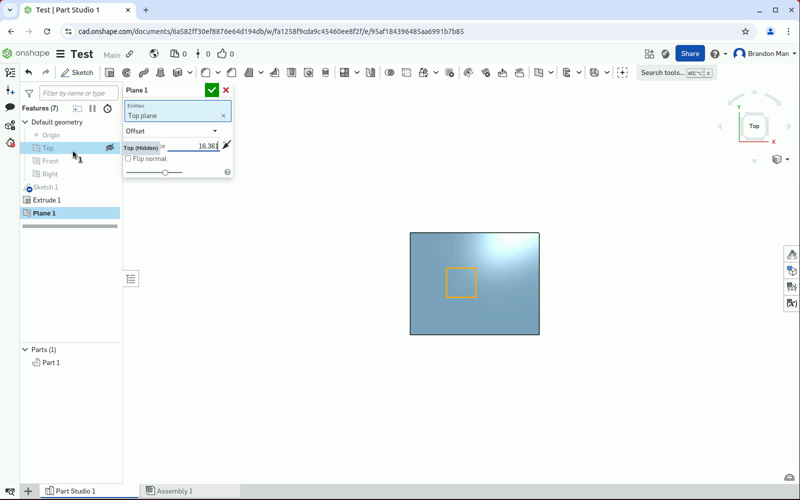
key(enter, 2)
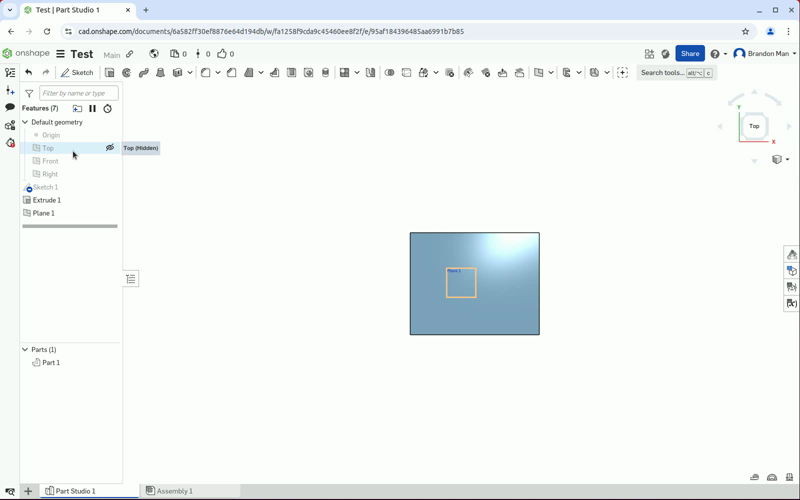
key(shift+s)
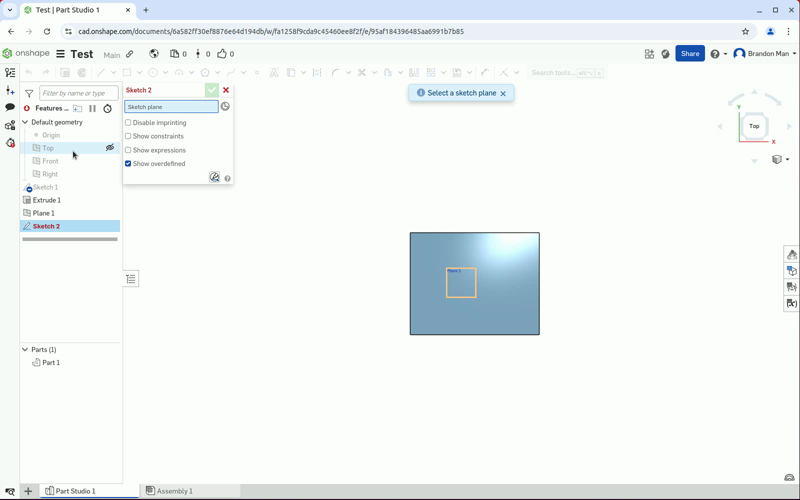
mouse_move(73, 215)
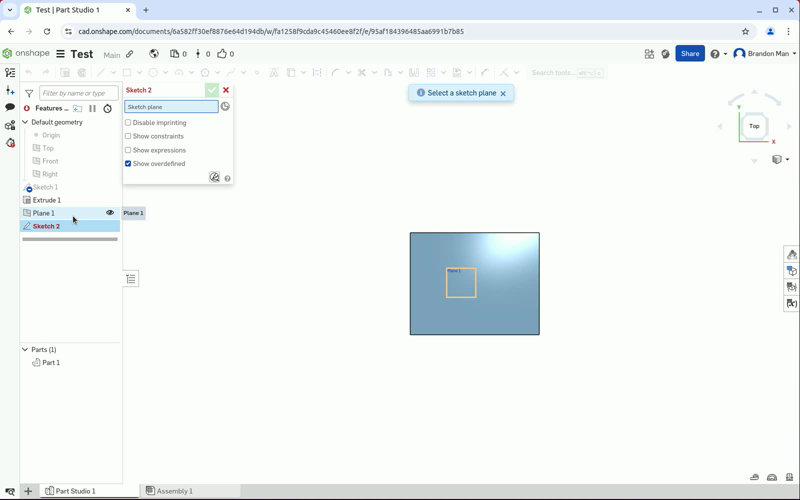
click(73, 215)
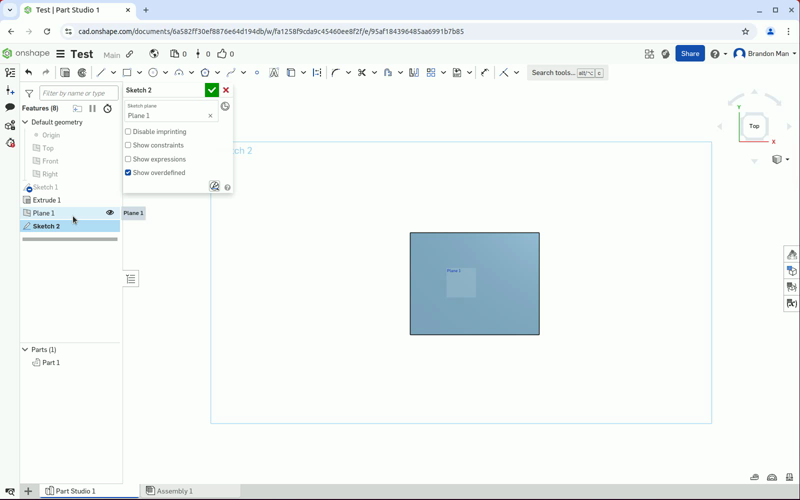
mouse_move(73, 352)
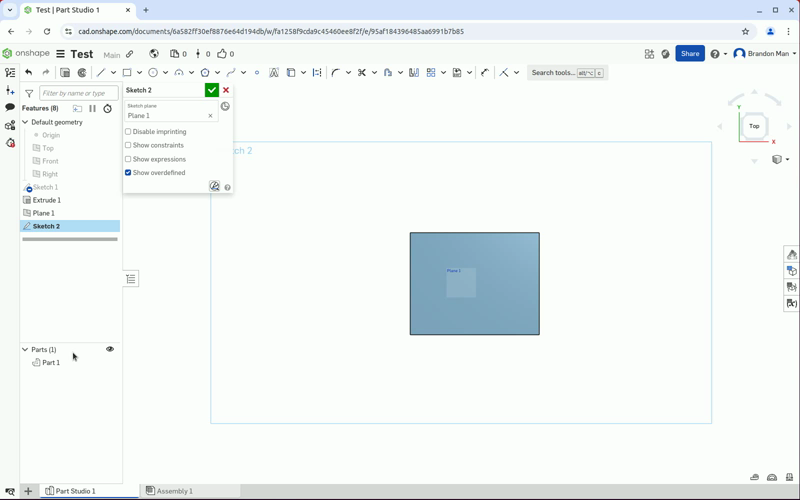
key(y)
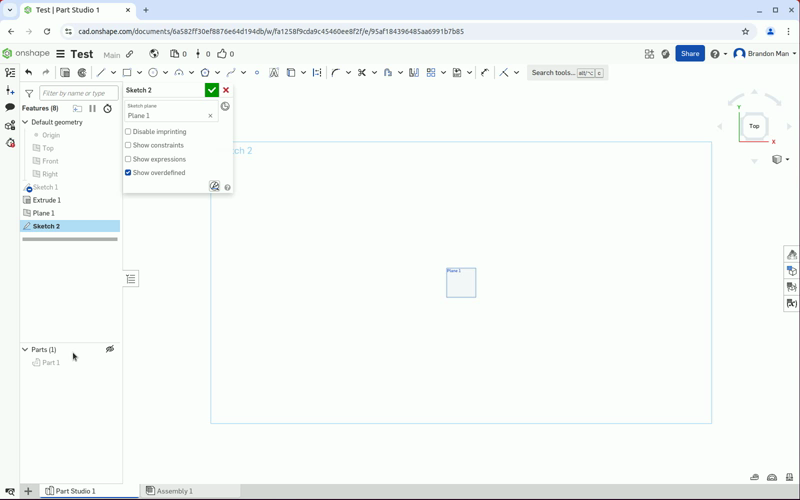
key(c)
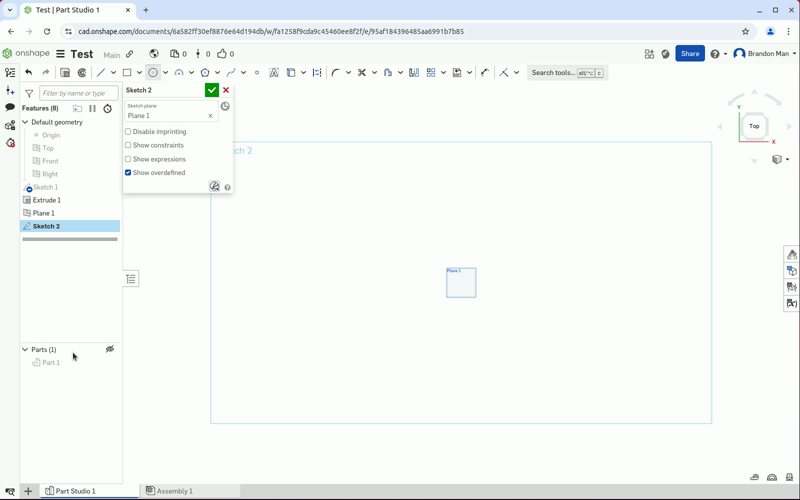
key_down(shift)
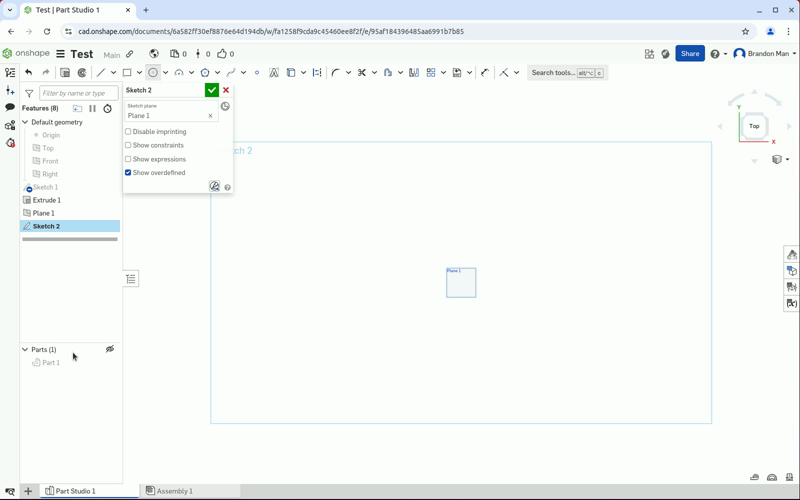
mouse_move(497, 298)
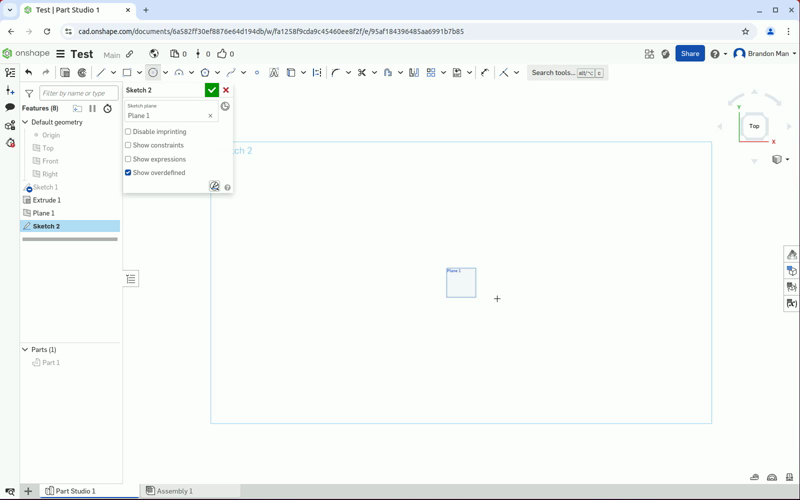
click(497, 298)
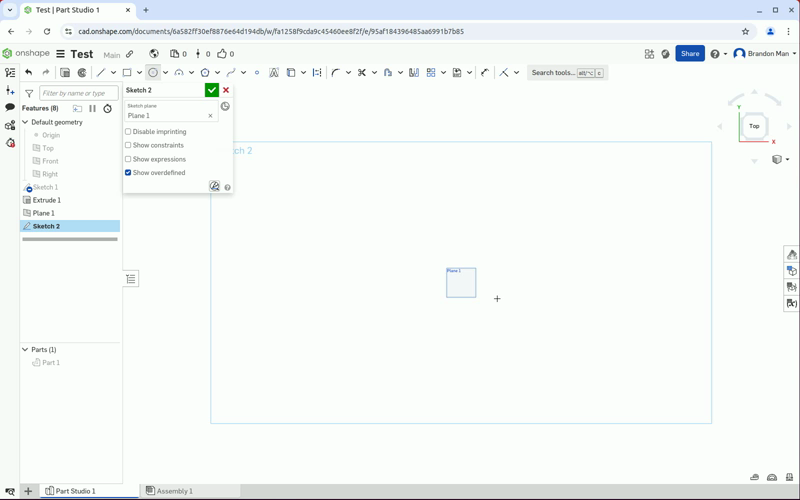
key_up(shift)
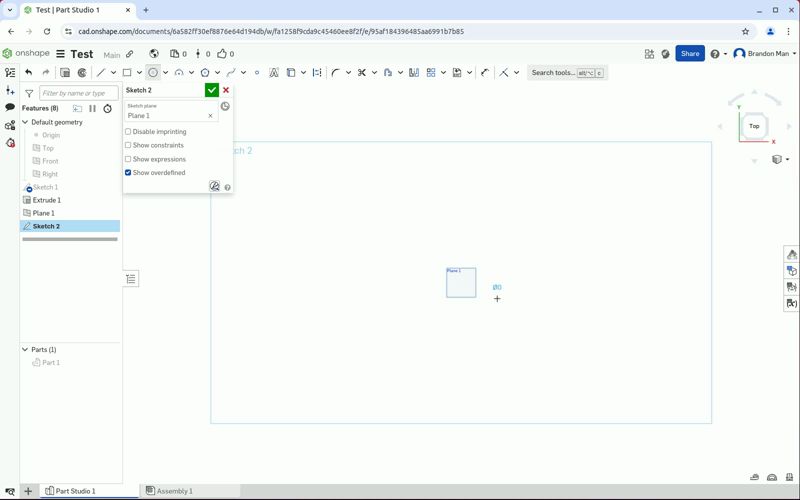
mouse_move(517, 298)
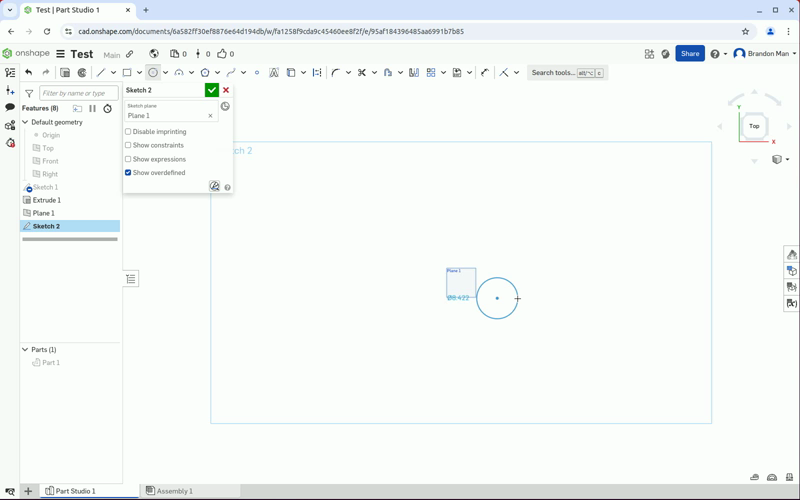
click(517, 298)
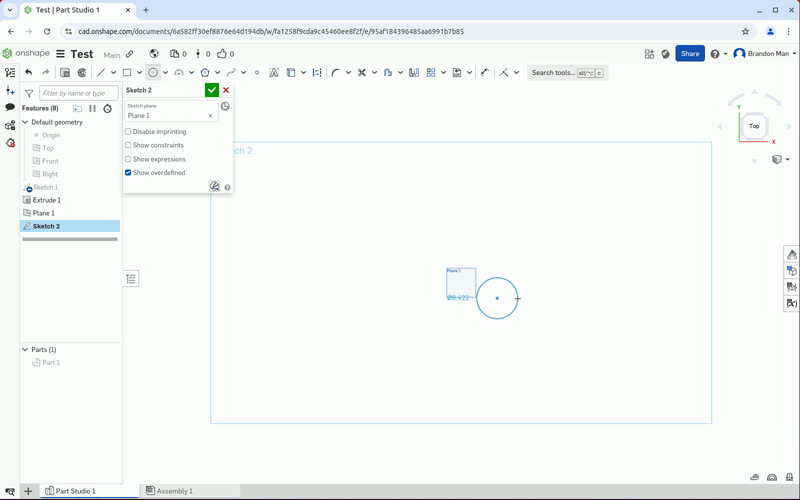
key(esc)
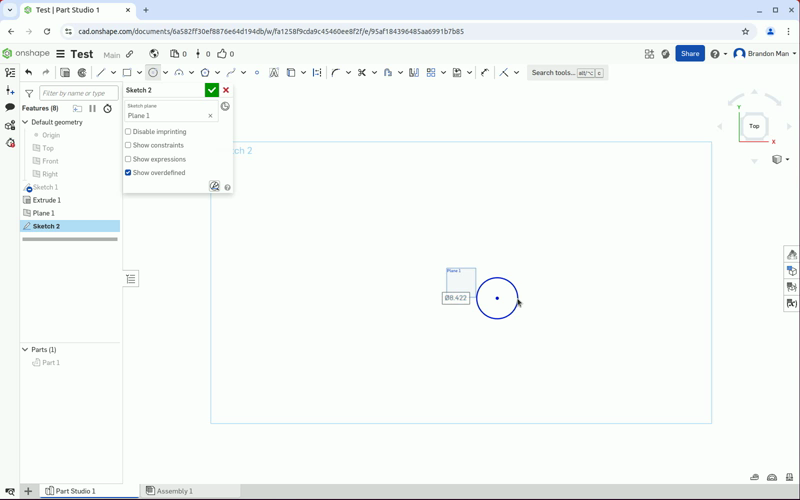
mouse_move(495, 292)
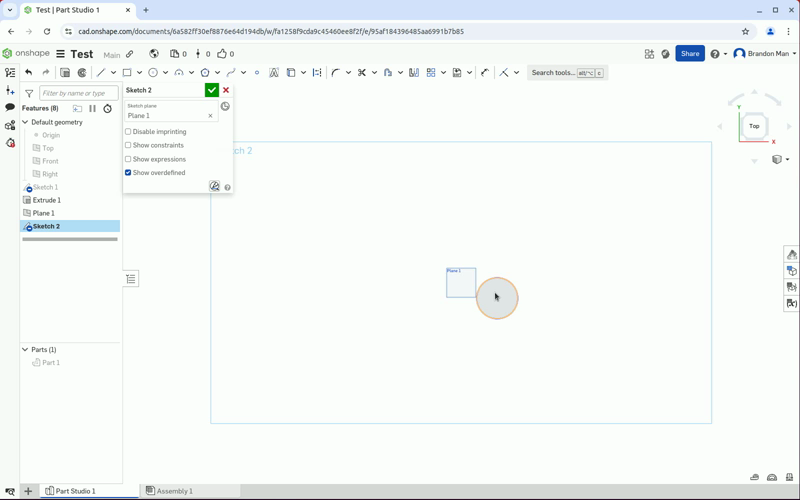
scroll(6)
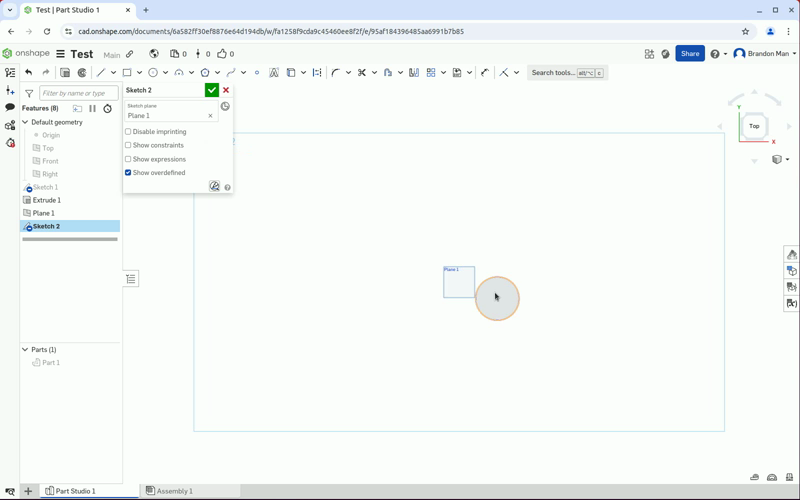
scroll(6)
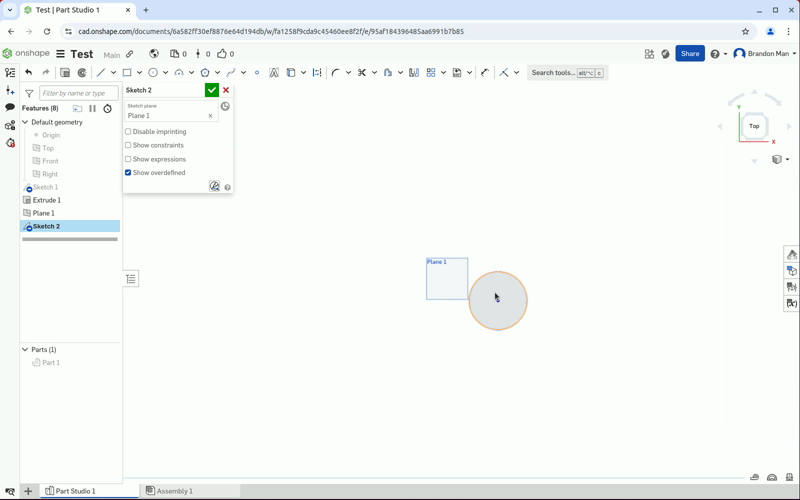
scroll(6)
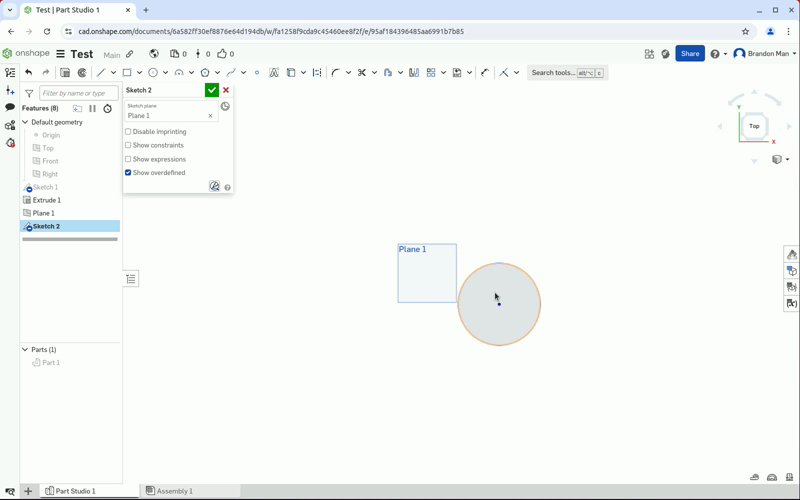
scroll(6)
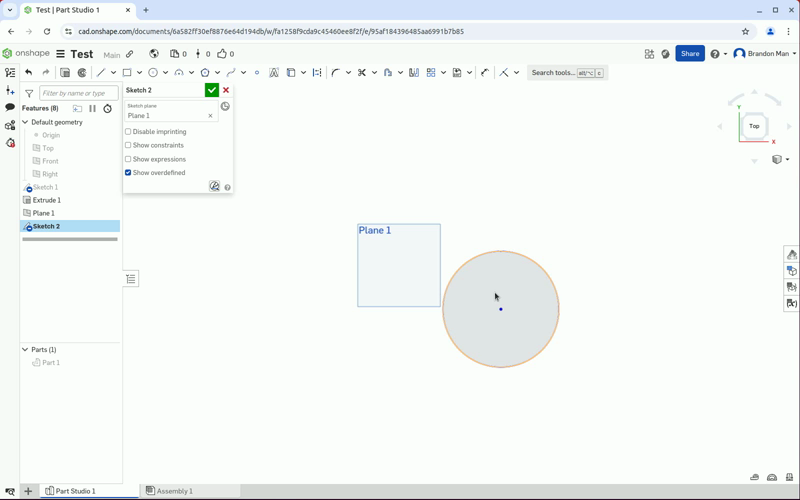
scroll(6)
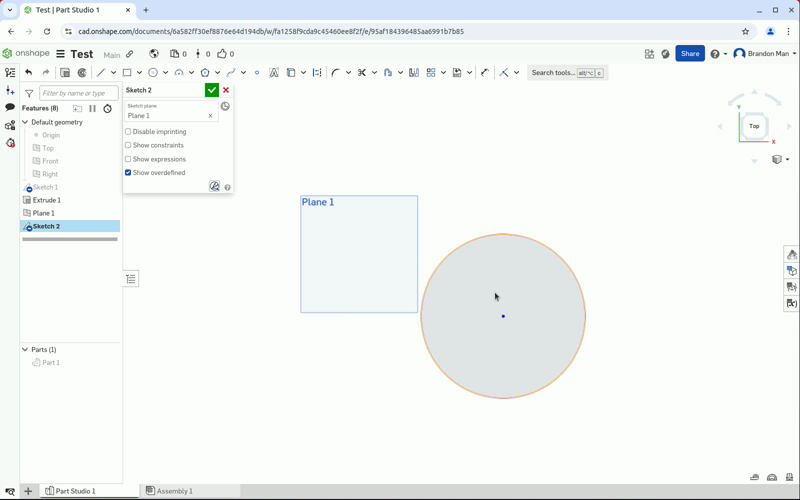
scroll(6)
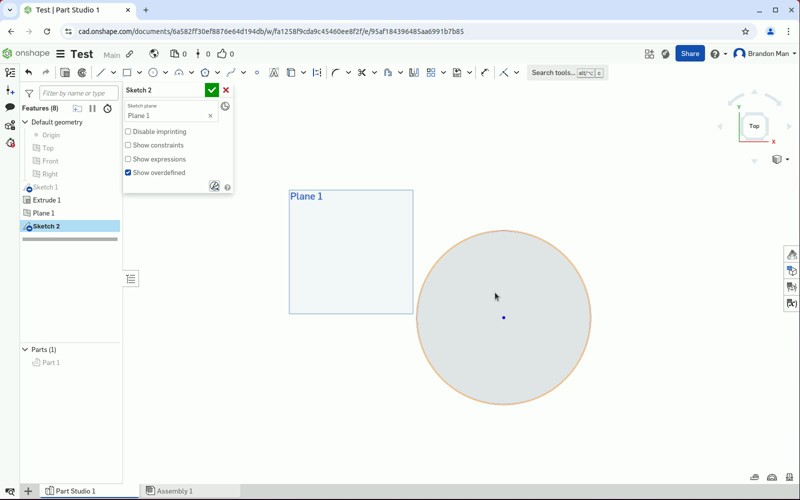
scroll(6)
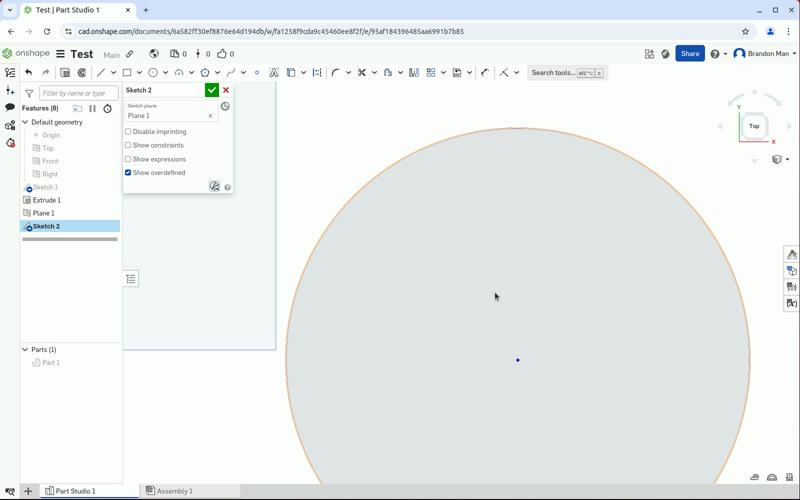
click(495, 292)
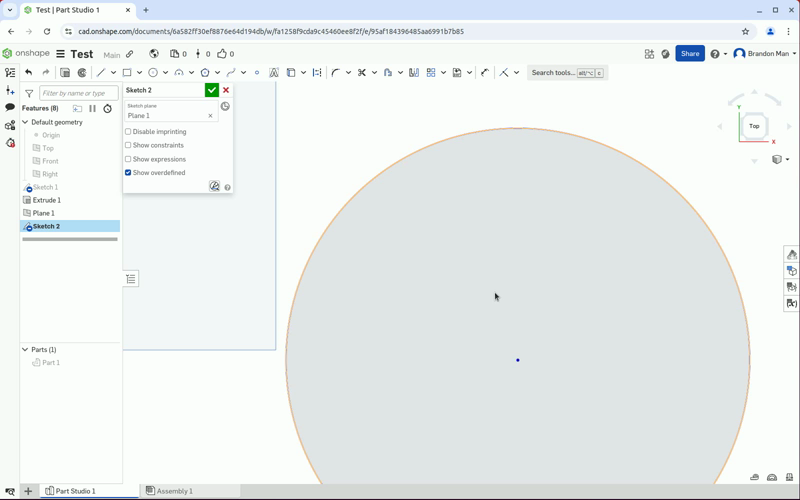
scroll(-6)
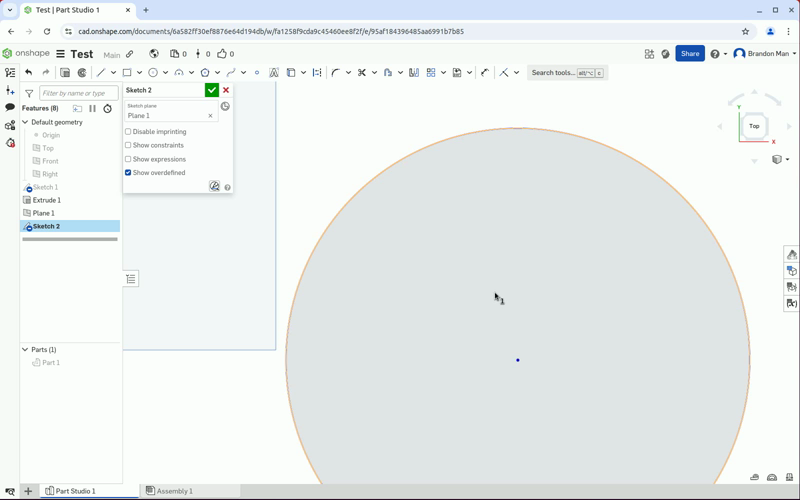
scroll(-6)
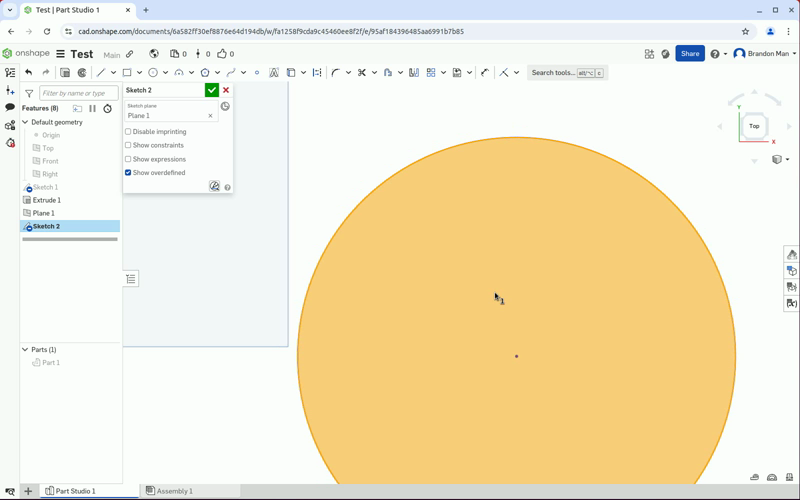
scroll(-6)
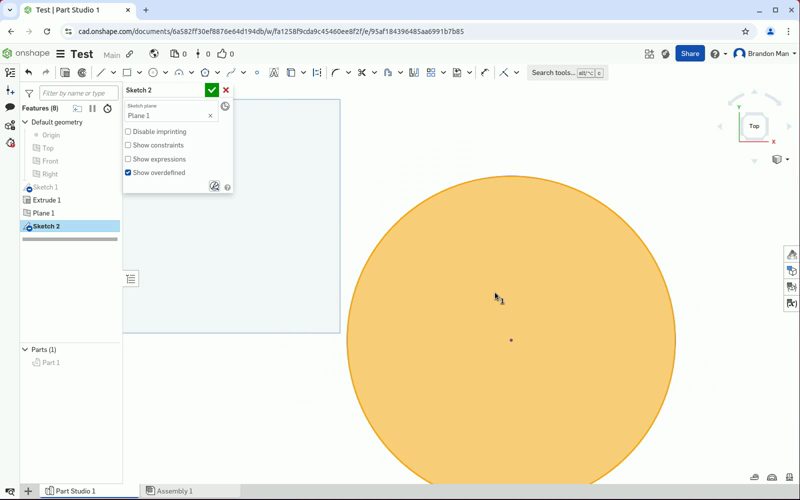
scroll(-6)
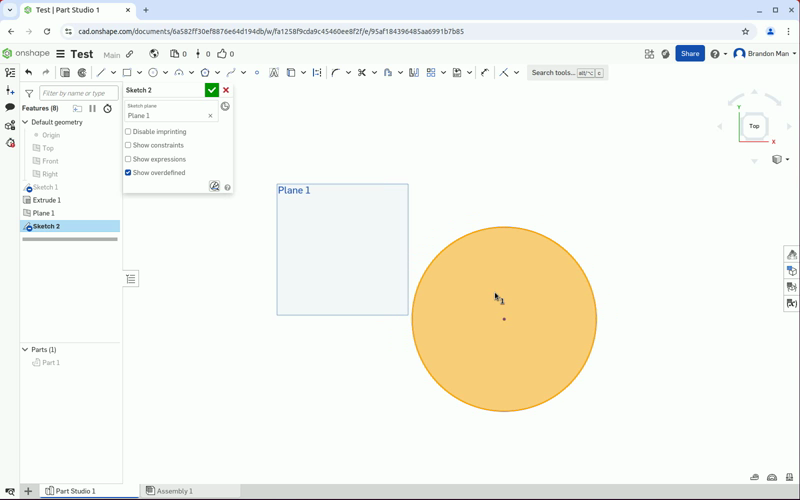
scroll(-6)
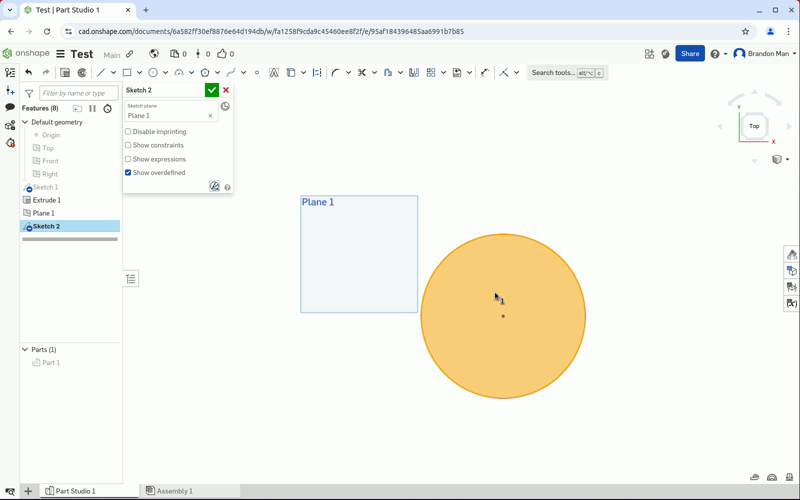
scroll(-6)
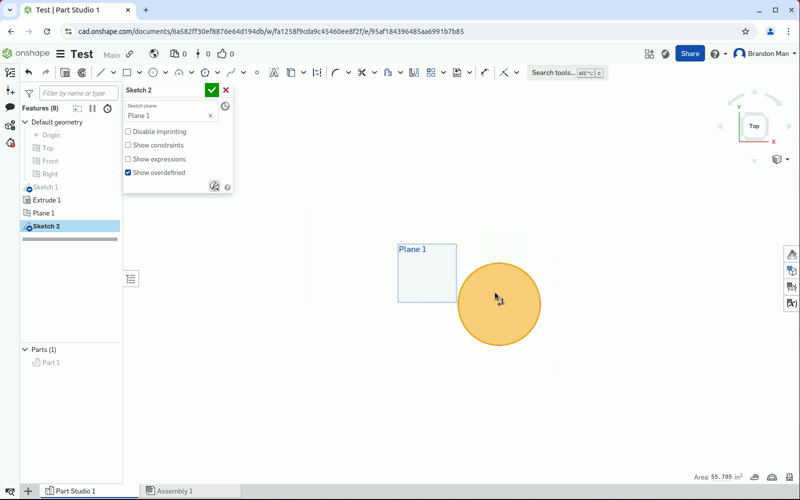
scroll(-6)
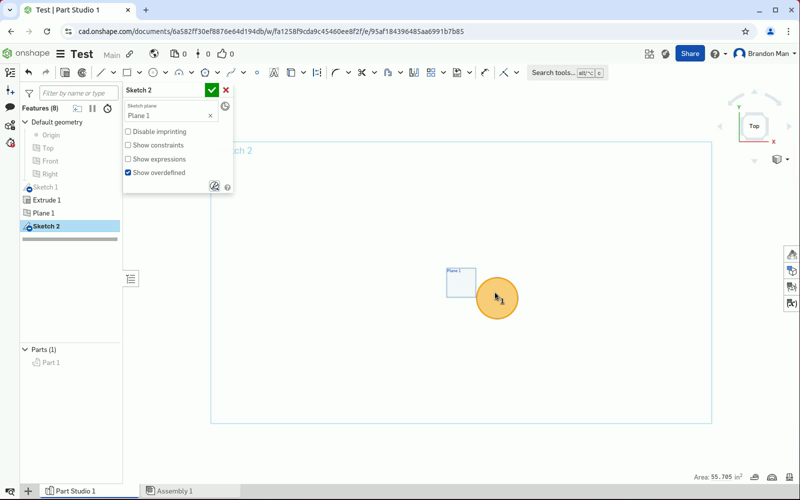
mouse_move(73, 352)
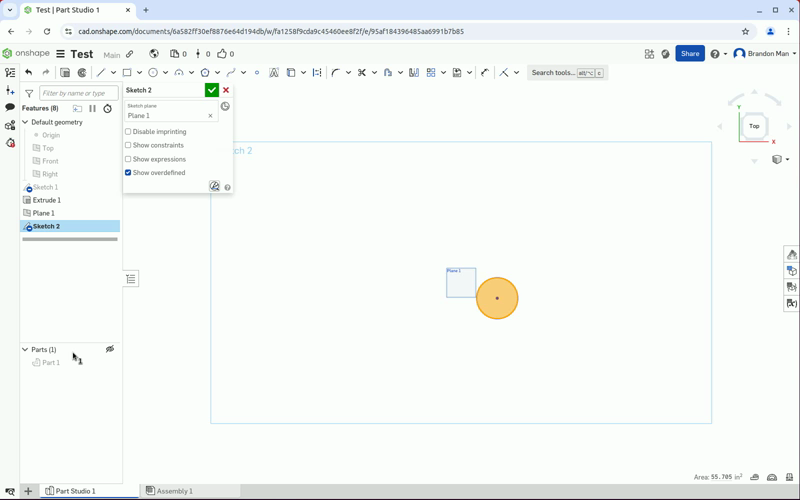
key(shift+y)
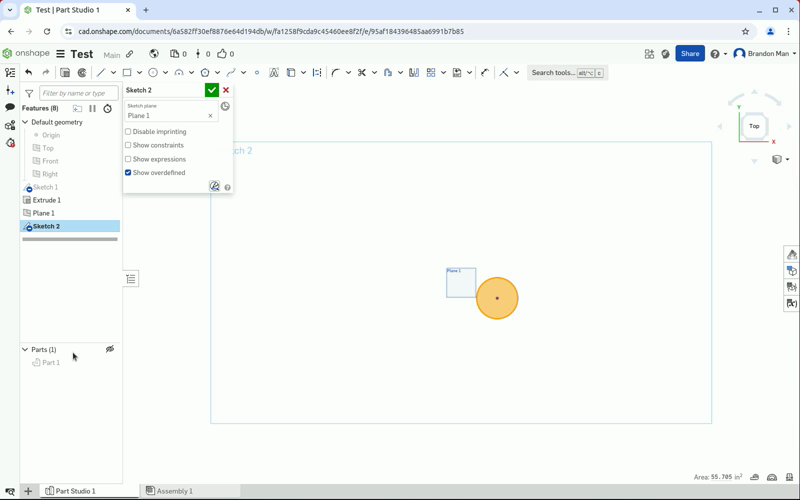
key(shift+e)
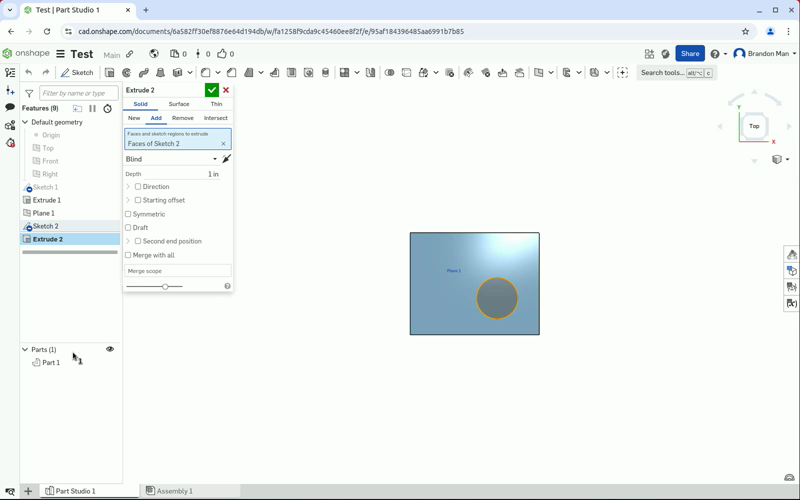
mouse_move(143, 106)
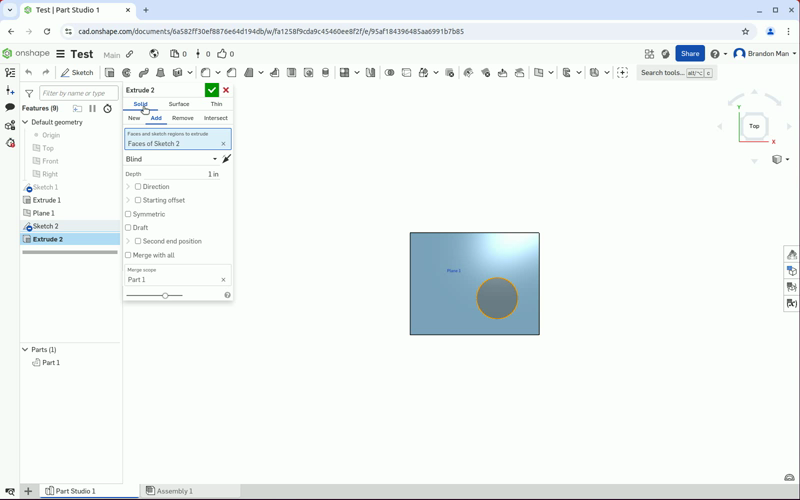
click(143, 106)
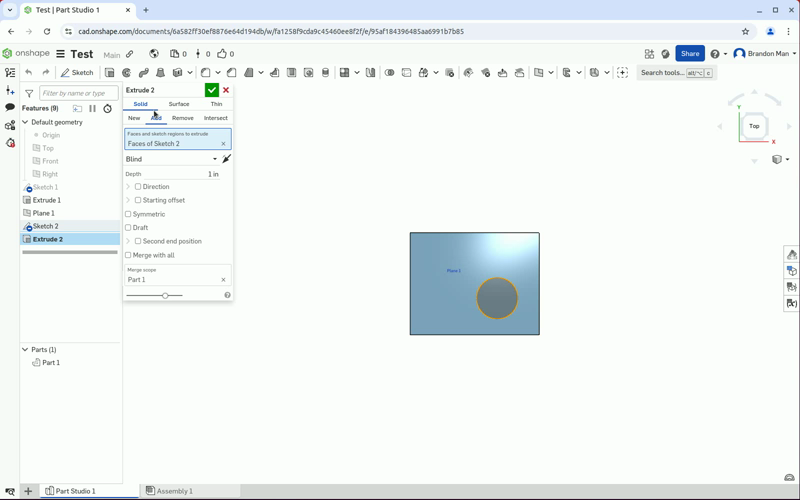
mouse_move(186, 120)
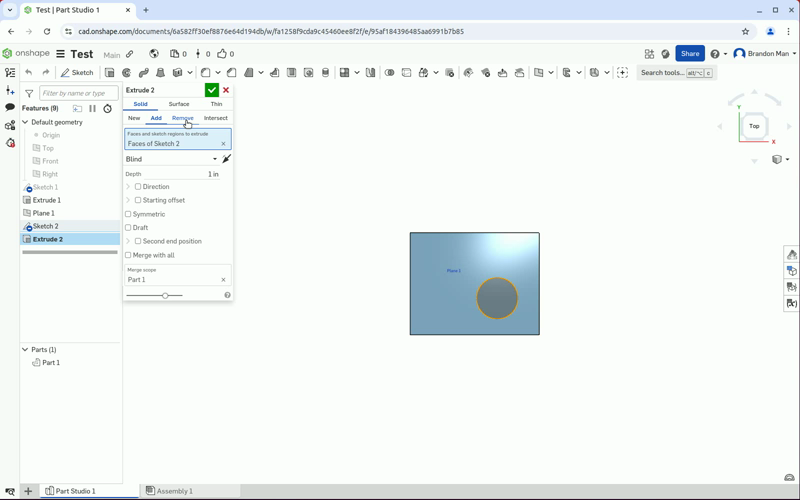
click(186, 120)
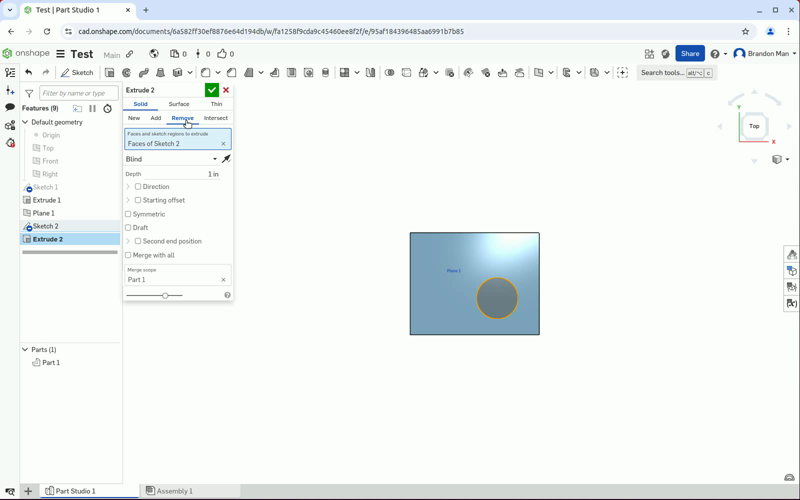
key(tab, 4)
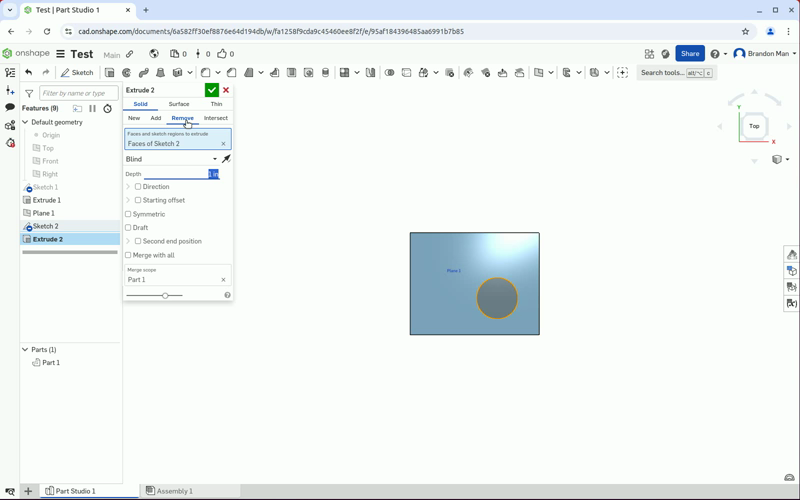
text(10.832)
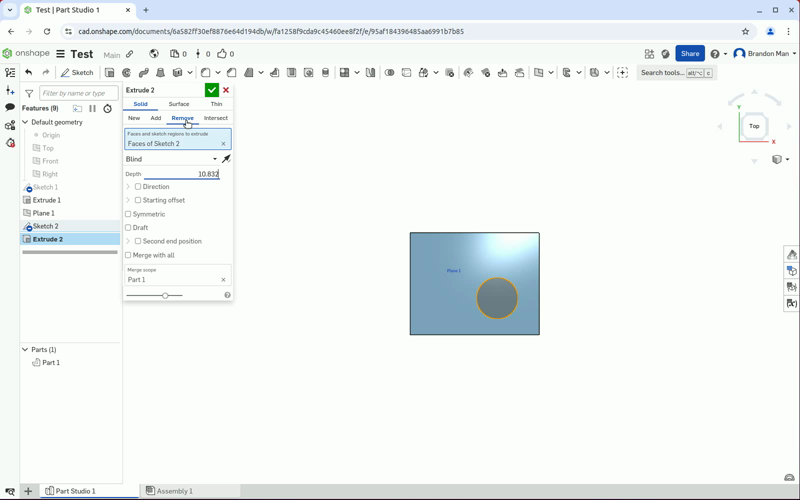
key(tab, 6)
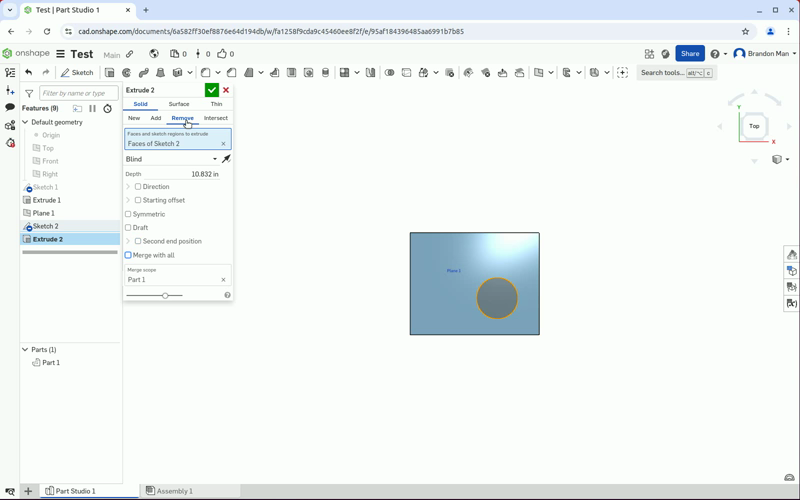
key(space)
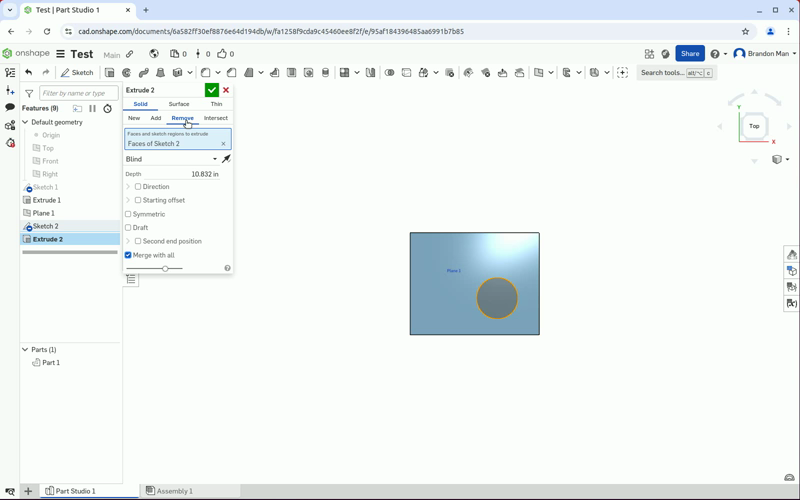
key(enter)
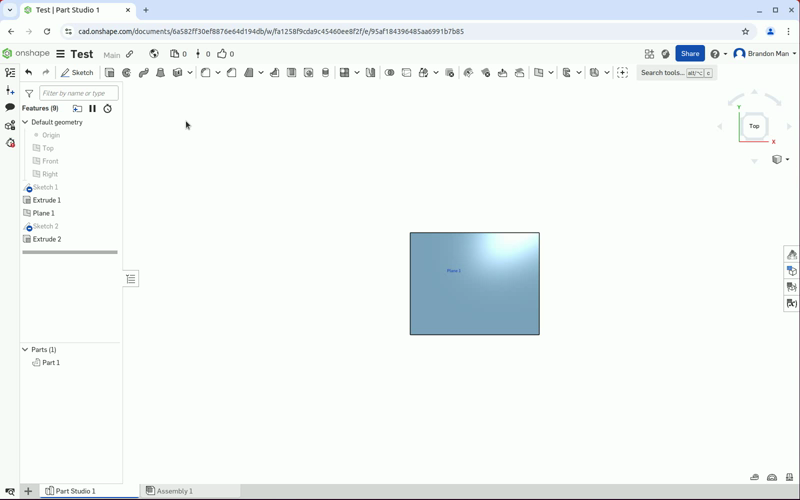
key(shift+h)
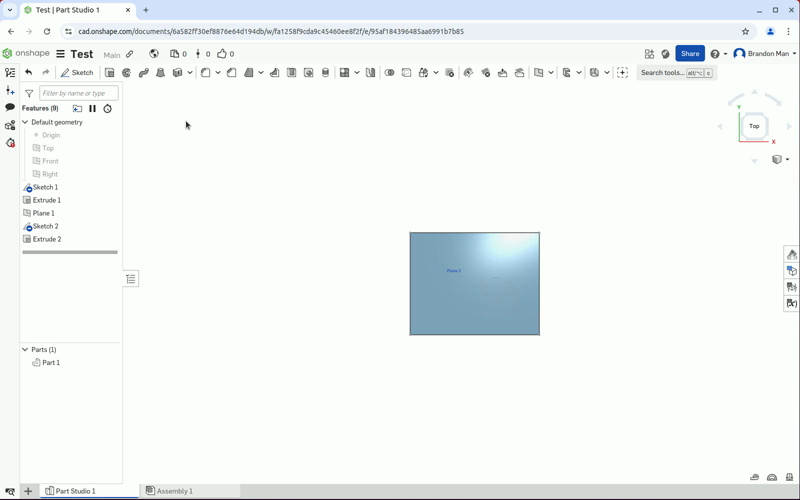
key(shift+h)
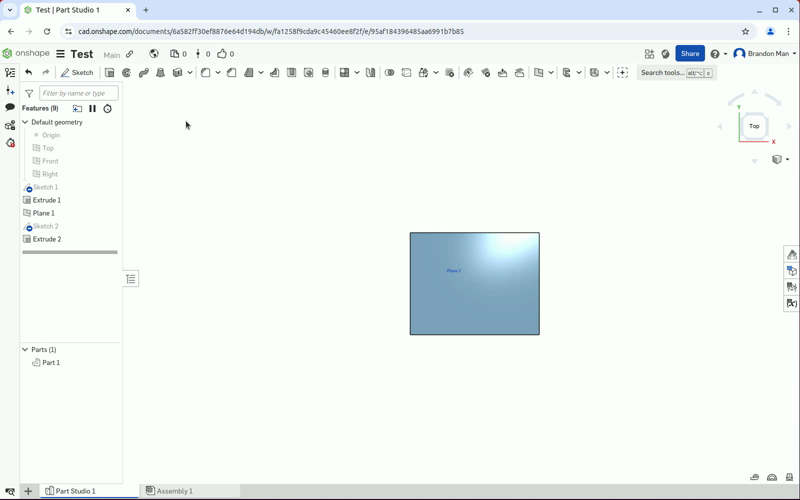
mouse_move(73, 189)
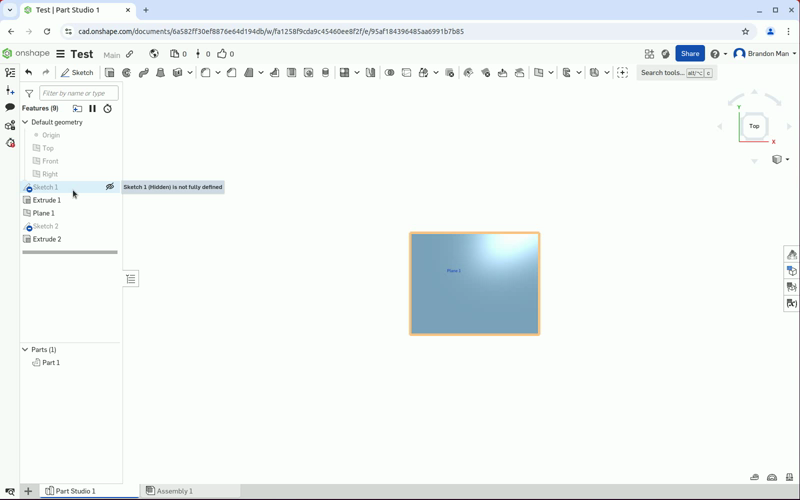
click(73, 189)
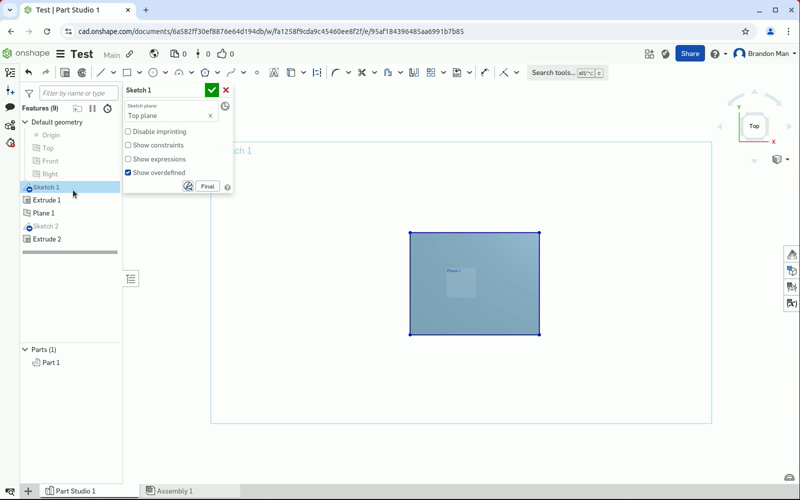
mouse_move(229, 92)
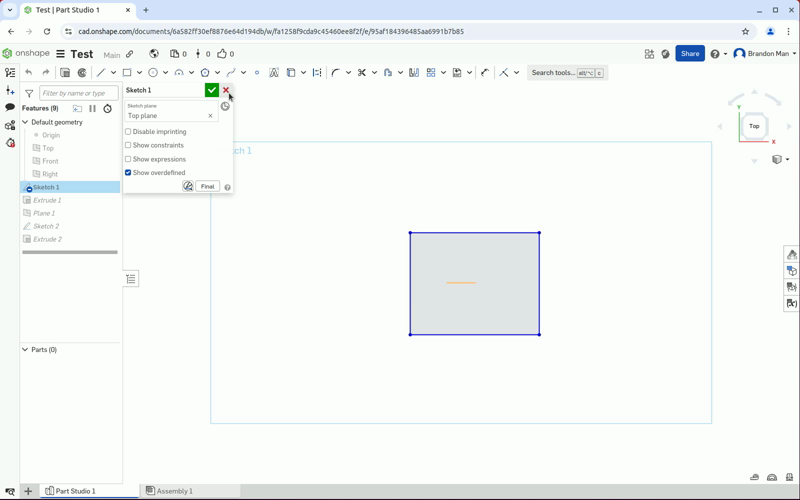
click(229, 92)
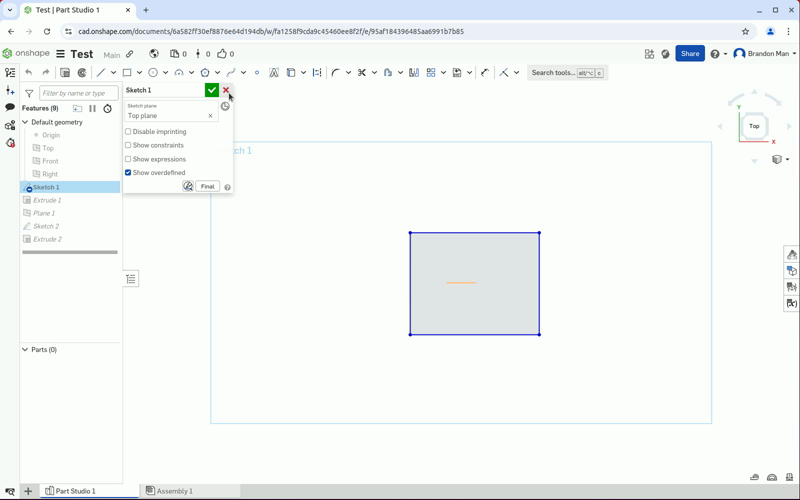
key(shift+s)
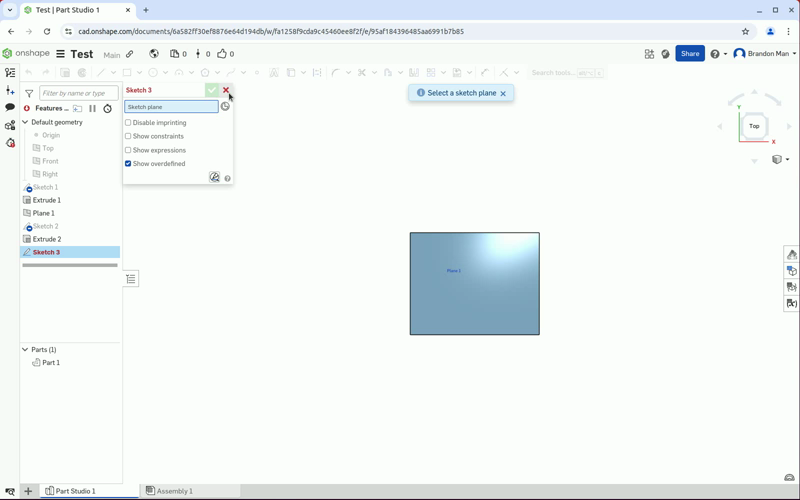
mouse_move(73, 150)
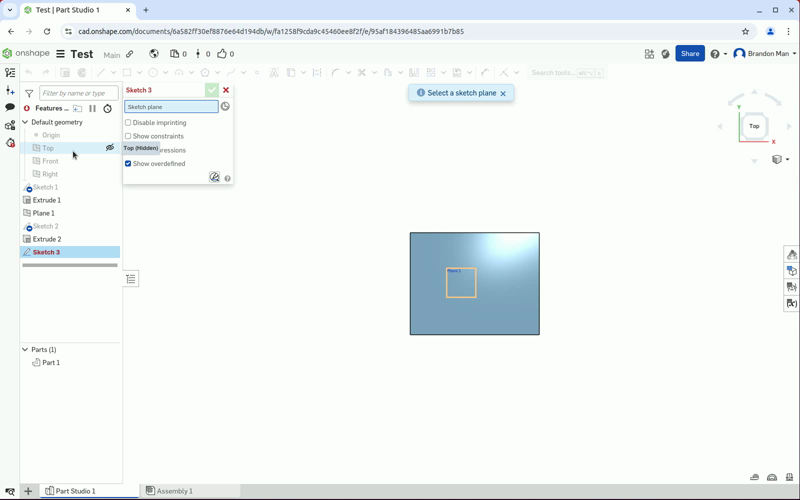
click(73, 150)
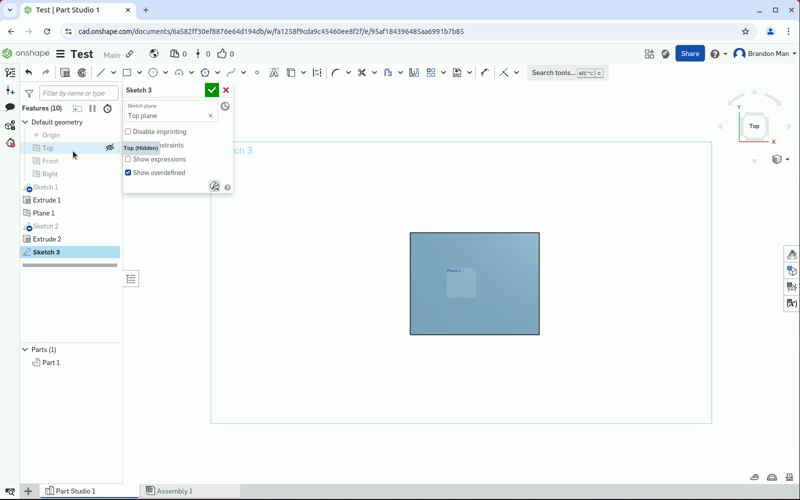
mouse_move(73, 352)
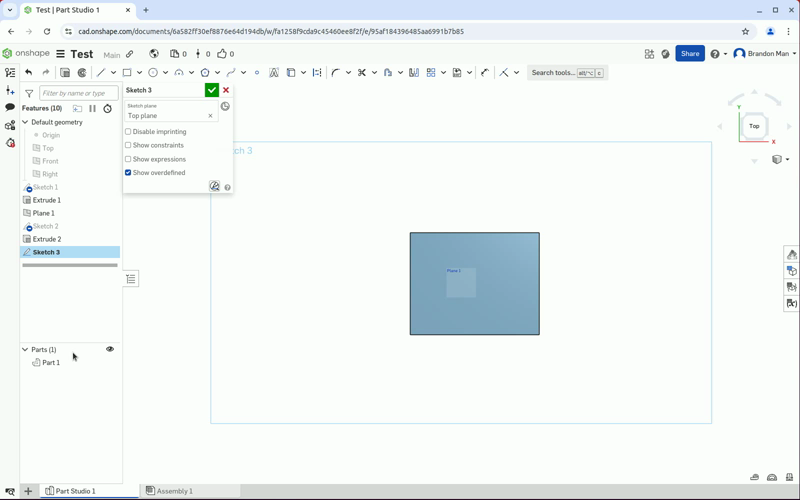
key(y)
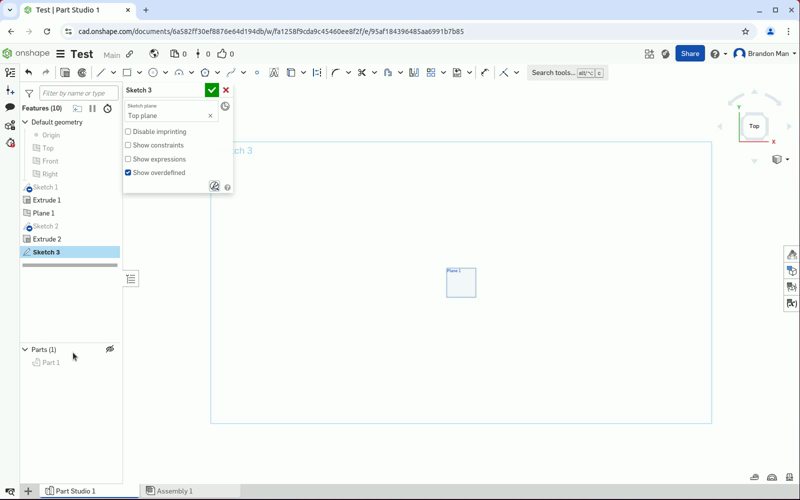
key(l)
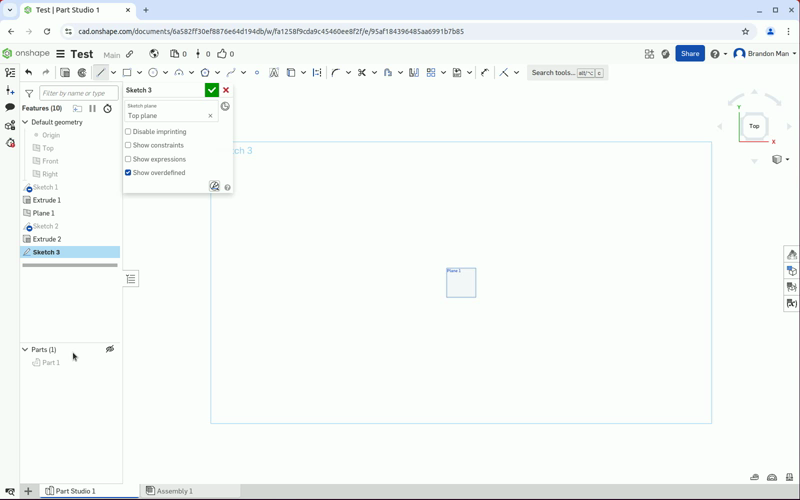
key_down(shift)
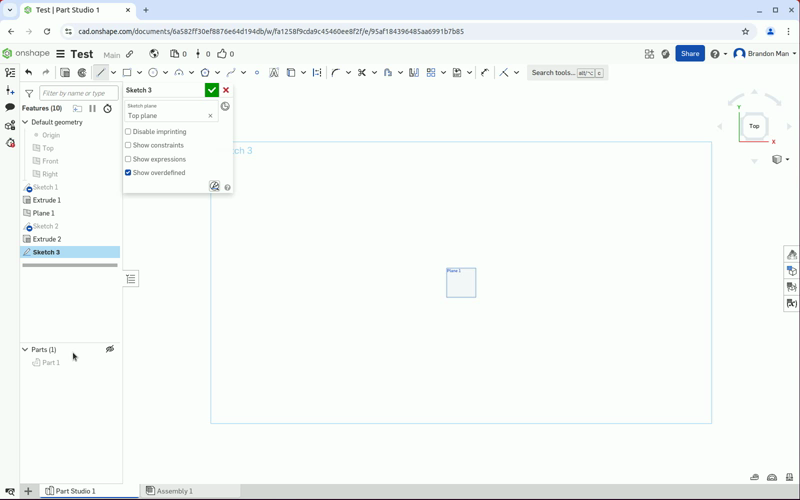
mouse_move(371, 394)
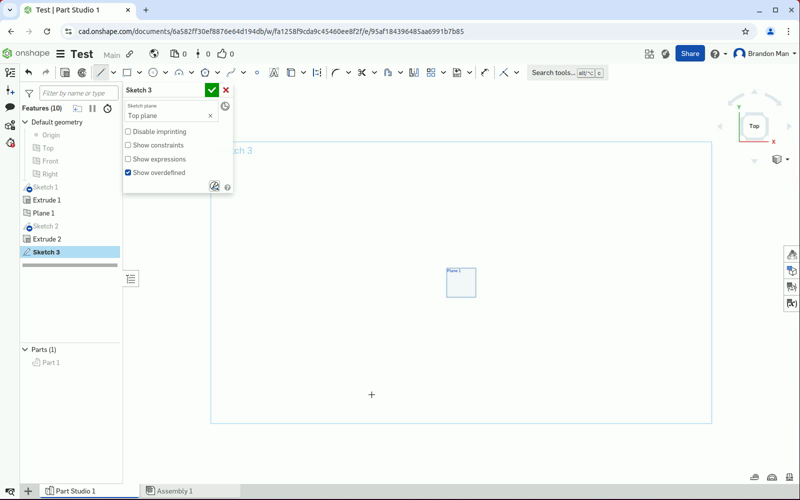
click(371, 394)
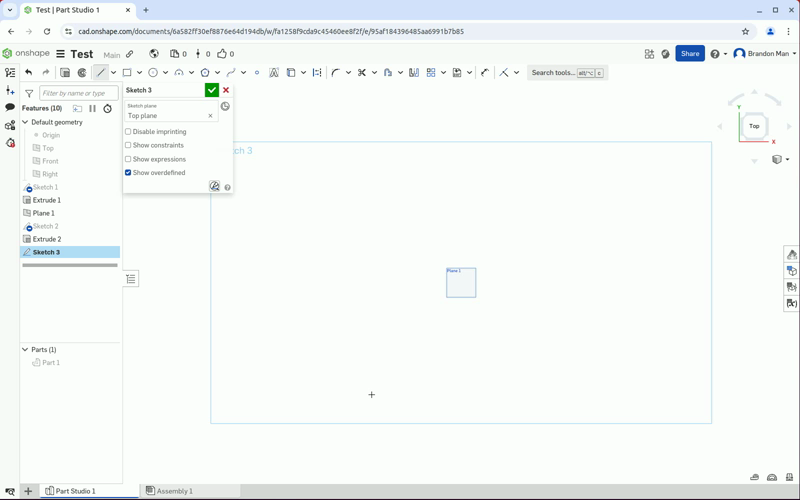
key_up(shift)
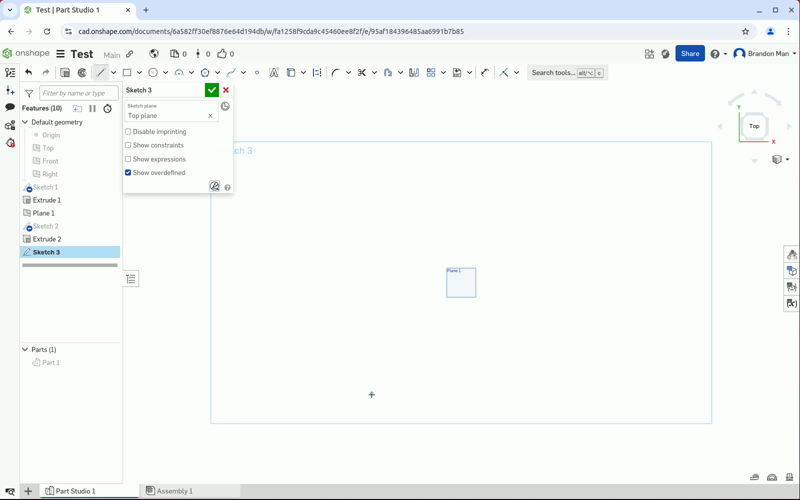
key_down(shift)
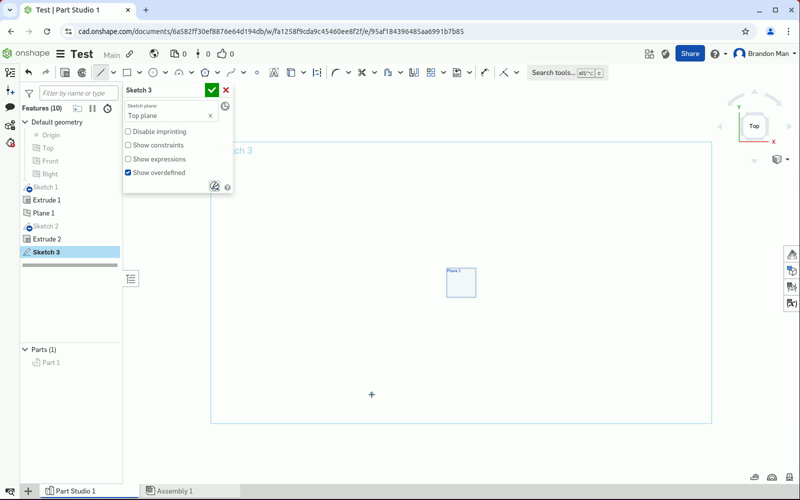
mouse_move(401, 394)
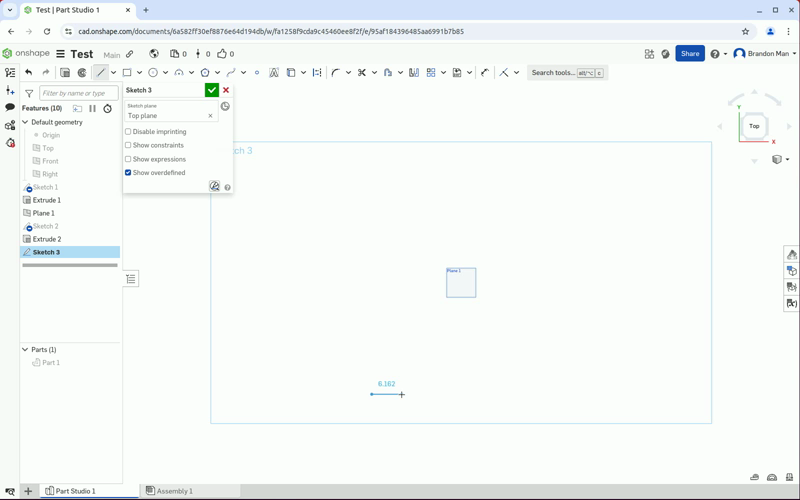
mouse_move(419, 394)
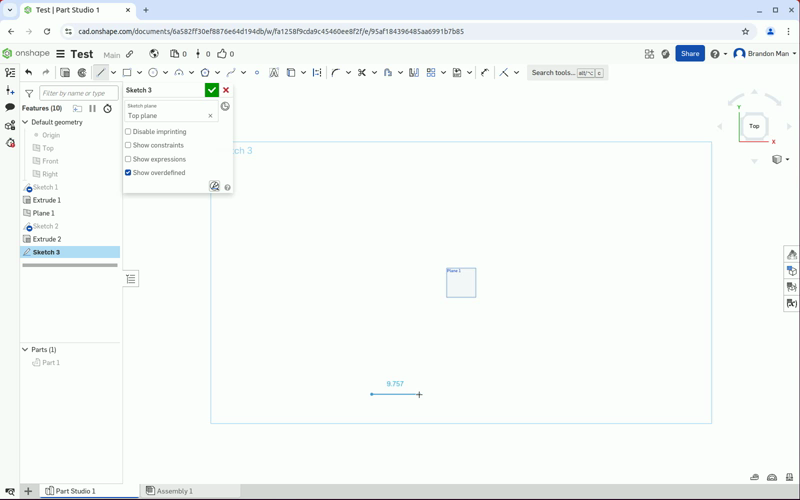
click(419, 394)
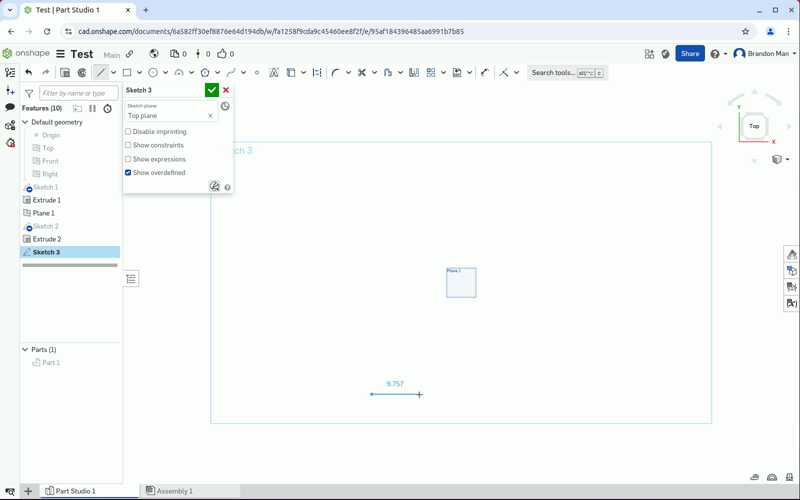
key_up(shift)
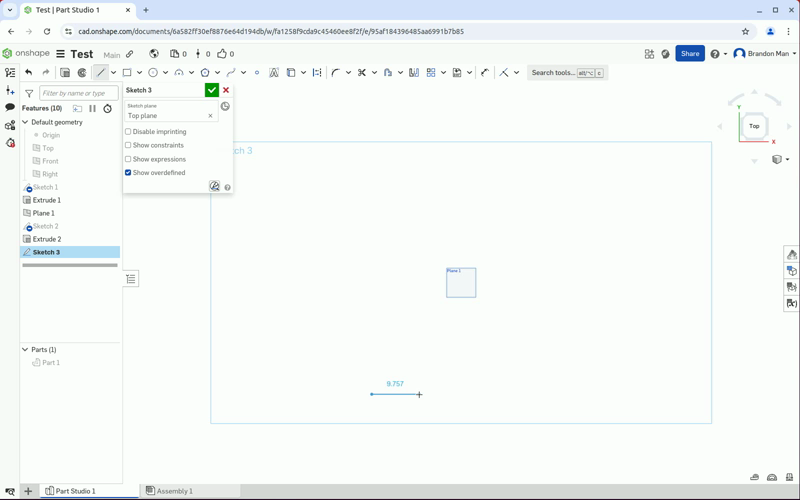
key_down(shift)
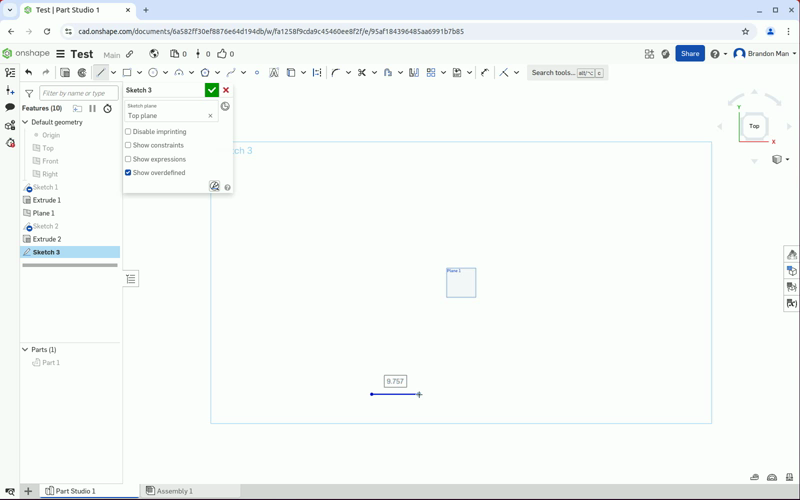
mouse_move(449, 394)
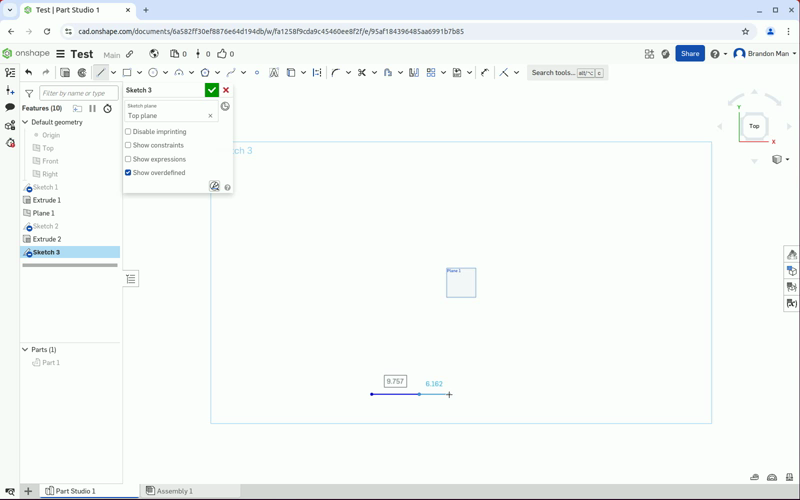
mouse_move(419, 358)
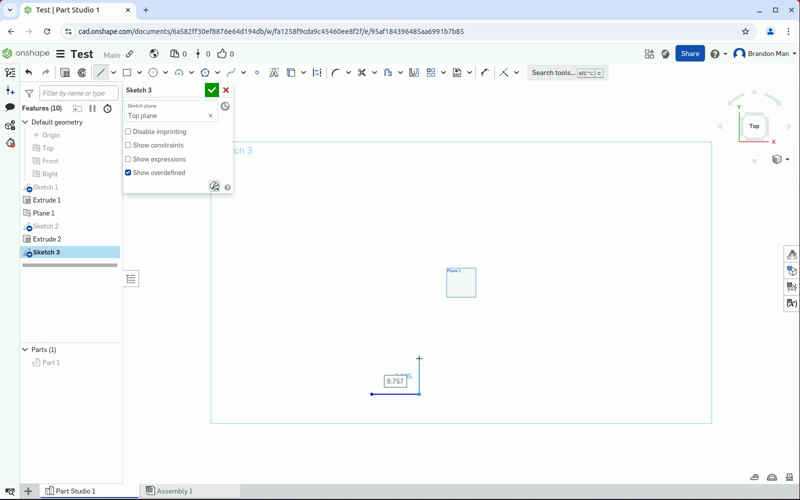
click(419, 358)
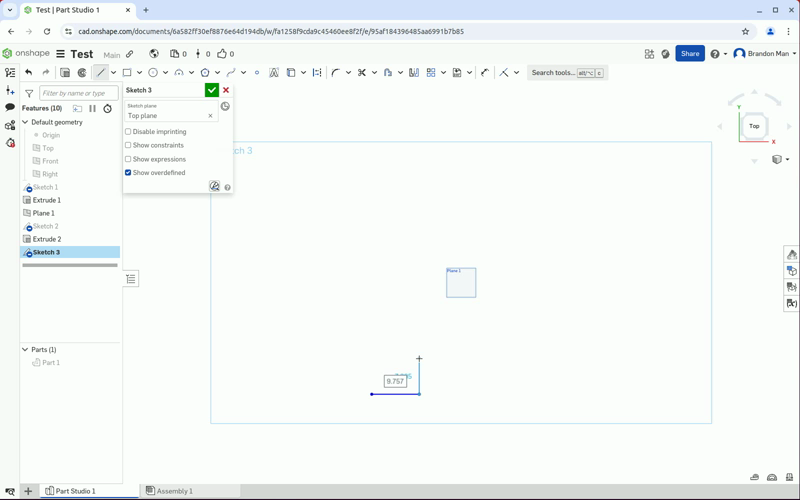
key_up(shift)
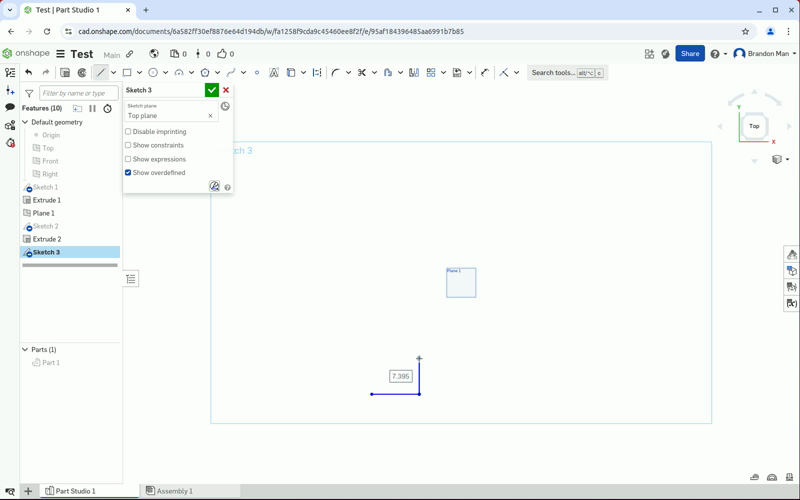
key_down(shift)
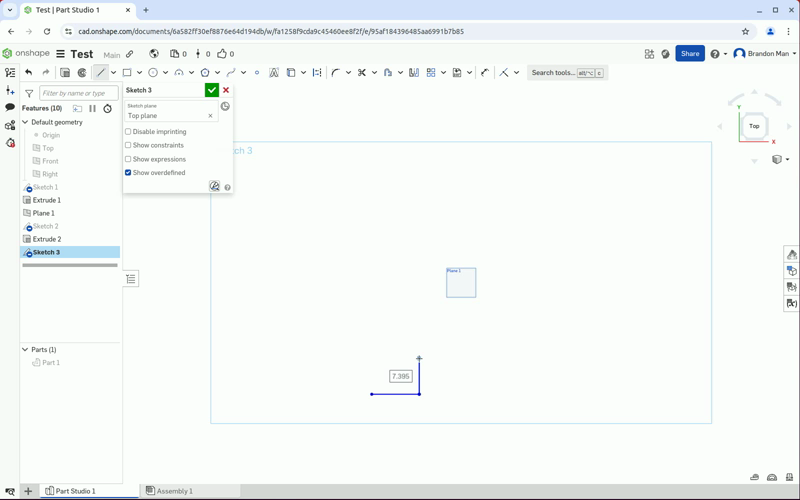
mouse_move(449, 358)
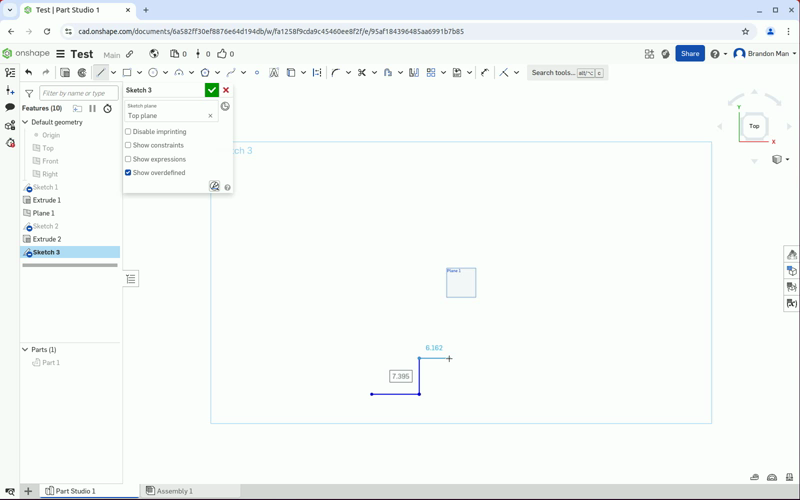
mouse_move(371, 358)
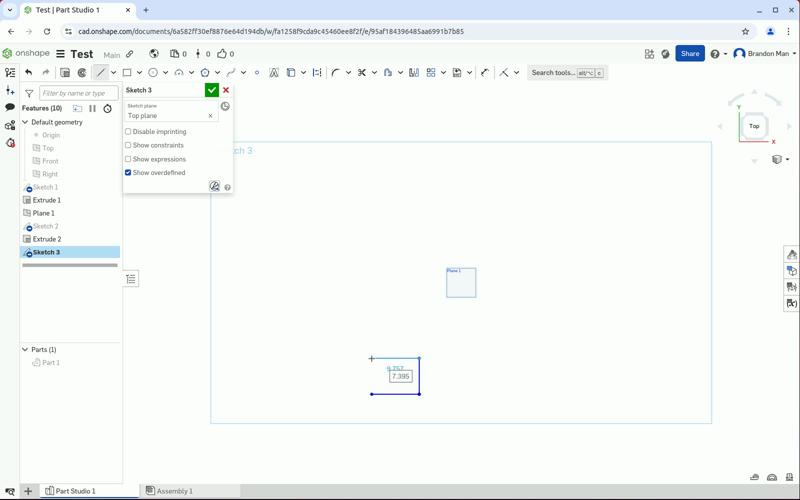
click(371, 358)
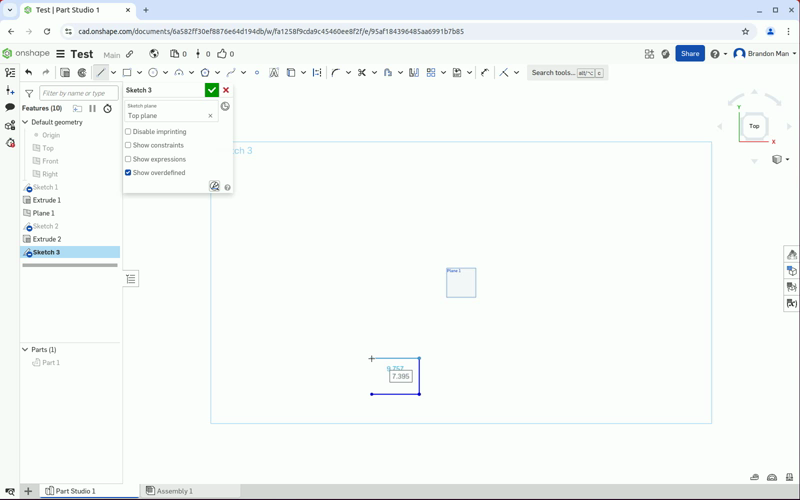
key_up(shift)
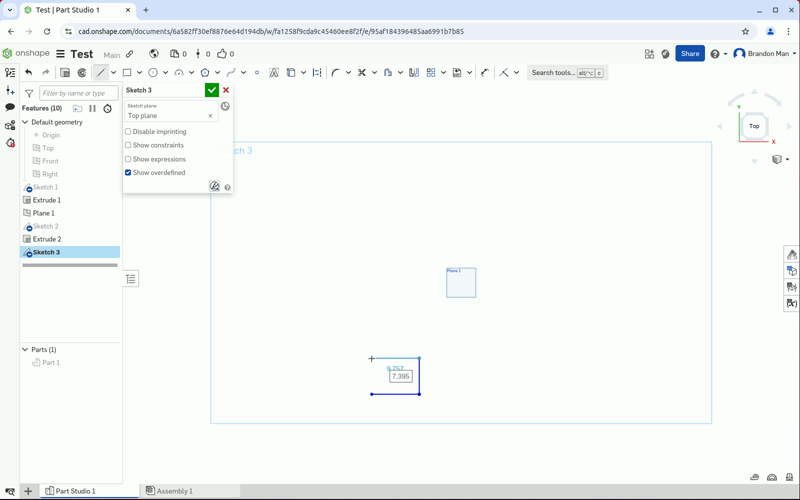
mouse_move(401, 358)
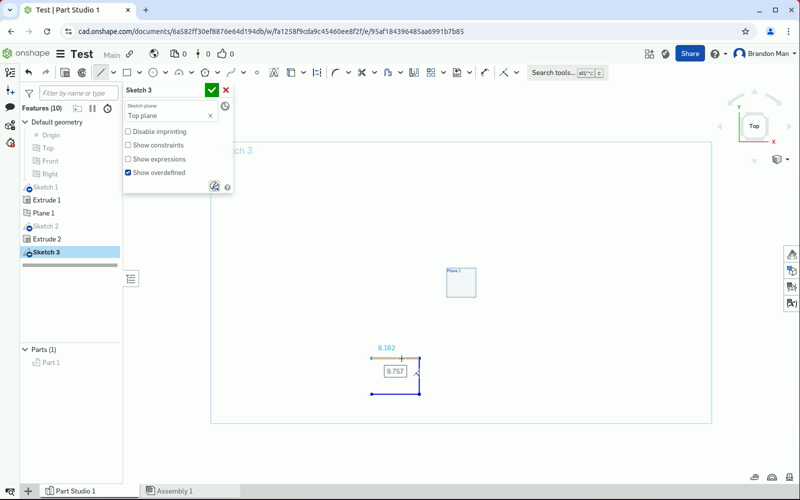
key_down(shift)
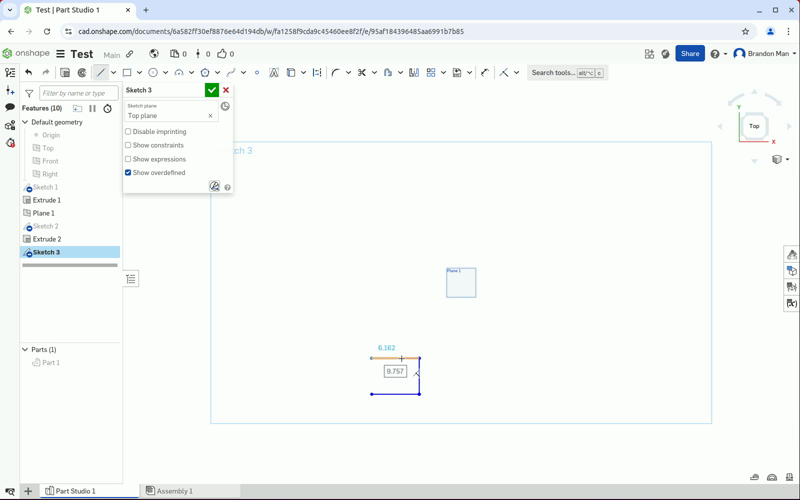
mouse_move(371, 394)
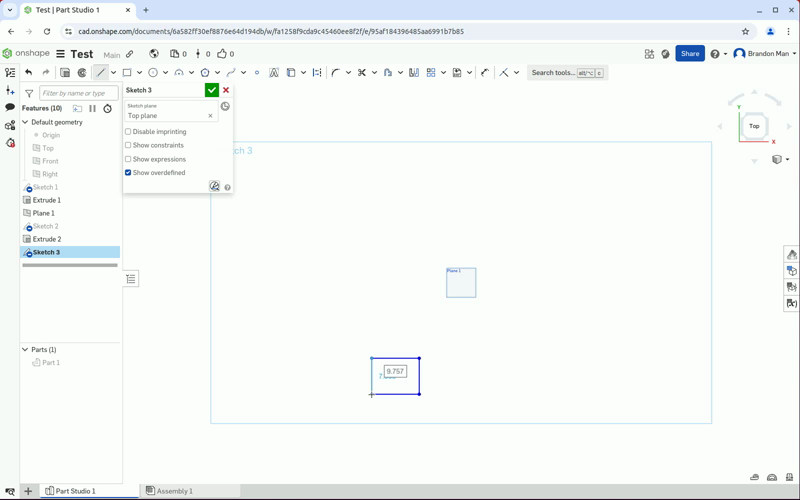
key_up(shift)
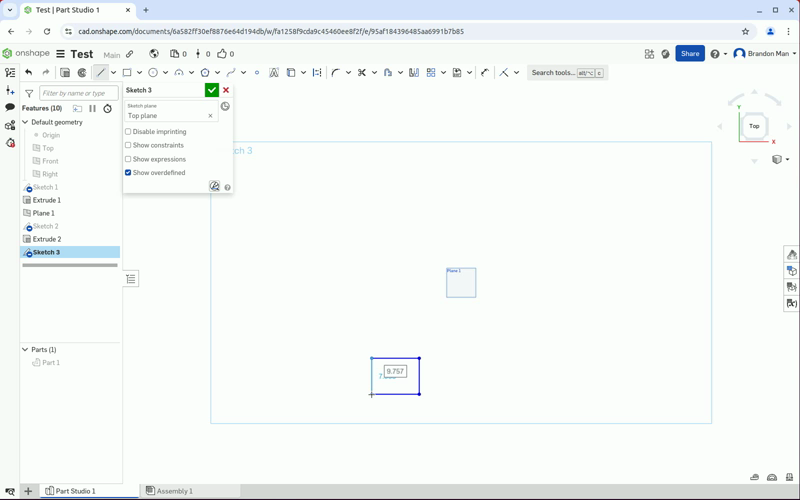
click(371, 394)
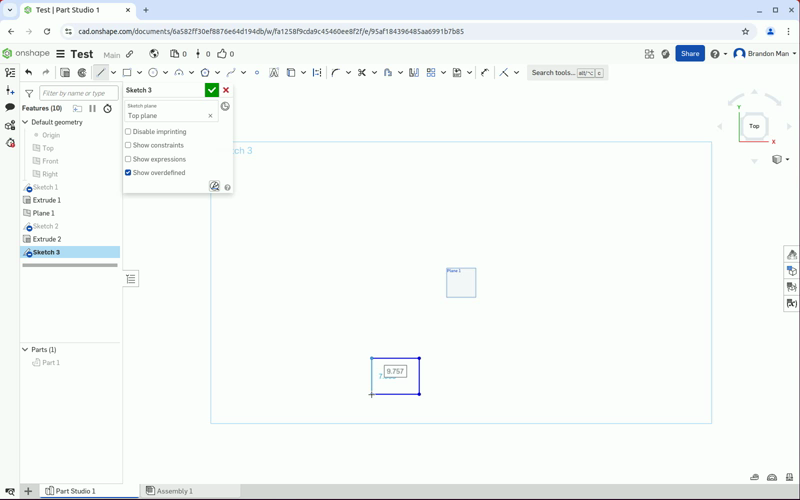
key(esc)
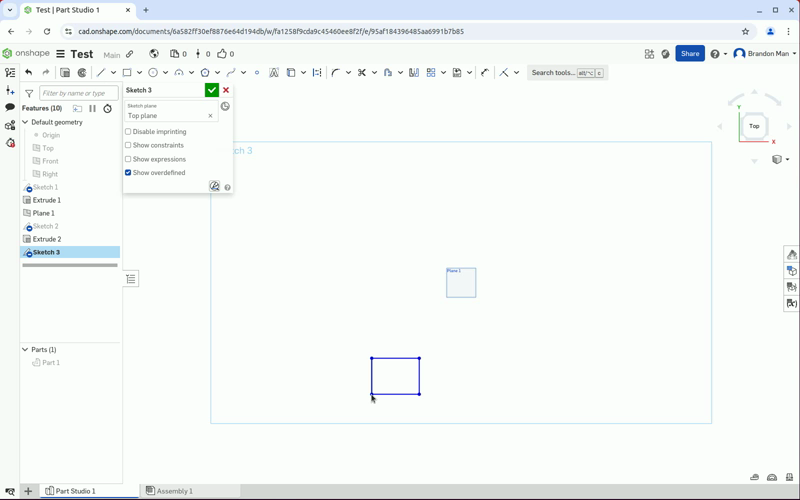
mouse_move(412, 374)
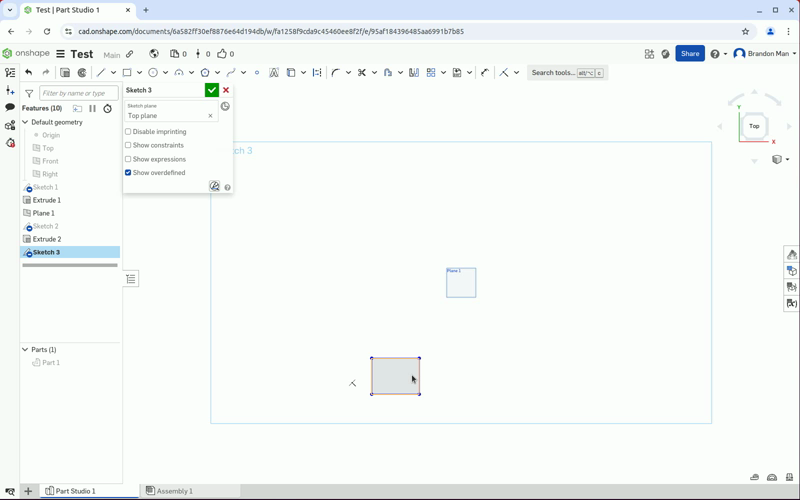
scroll(6)
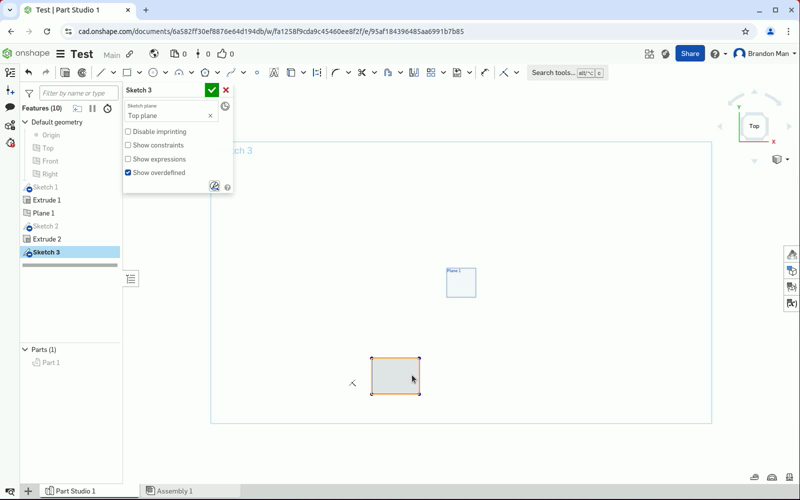
scroll(6)
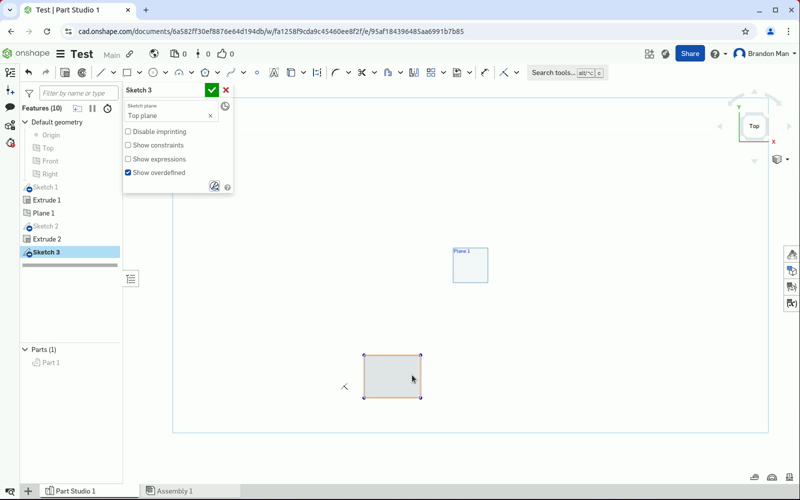
scroll(6)
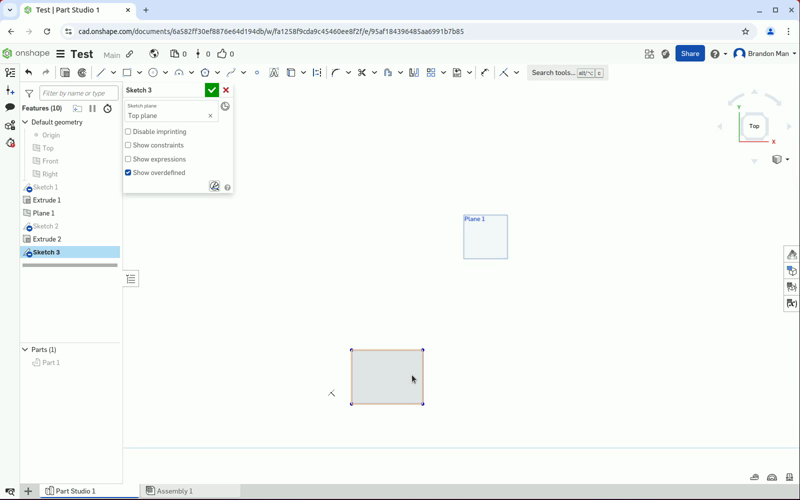
scroll(6)
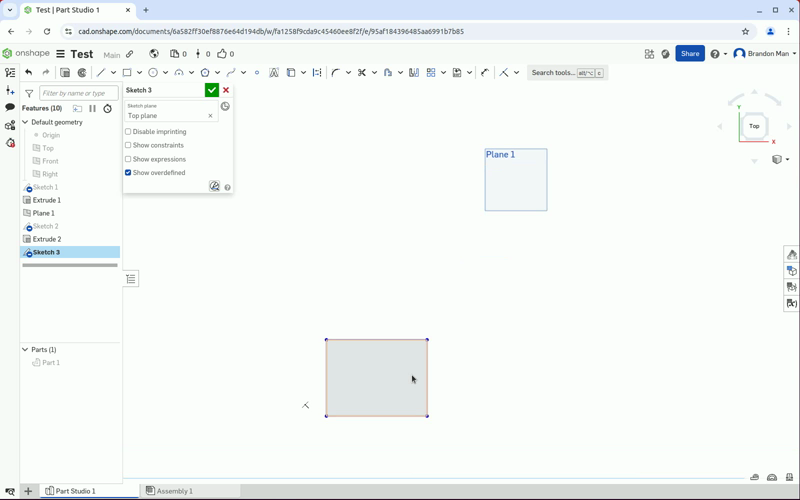
scroll(6)
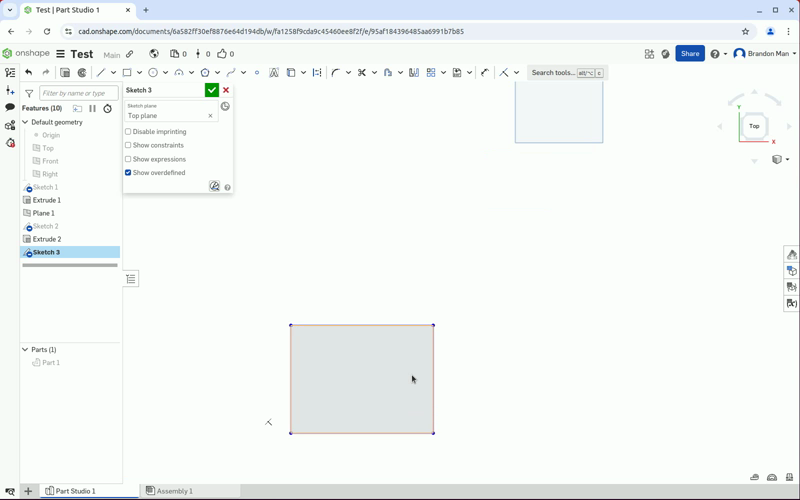
scroll(6)
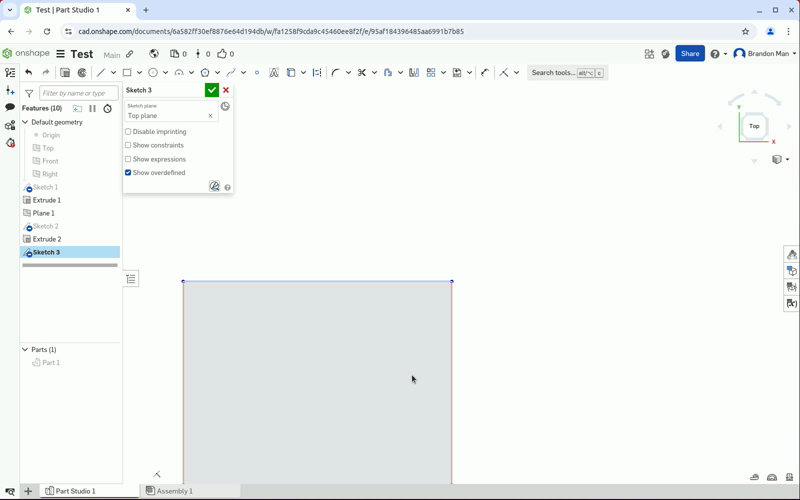
scroll(6)
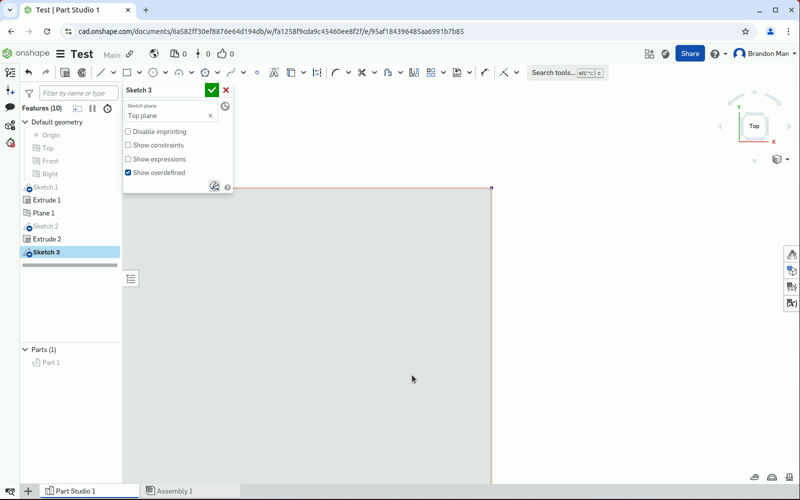
click(412, 374)
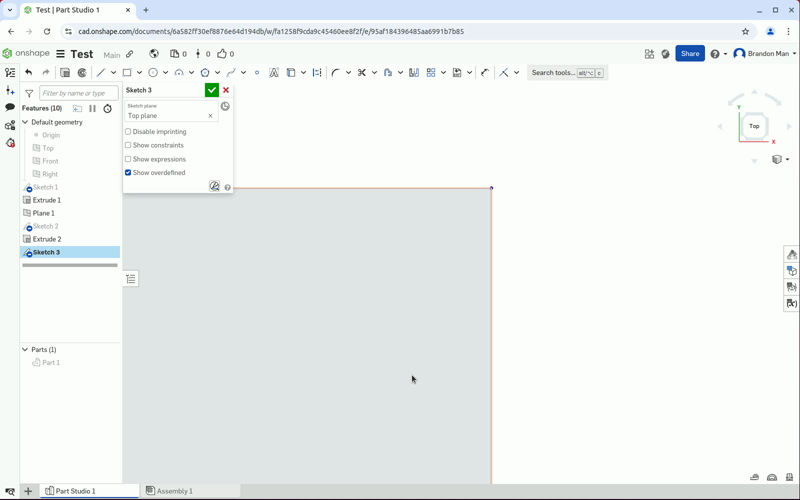
scroll(-6)
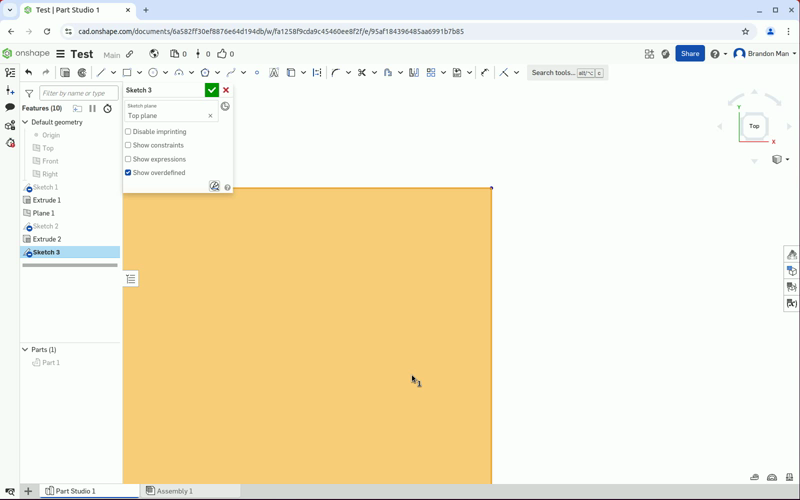
scroll(-6)
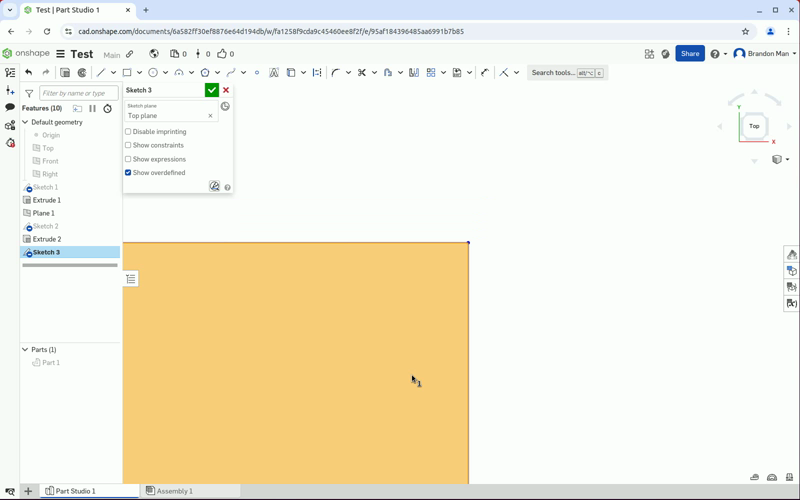
scroll(-6)
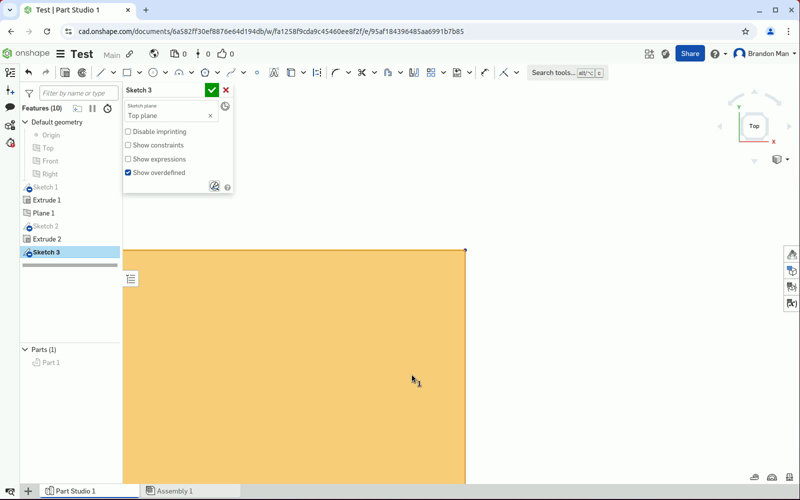
scroll(-6)
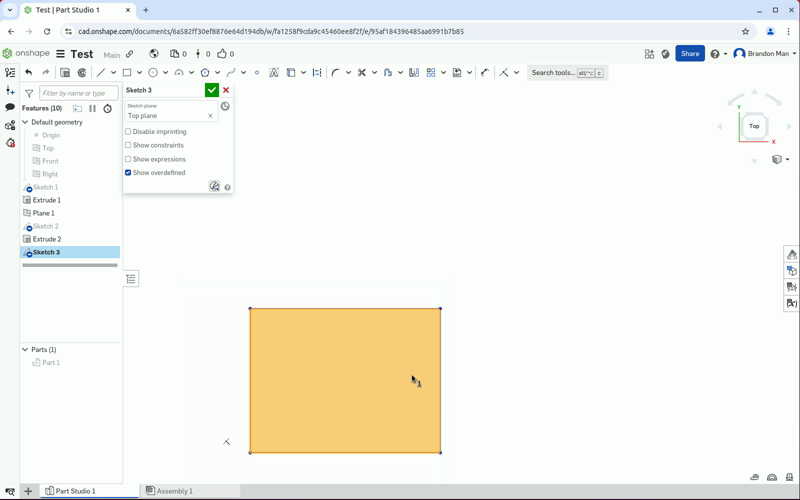
scroll(-6)
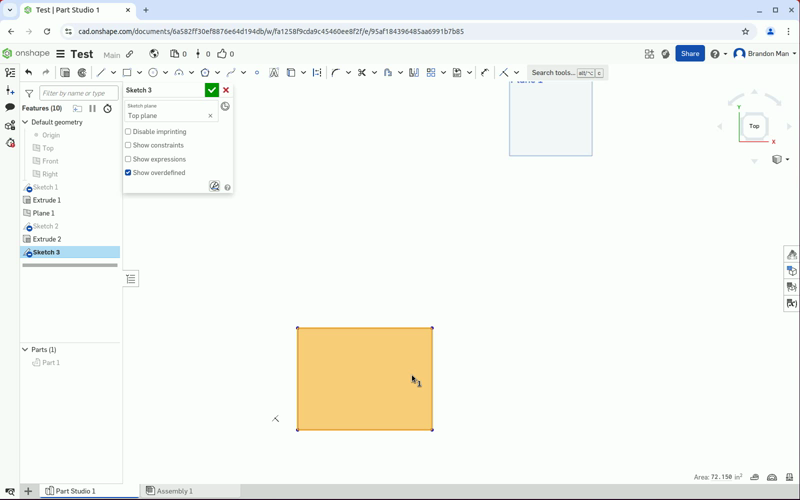
scroll(-6)
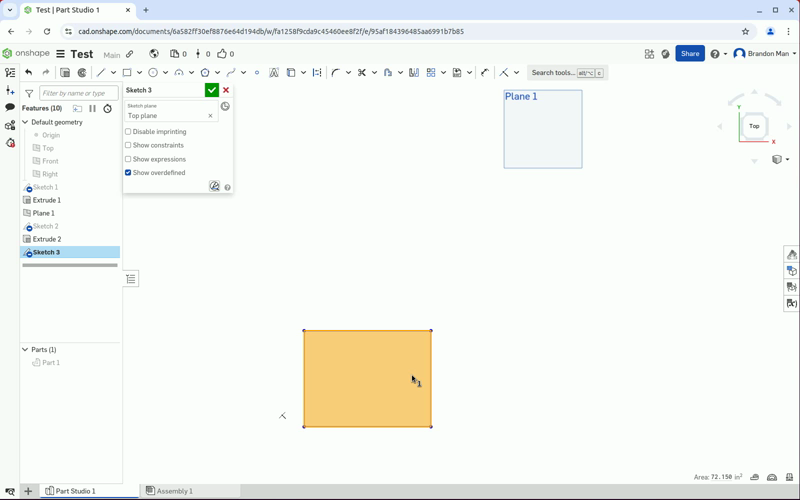
scroll(-6)
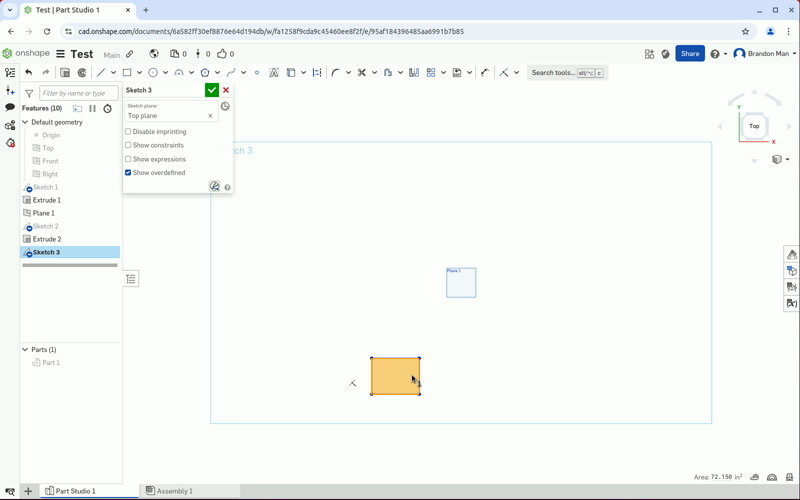
mouse_move(73, 352)
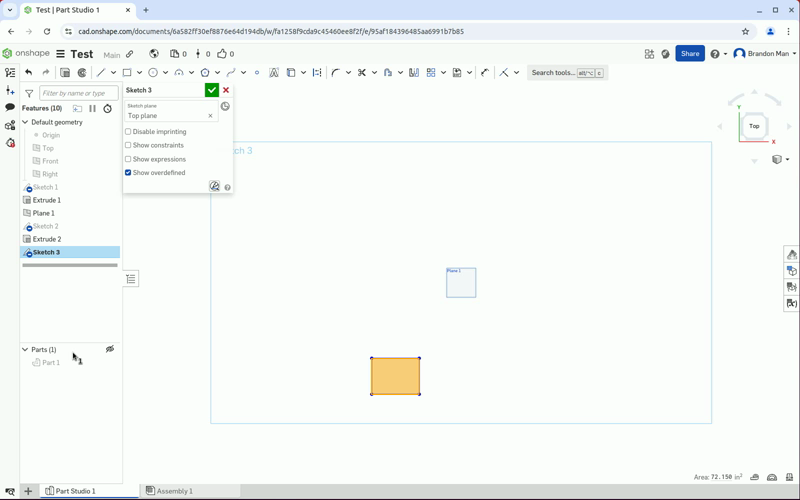
key(shift+y)
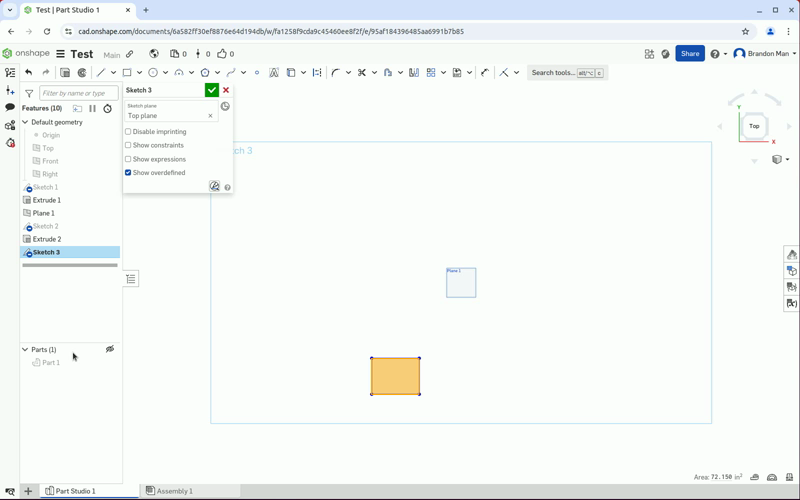
key(shift+e)
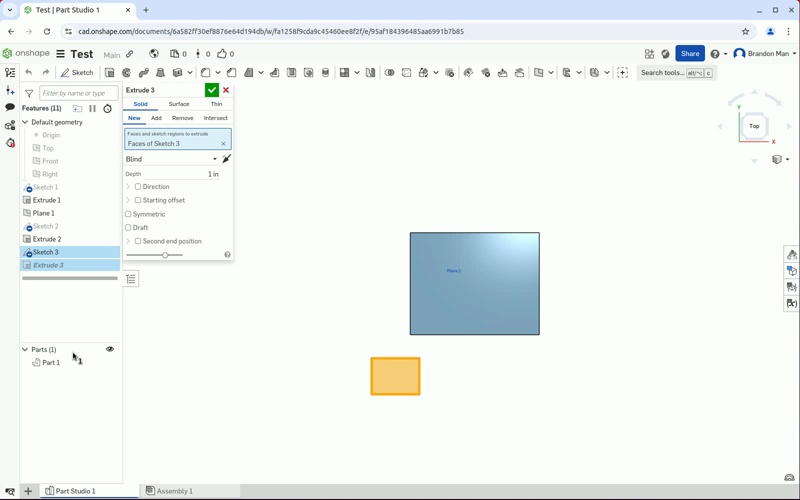
mouse_move(143, 106)
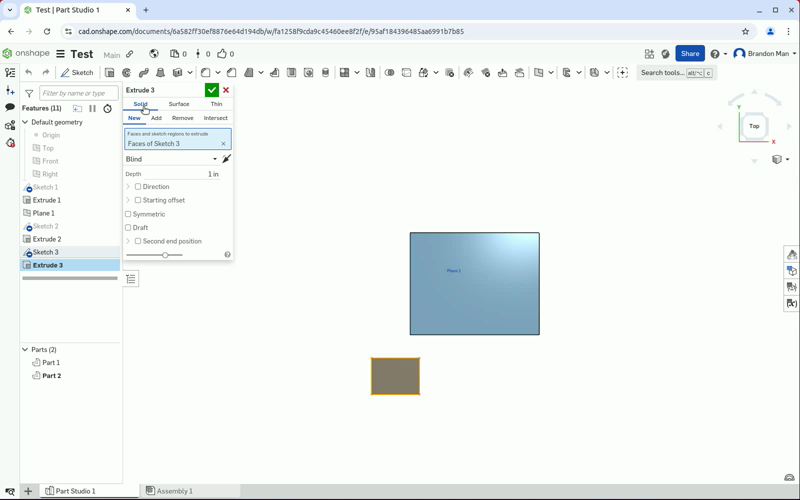
click(143, 106)
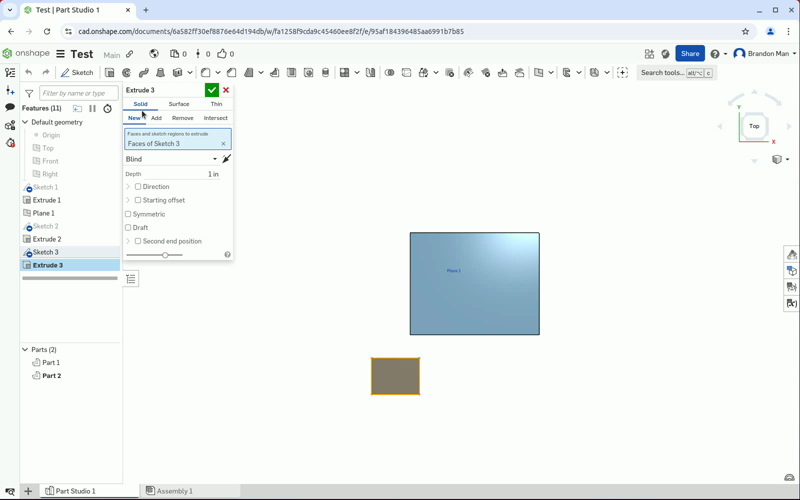
mouse_move(137, 120)
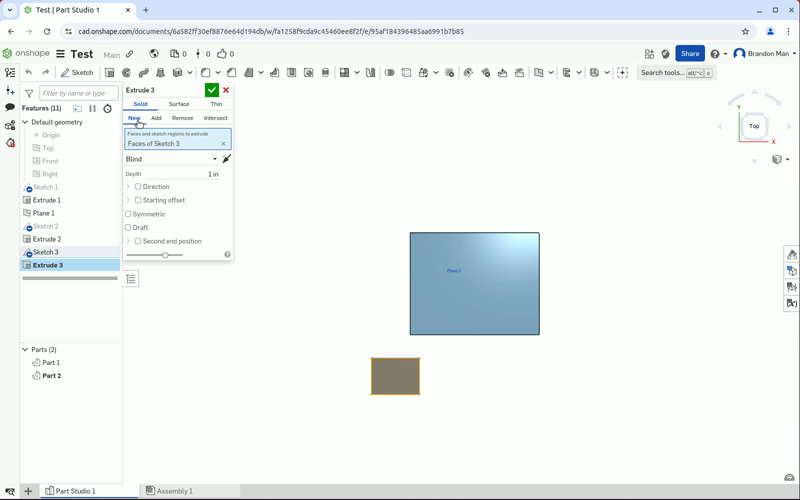
click(137, 120)
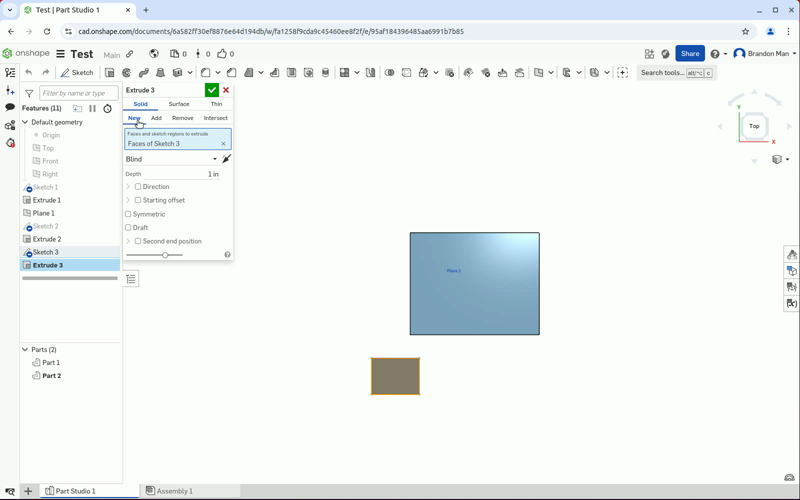
key(tab, 4)
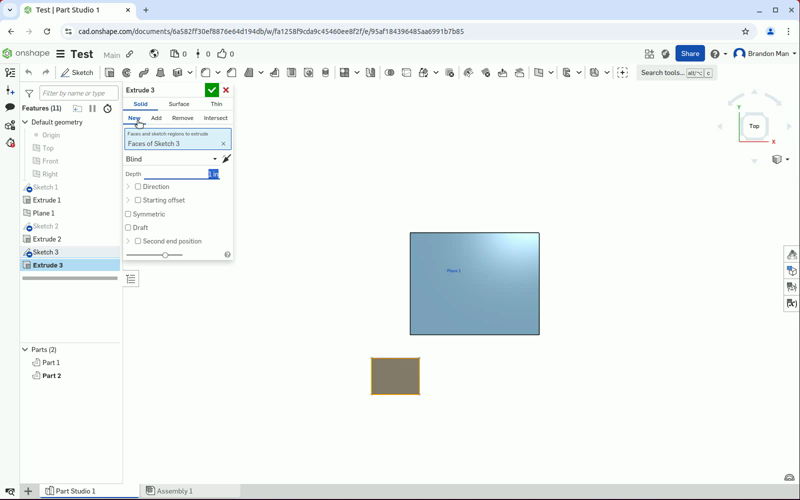
text(6.74)
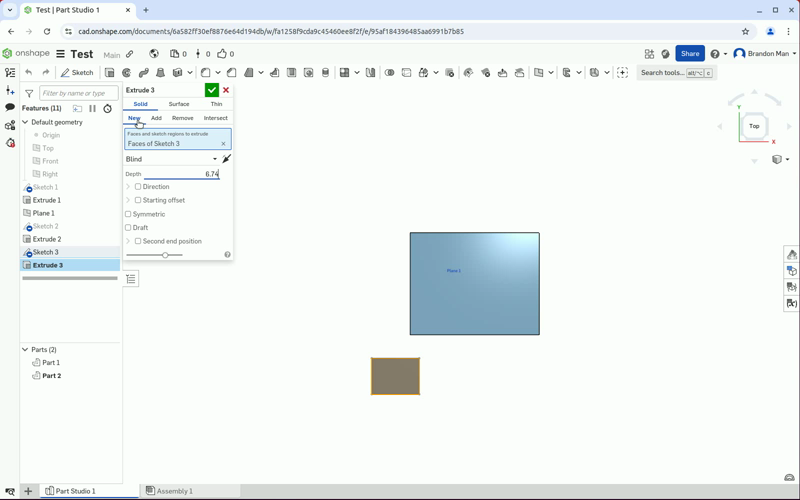
key(enter)
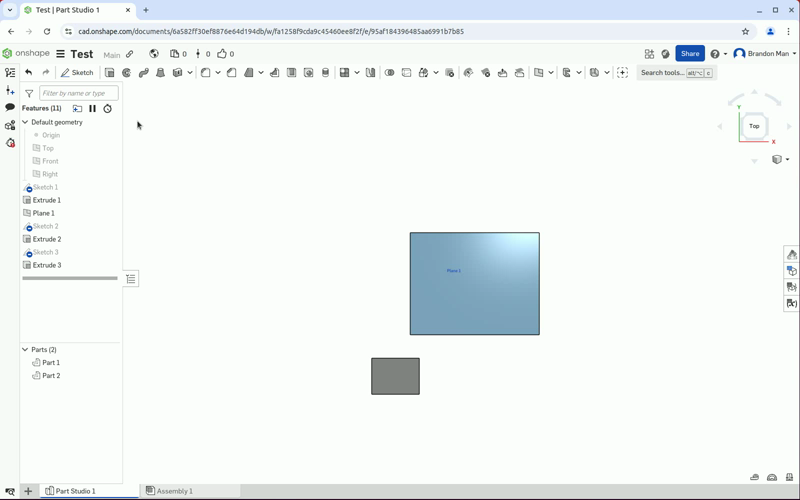
key(shift+h)
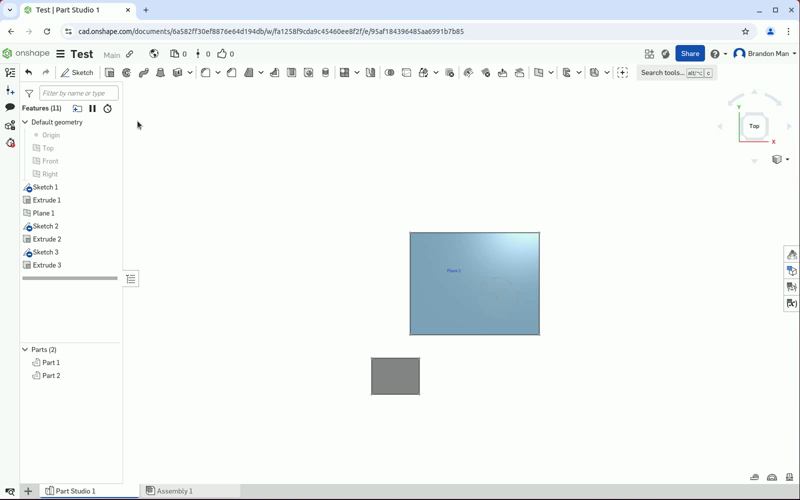
key(shift+h)
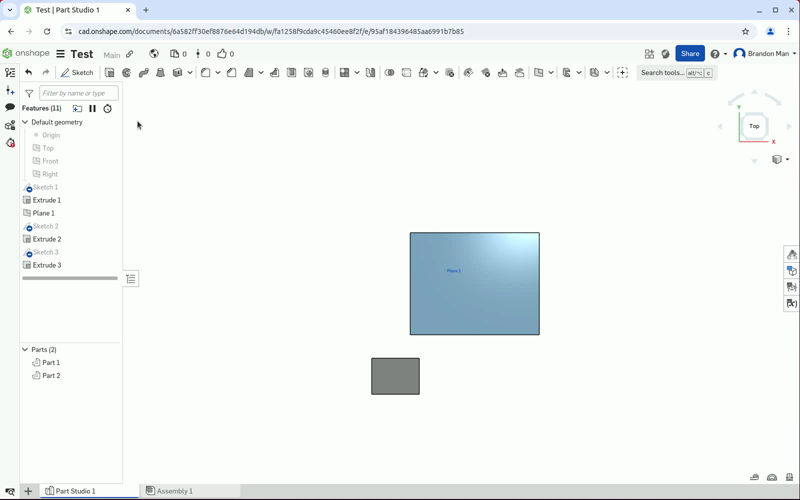
mouse_move(73, 189)
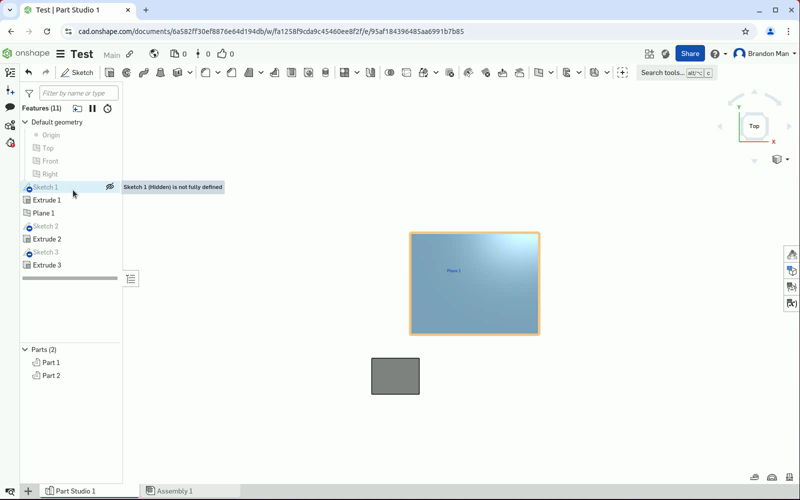
click(73, 189)
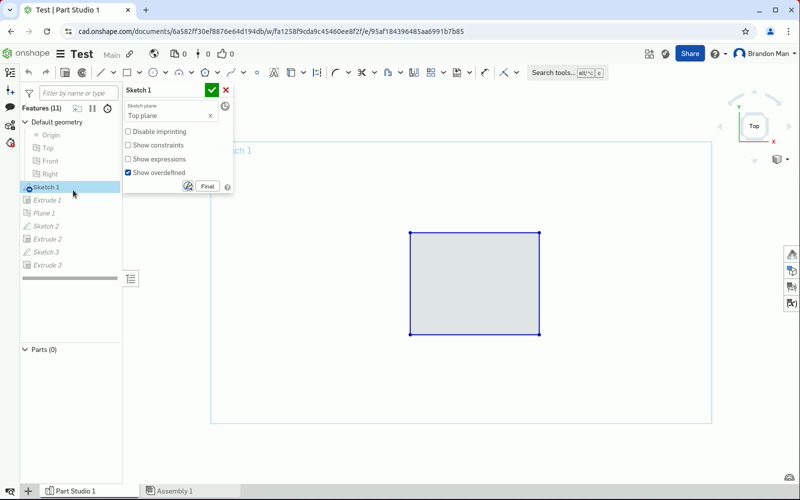
mouse_move(229, 92)
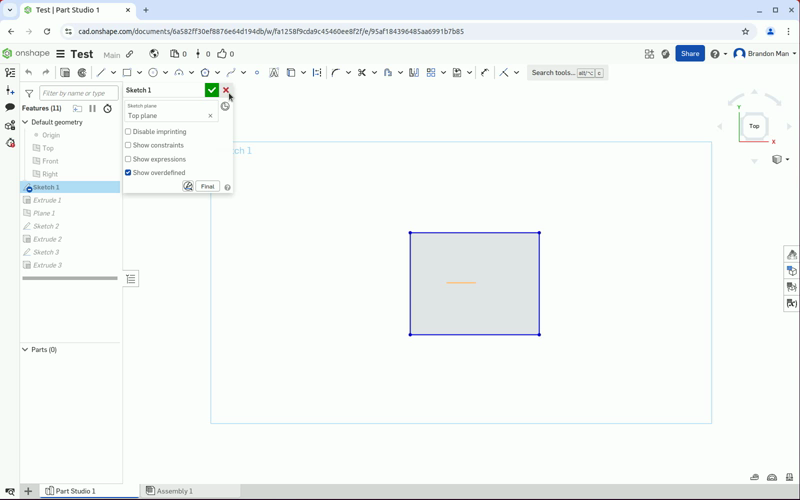
click(229, 92)
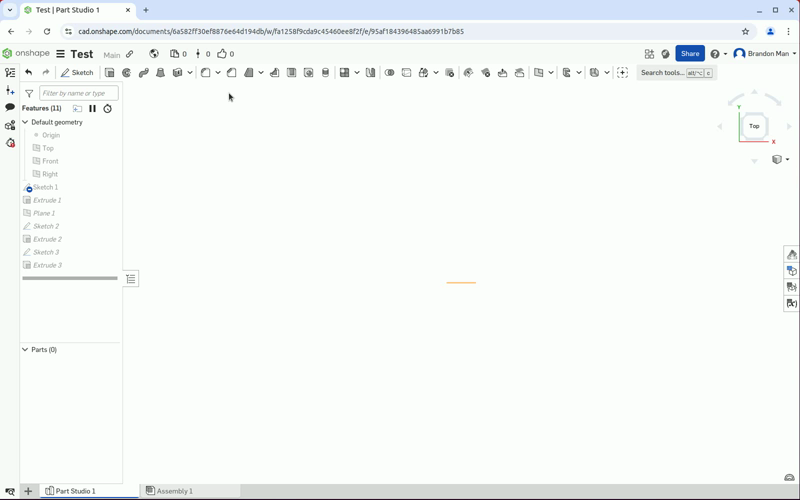
mouse_move(73, 352)
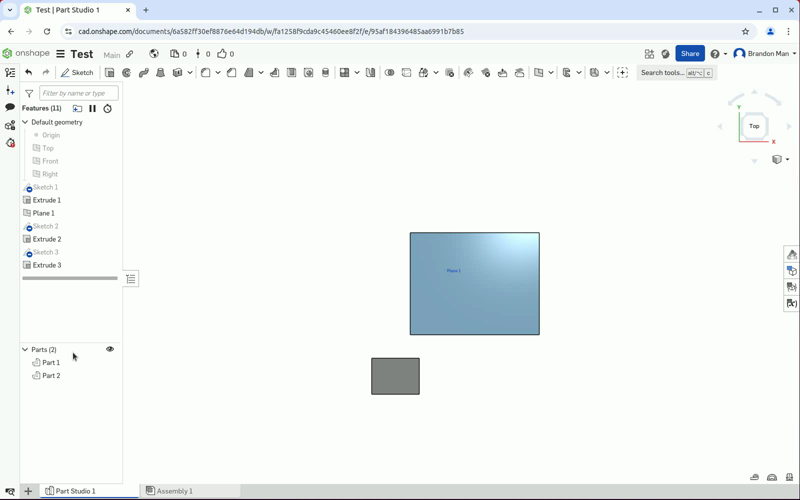
key(y)
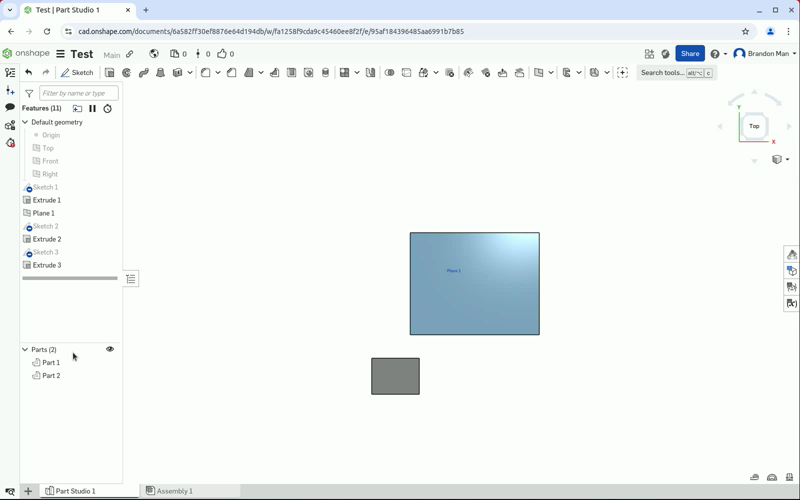
key(shift+p)
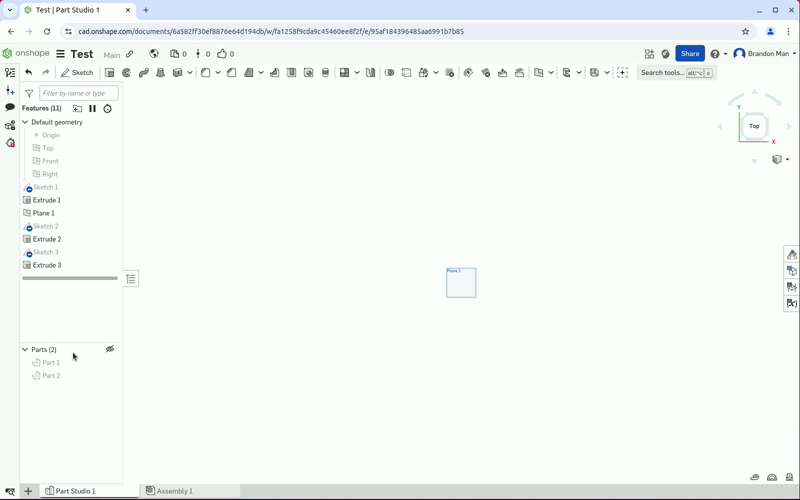
key(space)
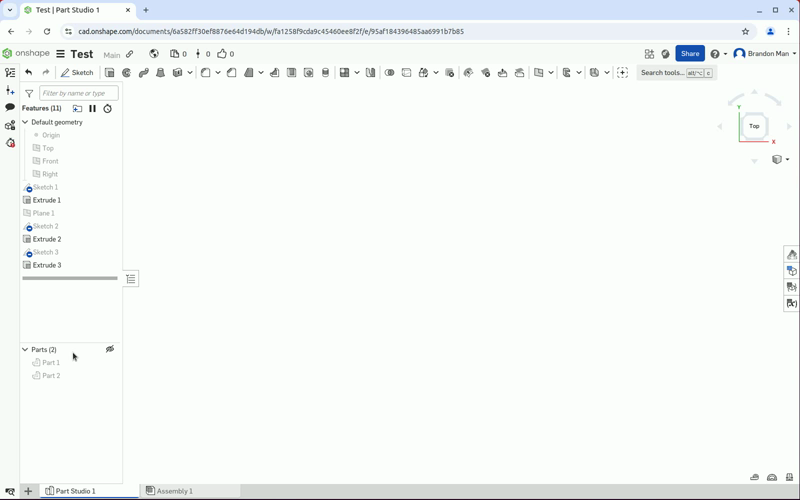
key_down(shift)
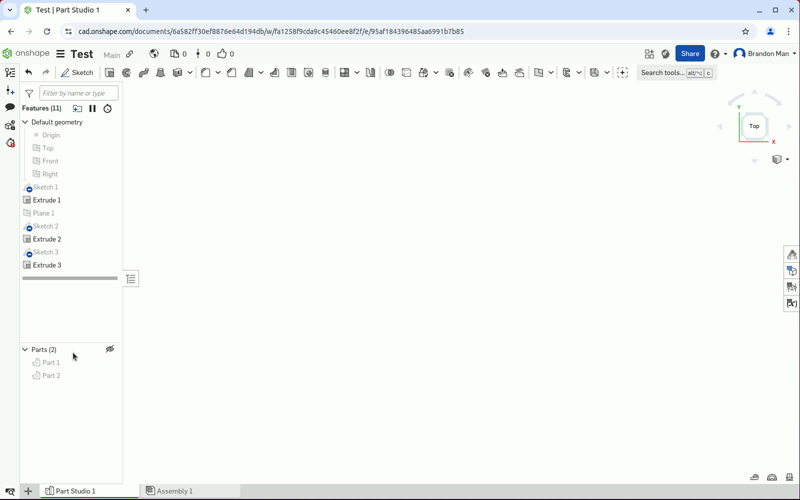
key(up)
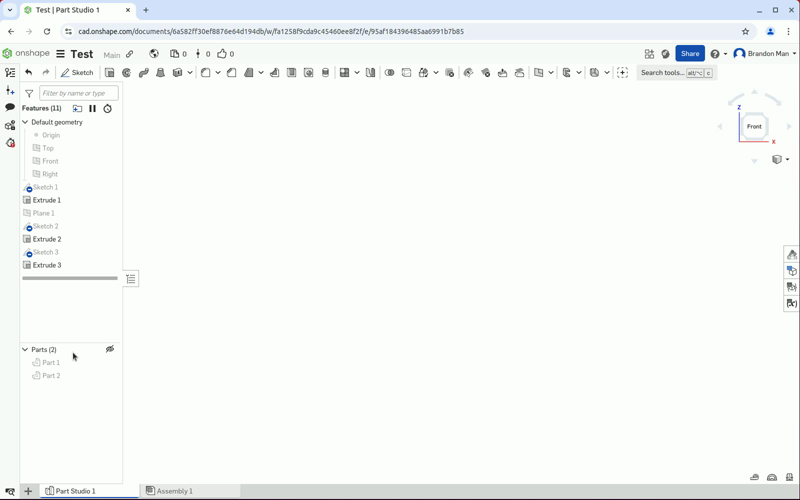
key_up(shift)
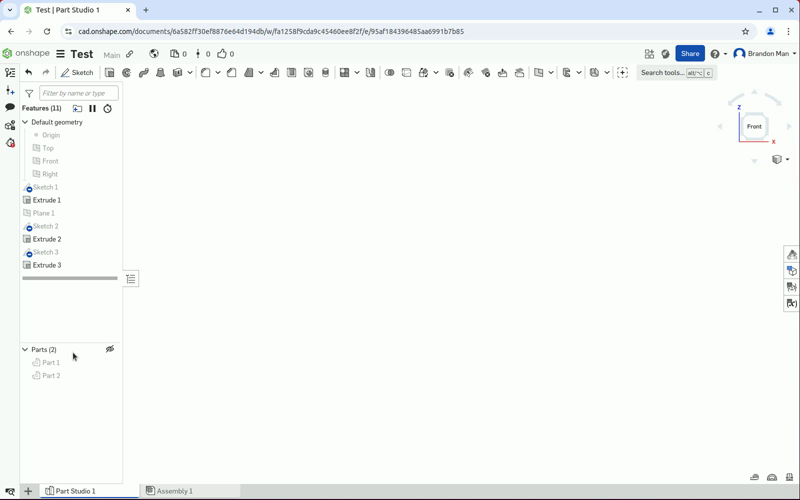
mouse_move(73, 352)
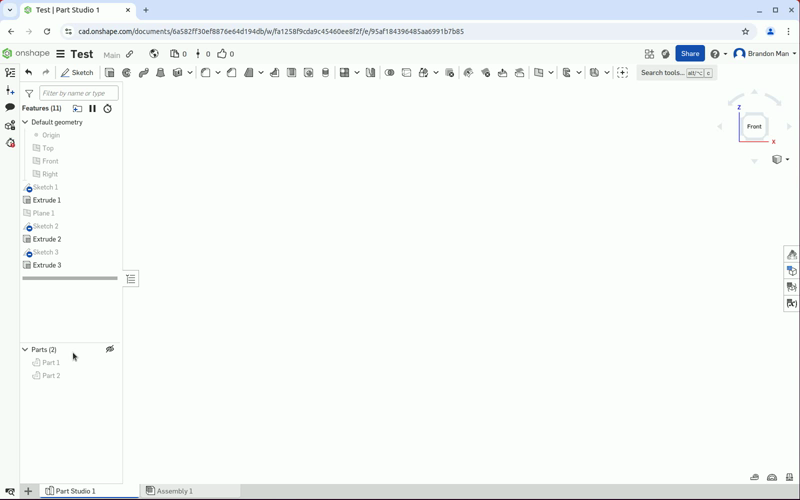
key(shift+y)
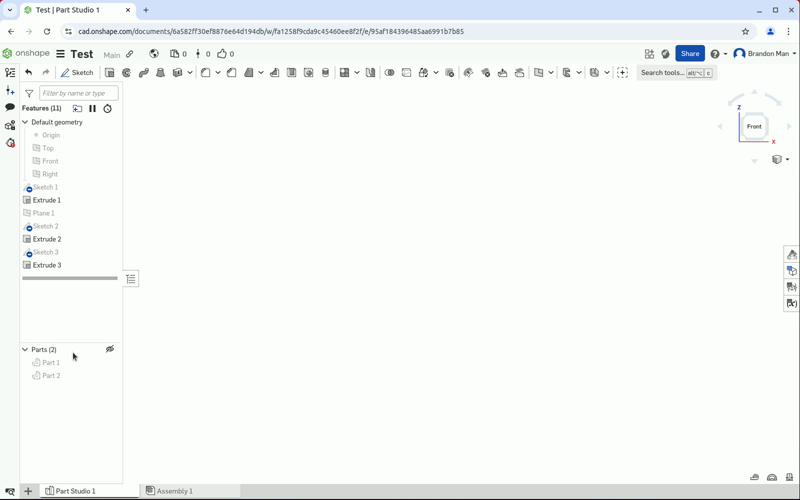
key(shift+s)
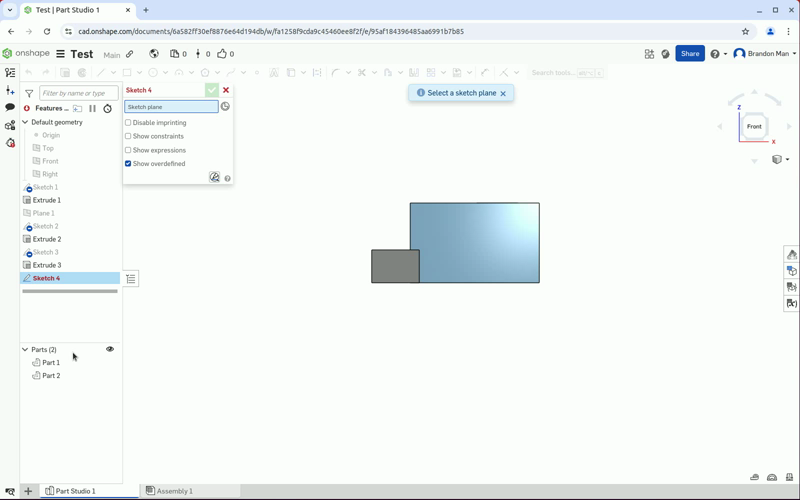
mouse_move(73, 163)
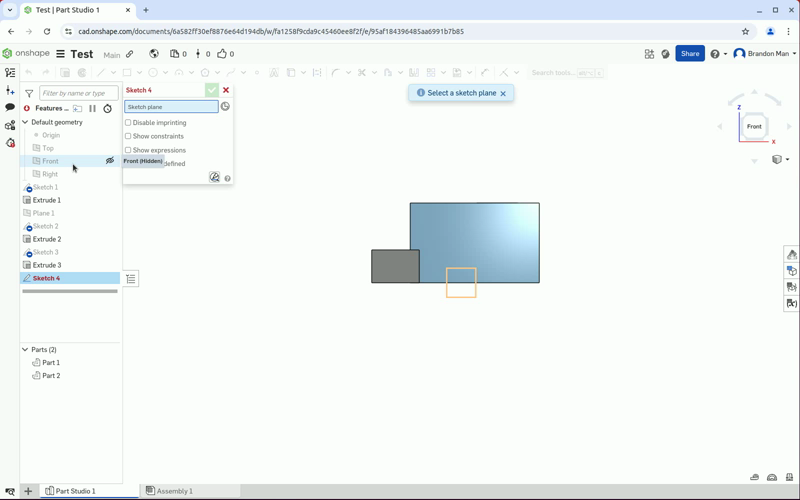
click(73, 163)
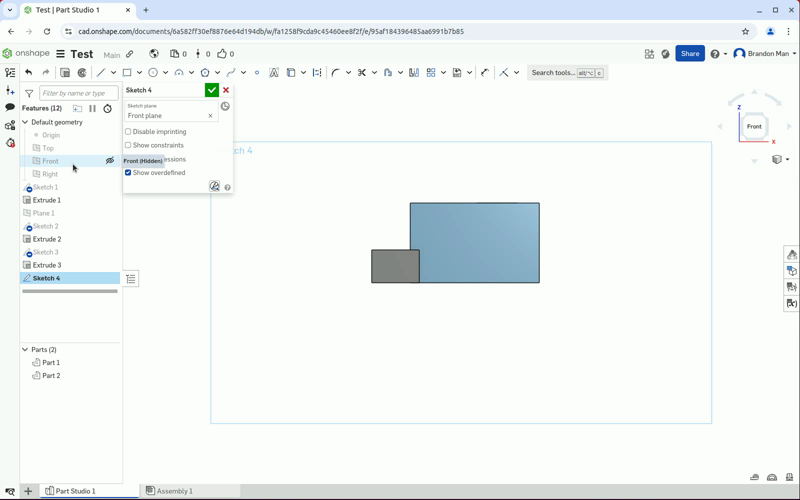
mouse_move(73, 352)
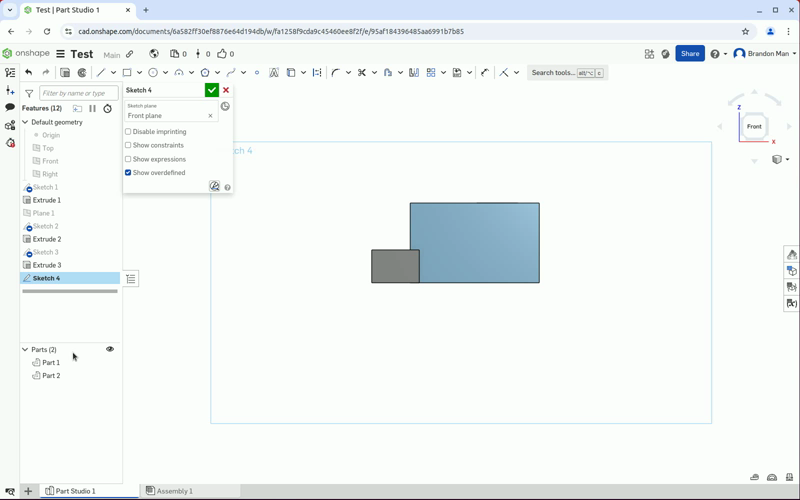
key(y)
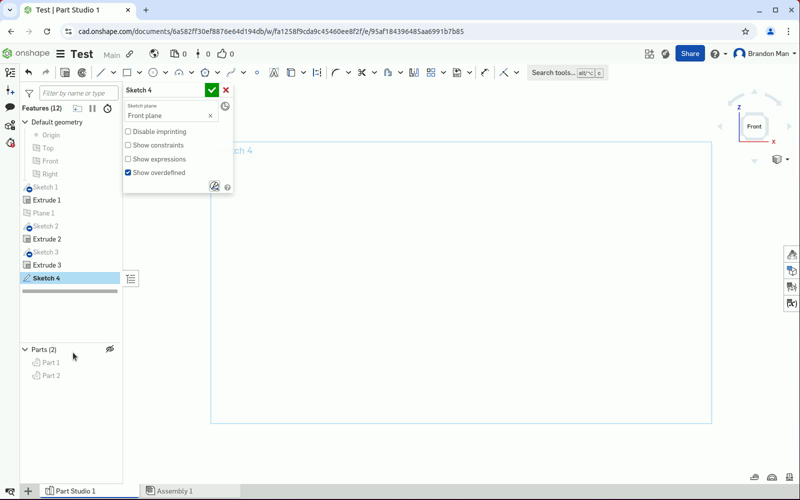
key(c)
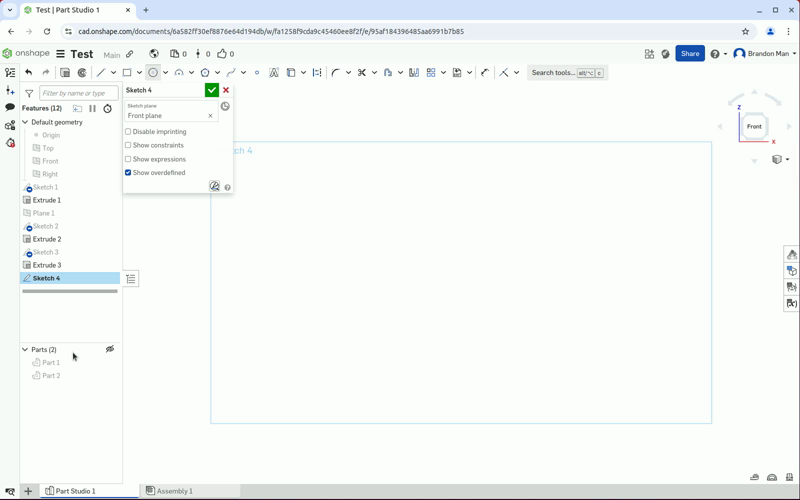
key_down(shift)
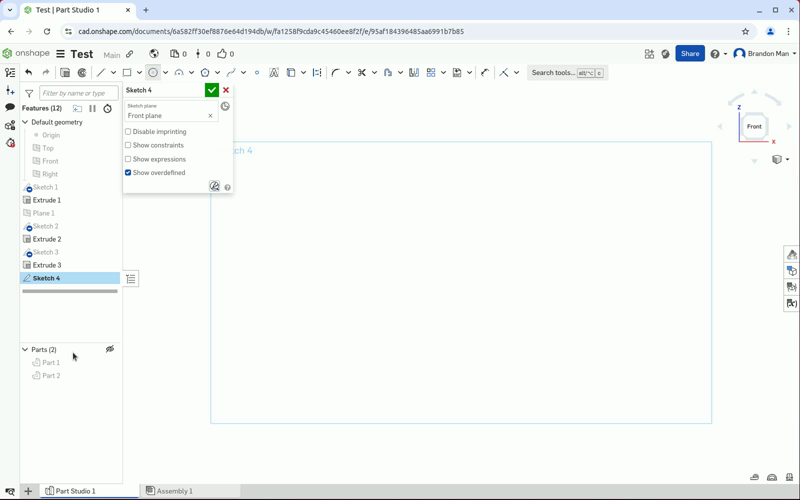
mouse_move(407, 334)
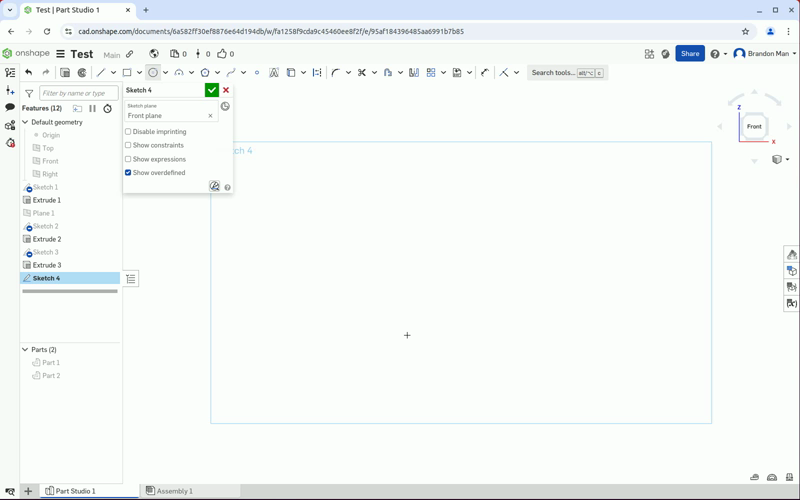
click(407, 334)
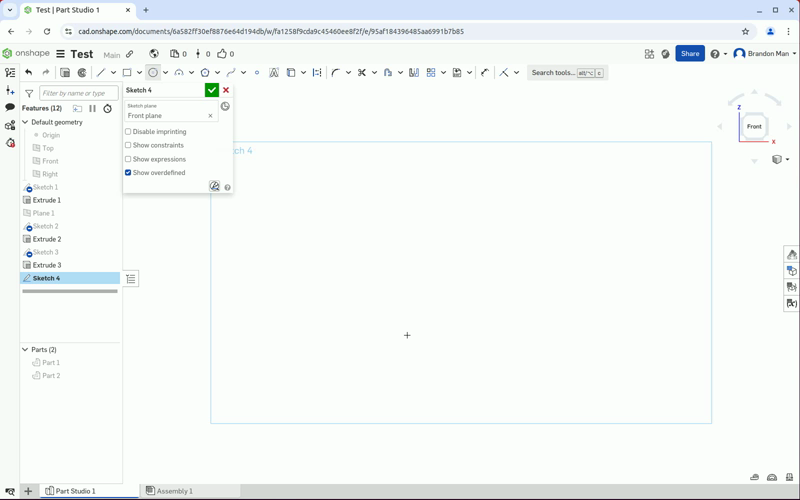
key_up(shift)
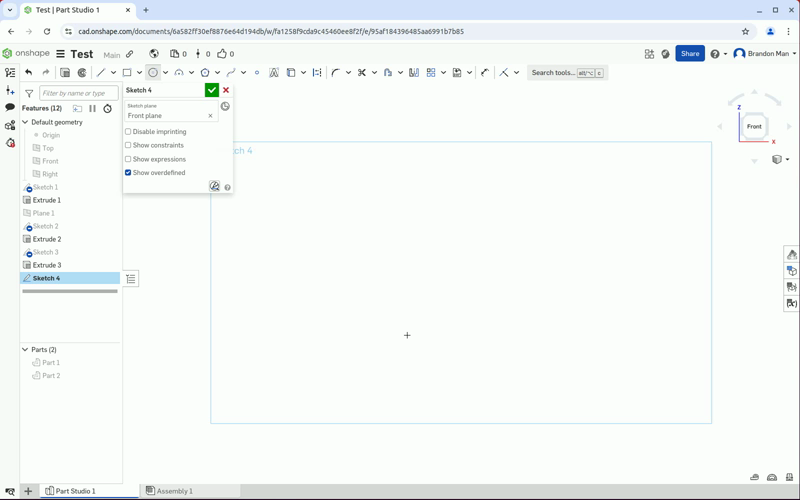
mouse_move(436, 334)
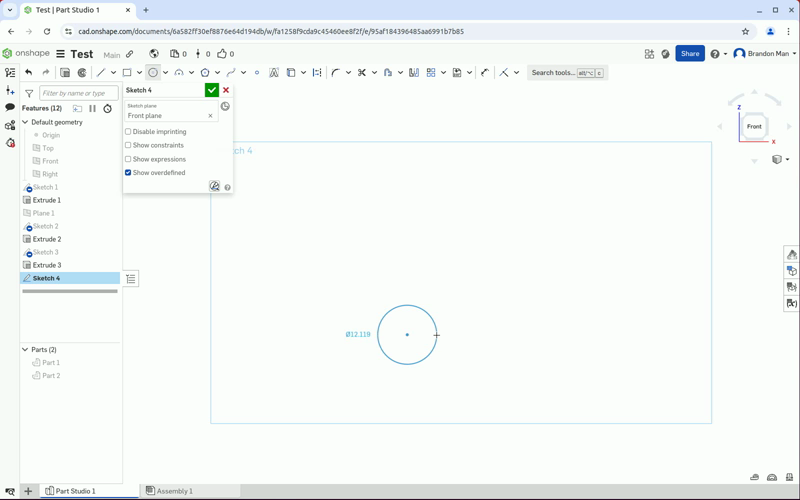
click(436, 334)
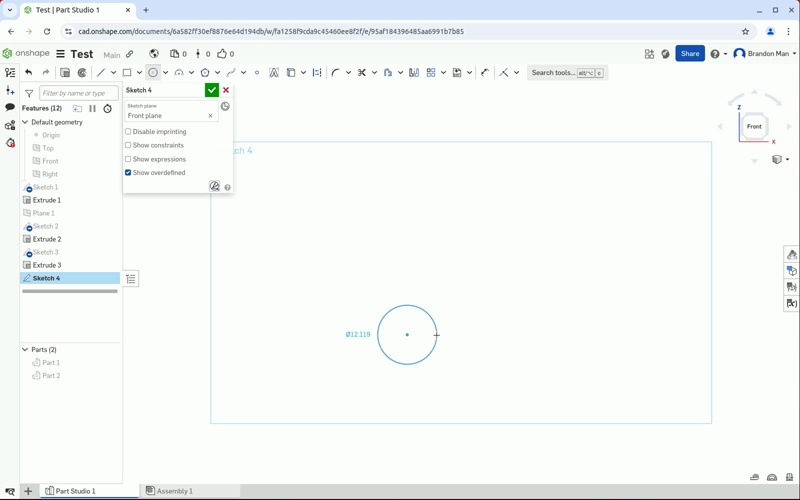
key(esc)
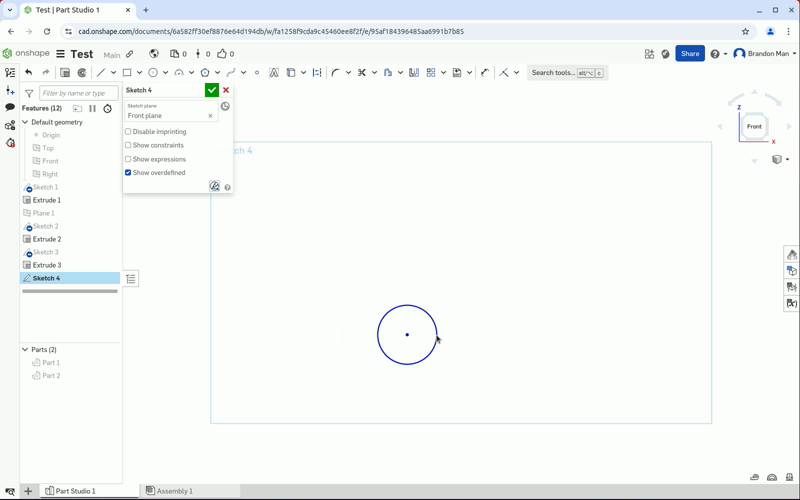
mouse_move(414, 350)
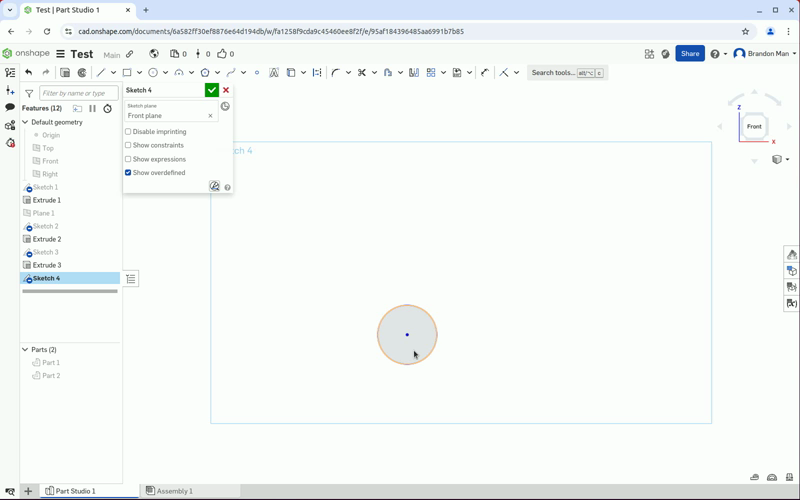
click(414, 350)
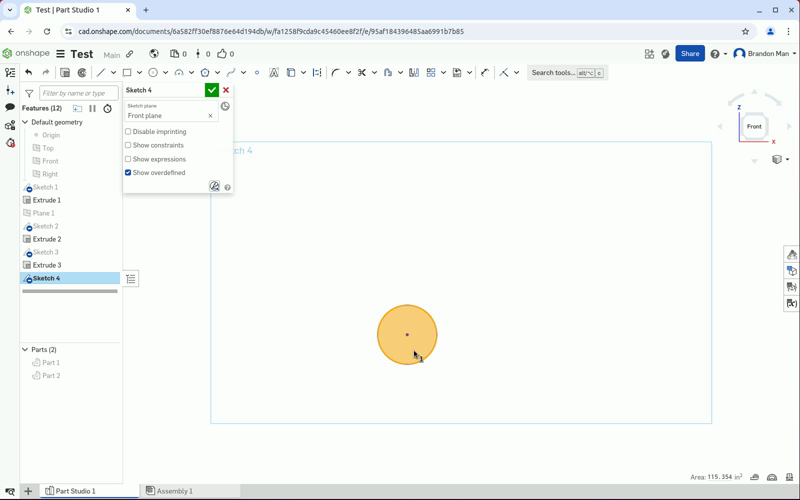
mouse_move(73, 352)
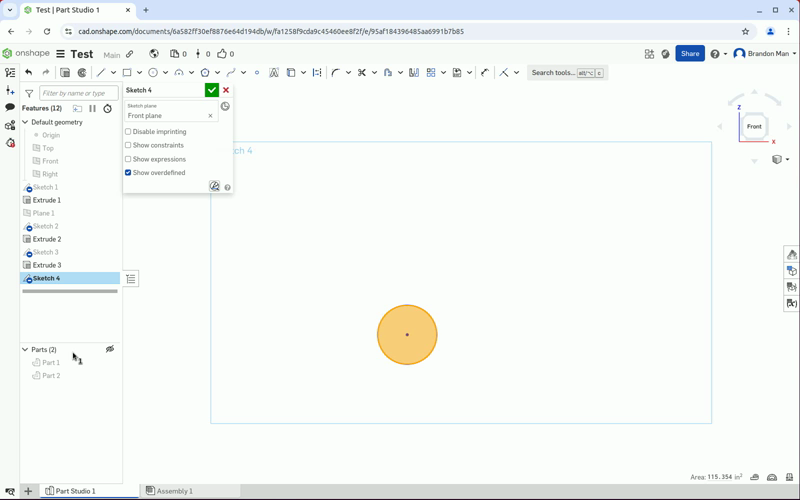
key(shift+y)
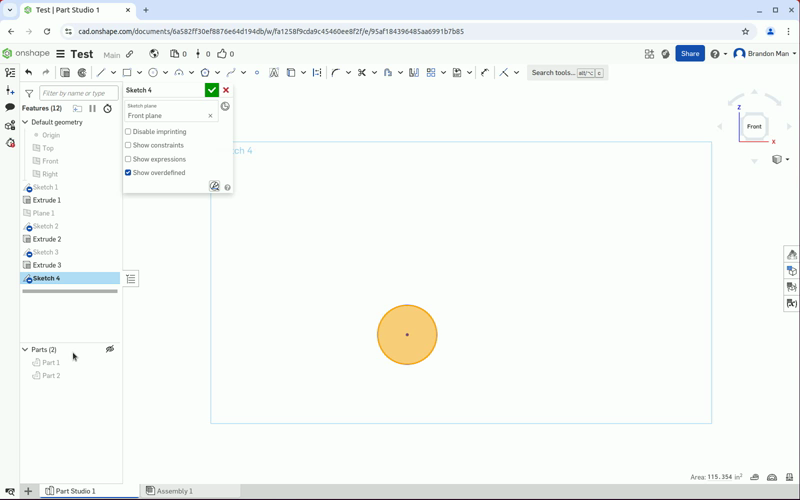
key(shift+e)
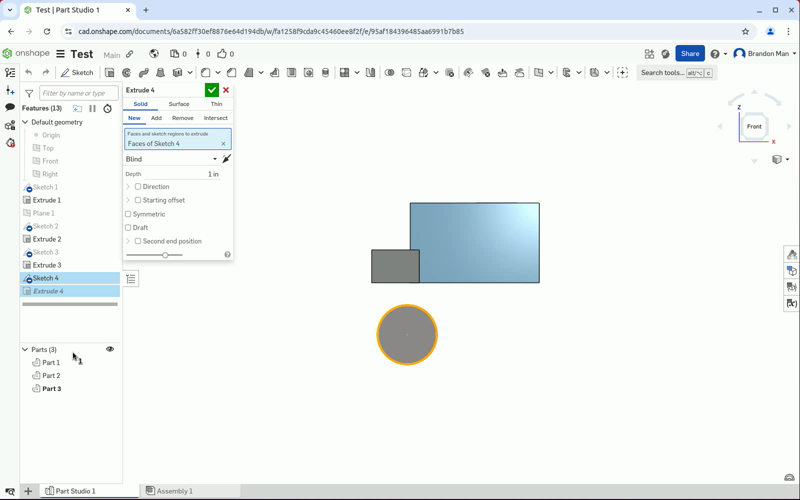
mouse_move(143, 106)
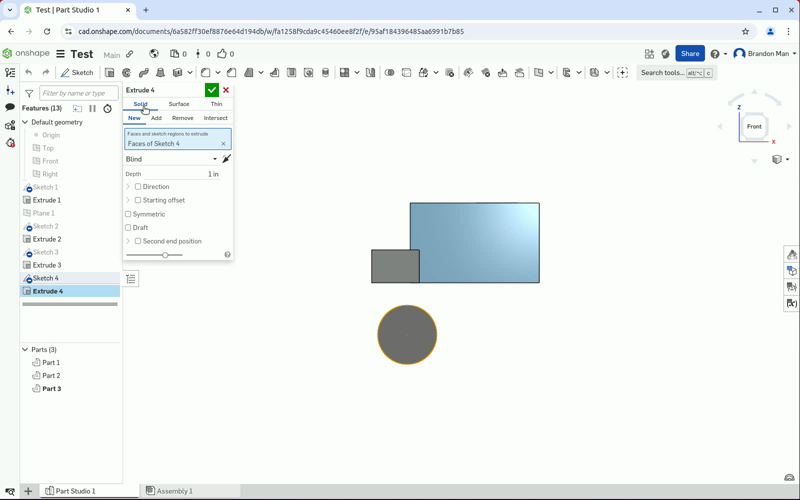
click(143, 106)
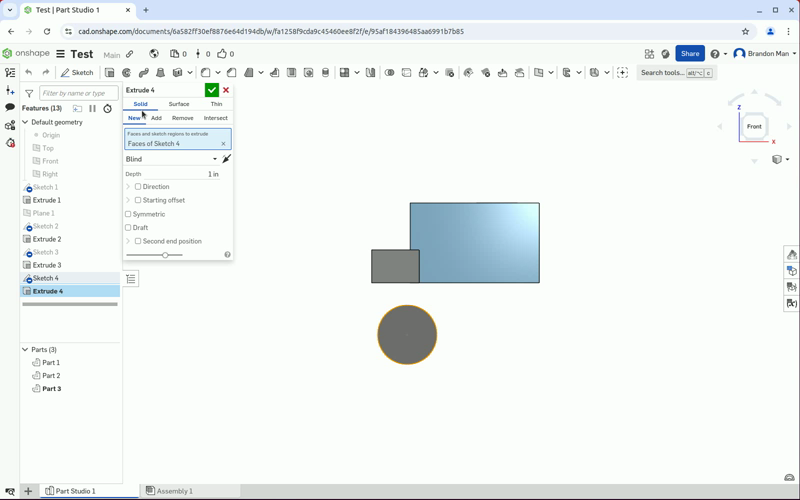
mouse_move(137, 120)
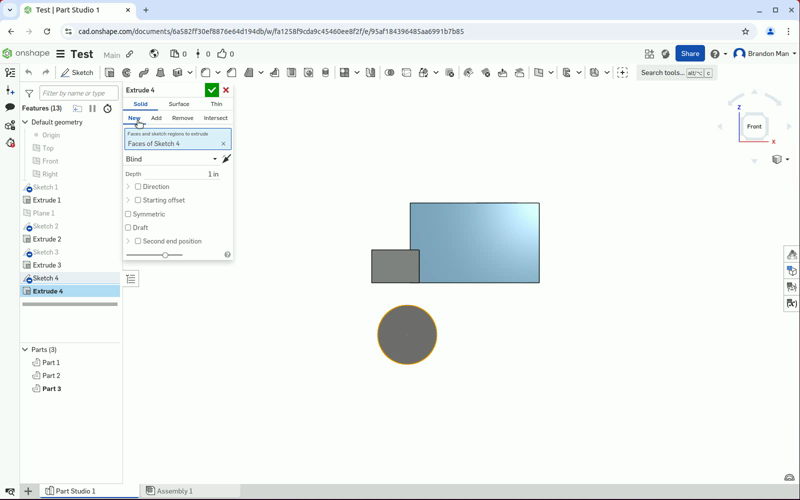
click(137, 120)
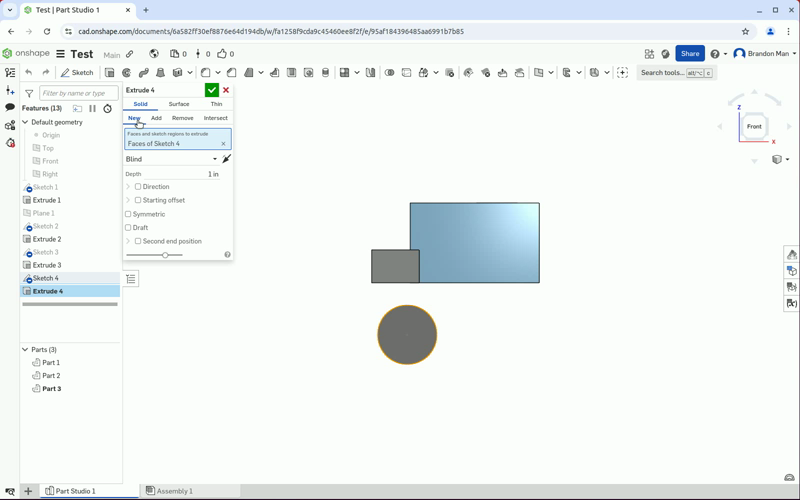
key(tab, 4)
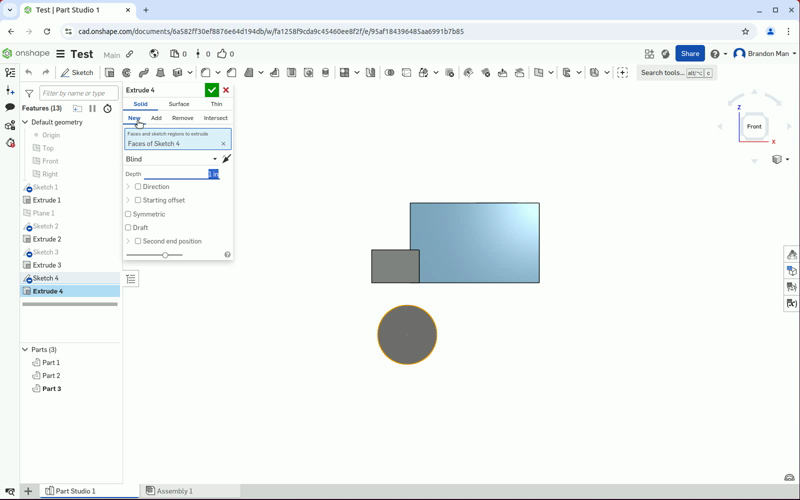
text(-6.74)
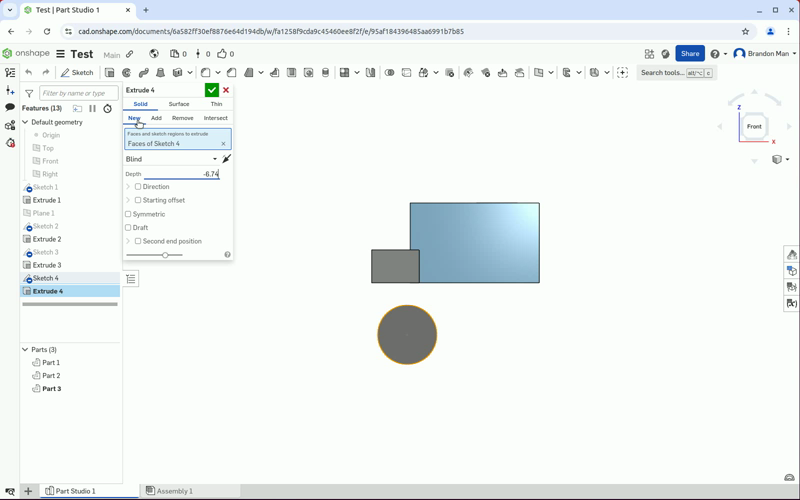
key(enter)
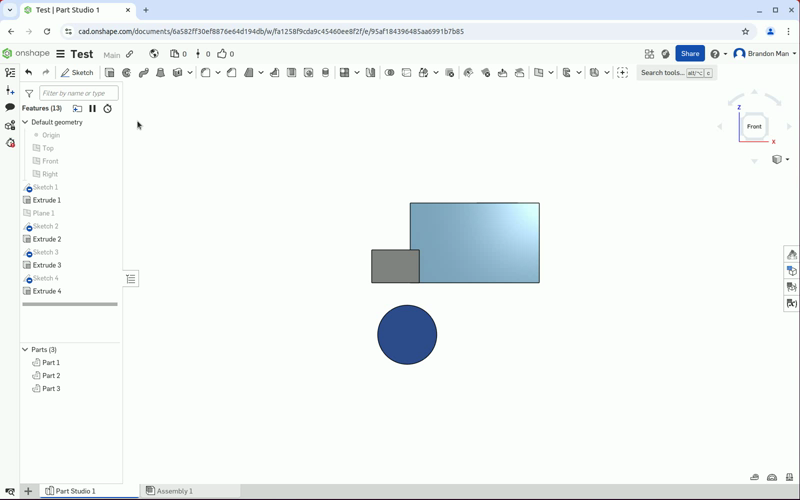
key(shift+h)
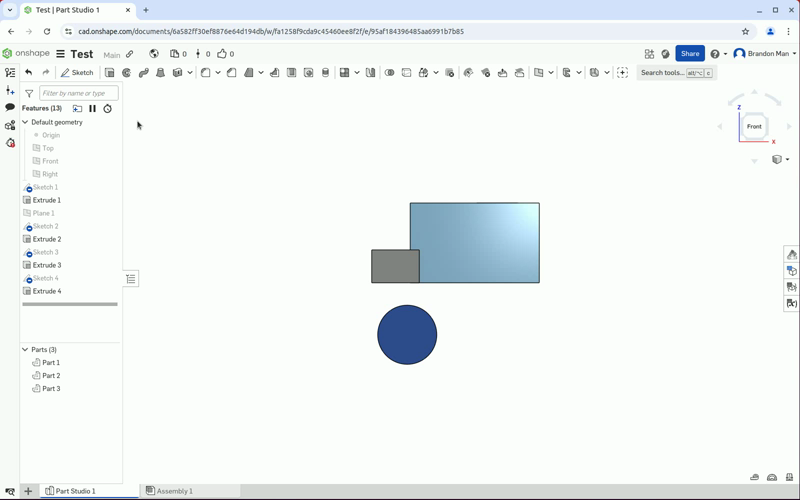
key(shift+h)
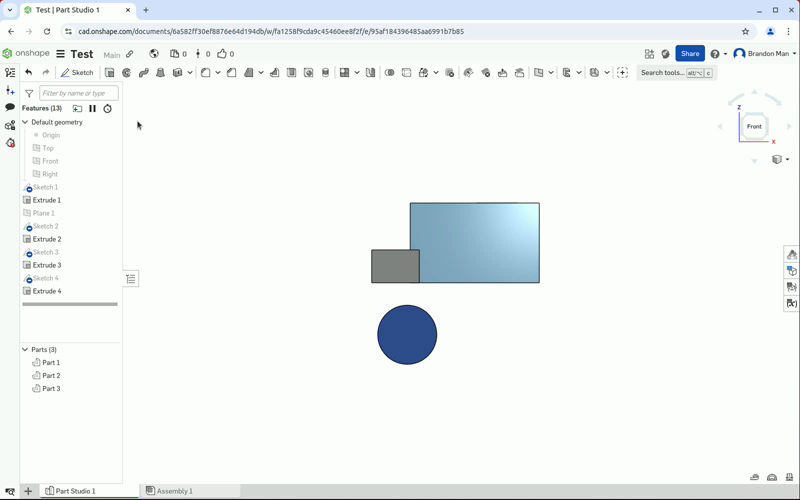
mouse_move(73, 189)
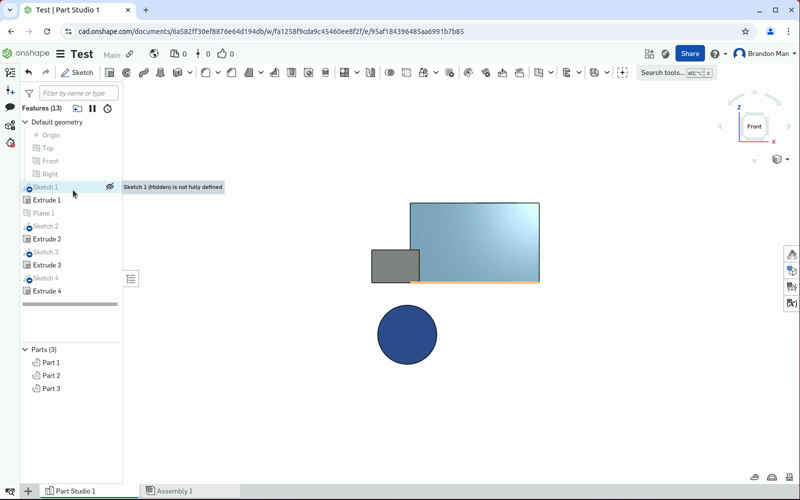
click(73, 189)
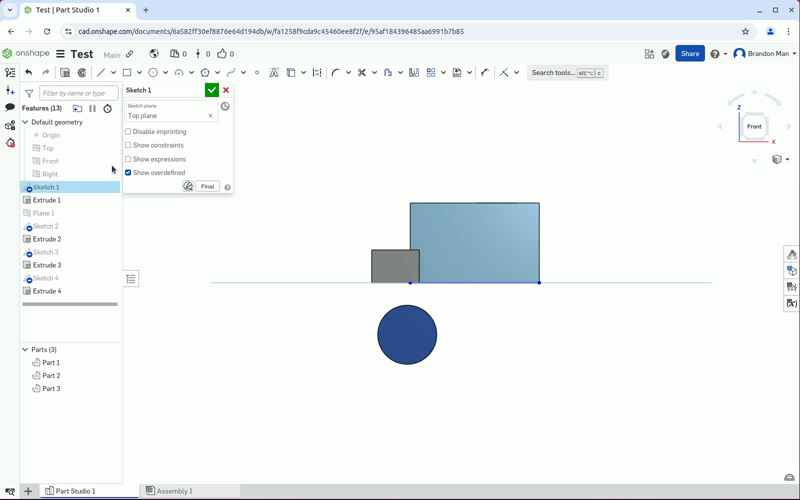
mouse_move(229, 92)
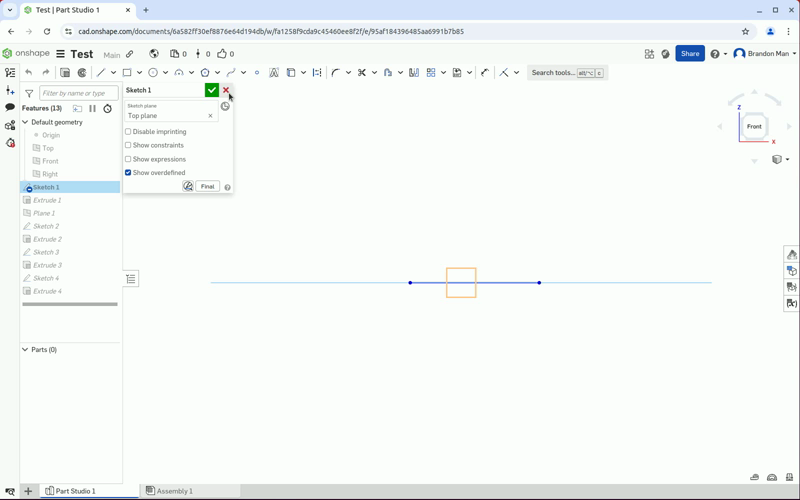
click(229, 92)
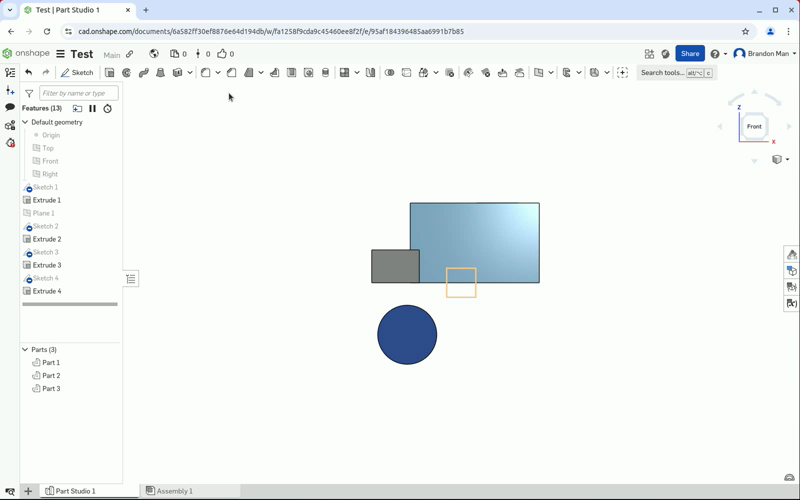
mouse_move(73, 352)
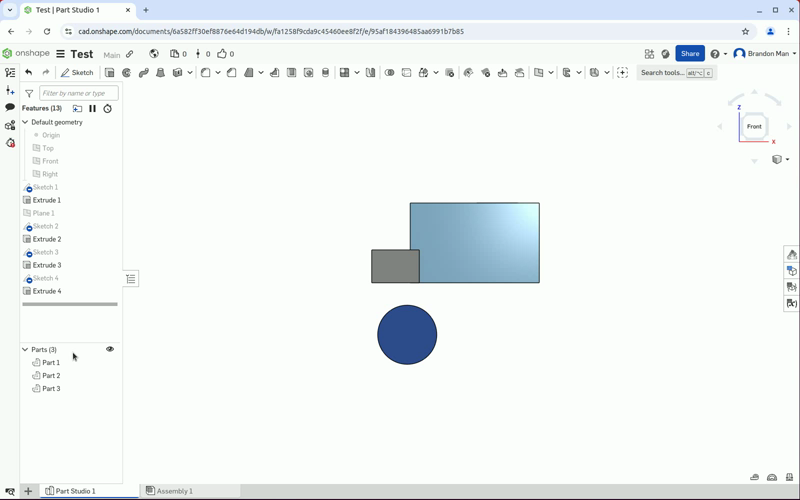
key(y)
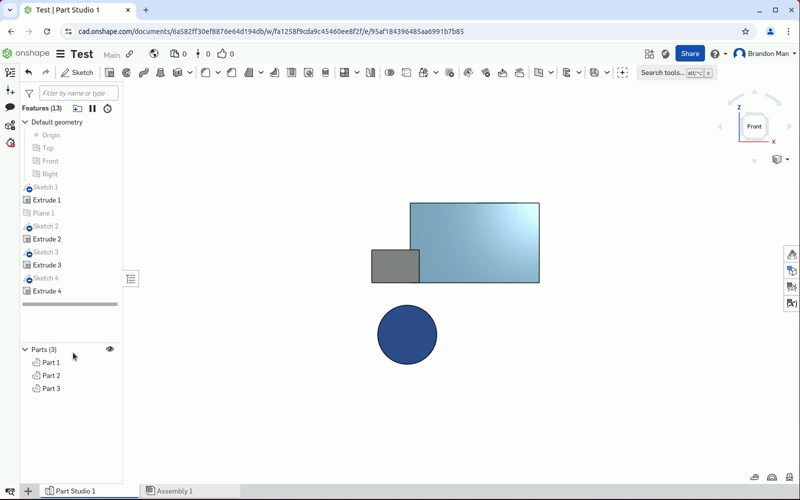
key(shift+p)
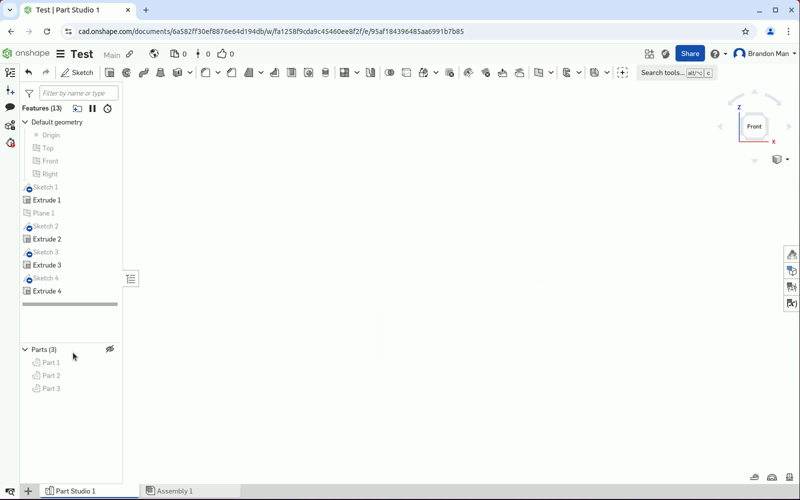
key(space)
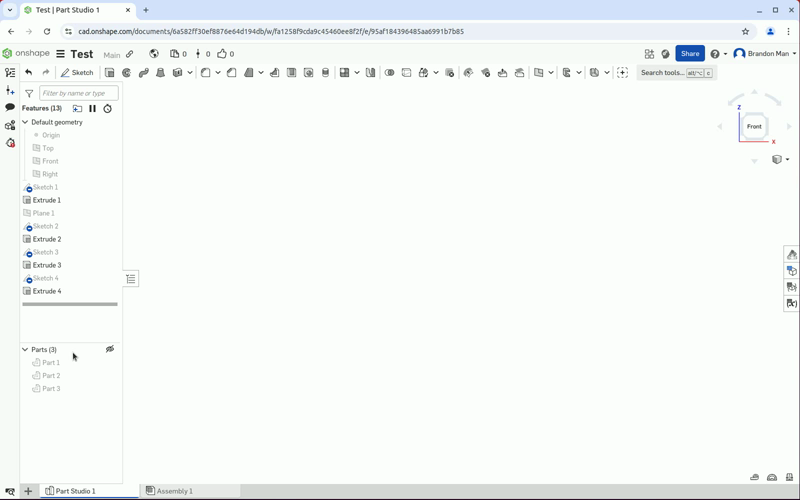
key_down(shift)
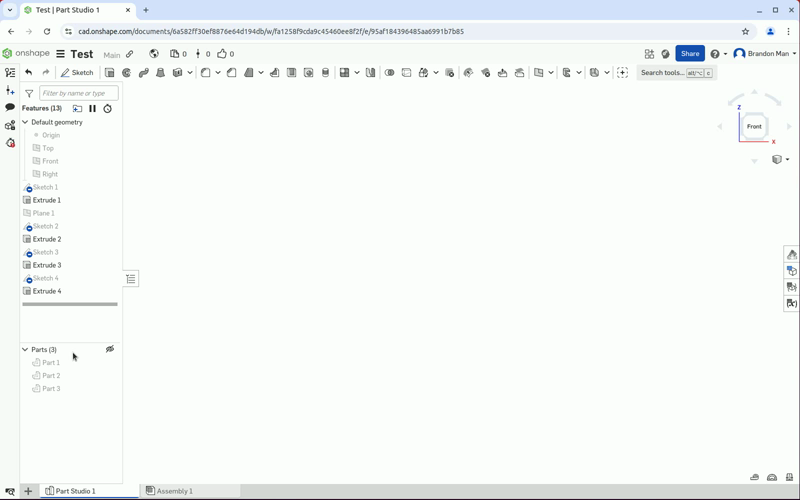
key(down)
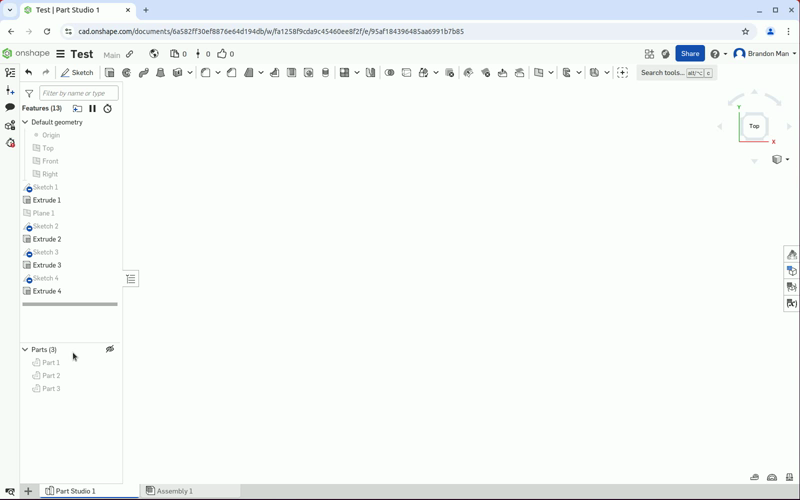
key_up(shift)
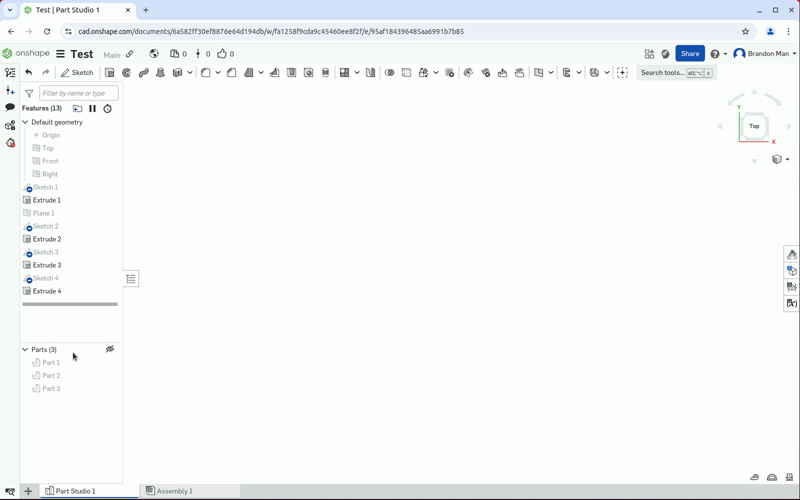
mouse_move(73, 352)
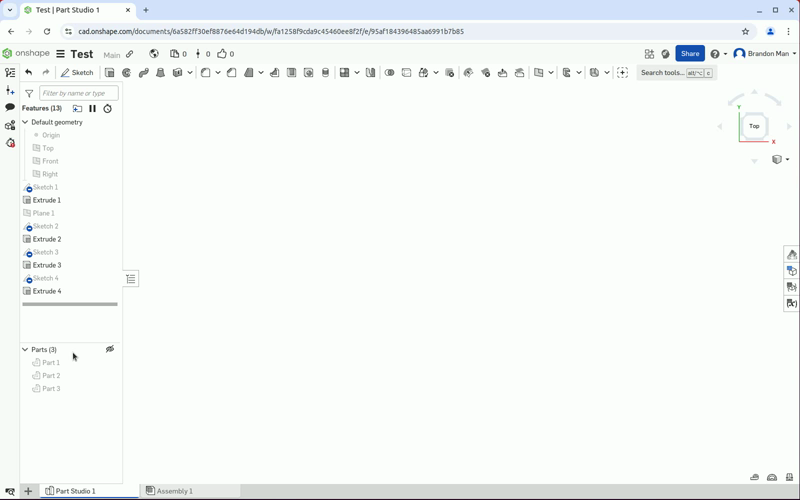
key(shift+y)
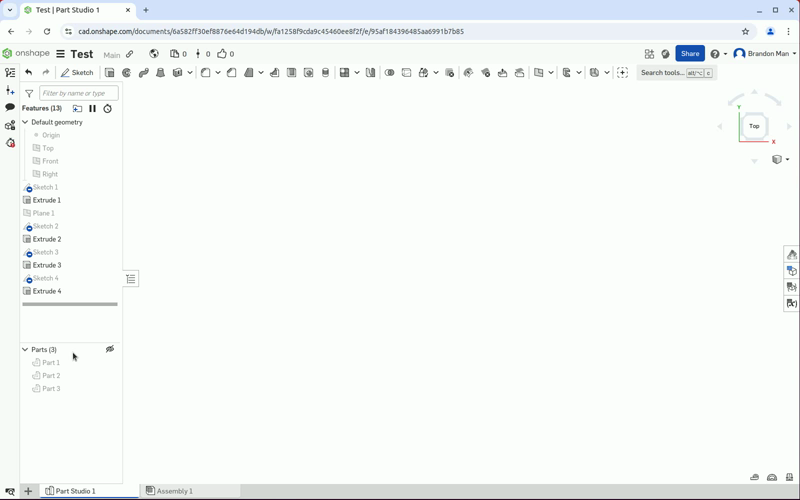
key(shift+s)
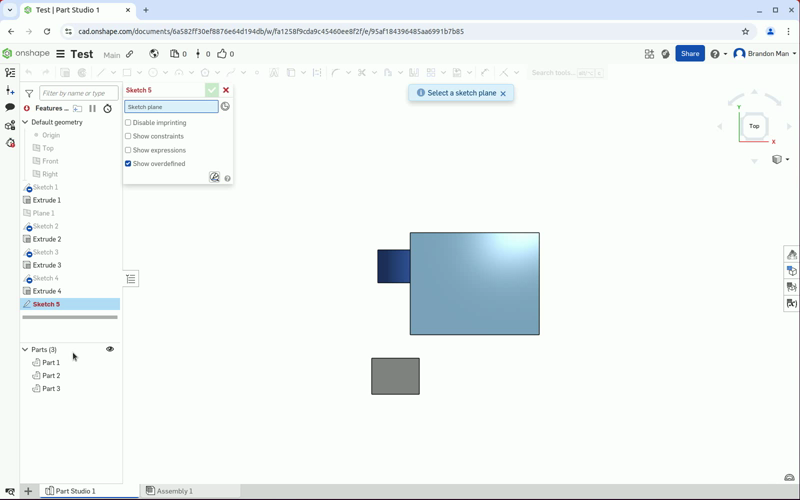
mouse_move(73, 215)
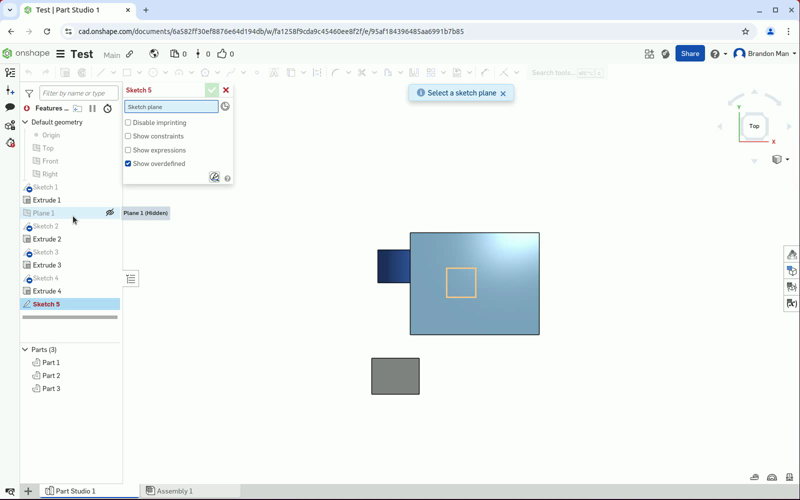
click(73, 215)
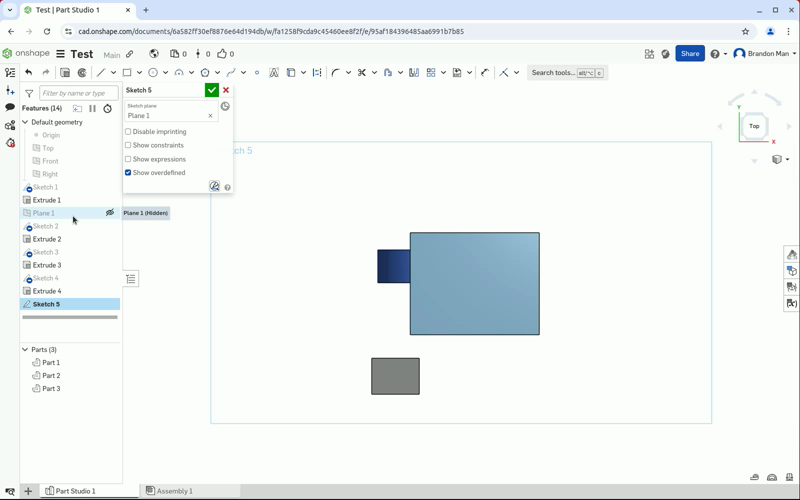
mouse_move(73, 352)
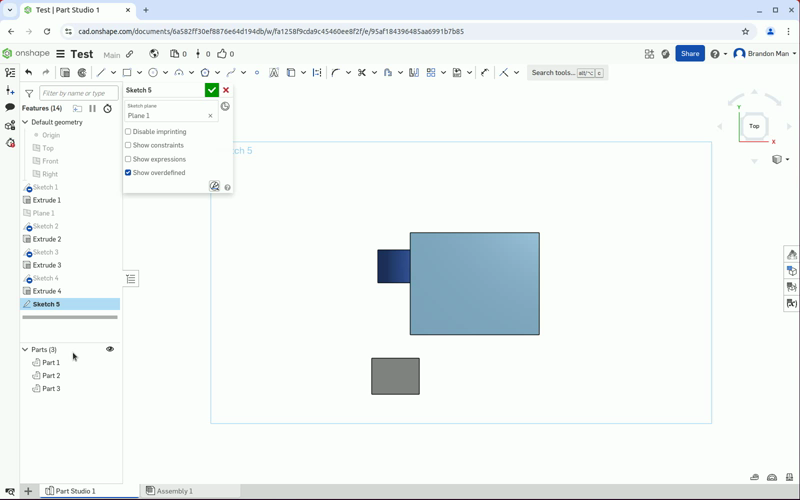
key(y)
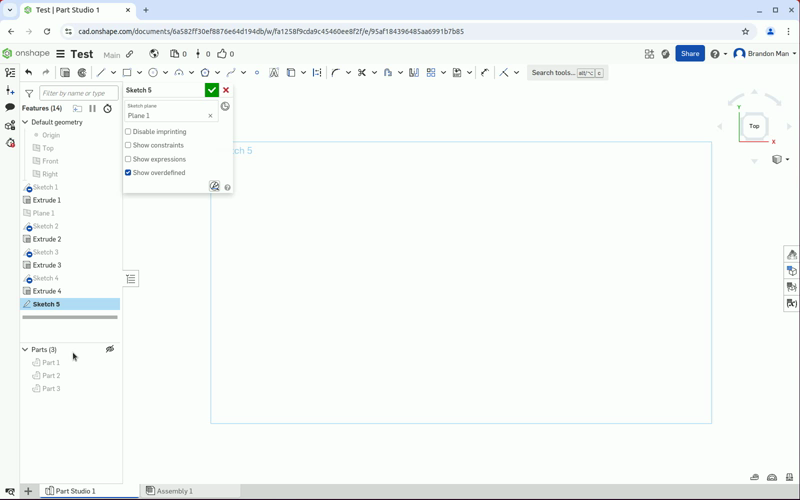
key(c)
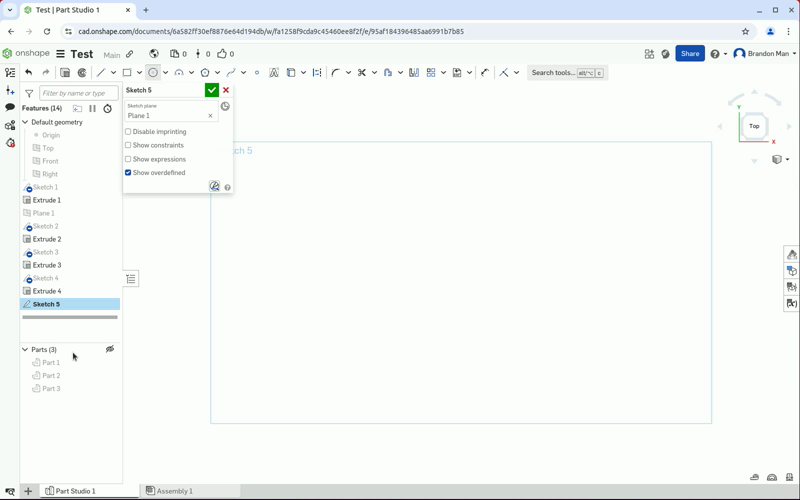
key_down(shift)
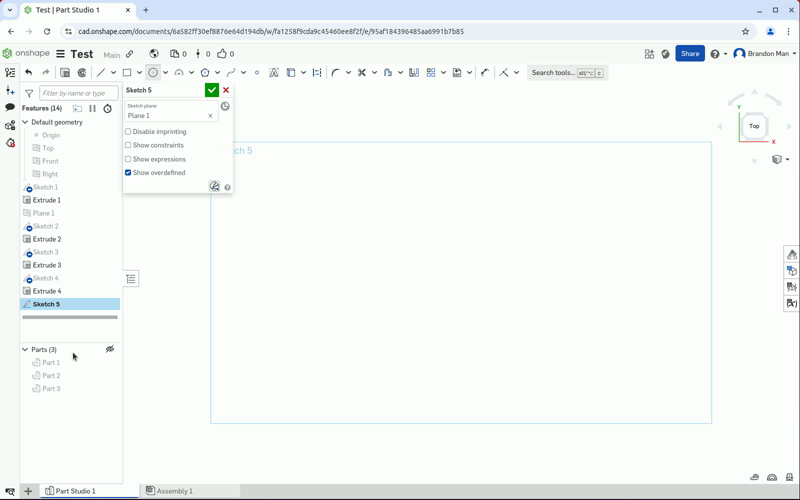
mouse_move(435, 271)
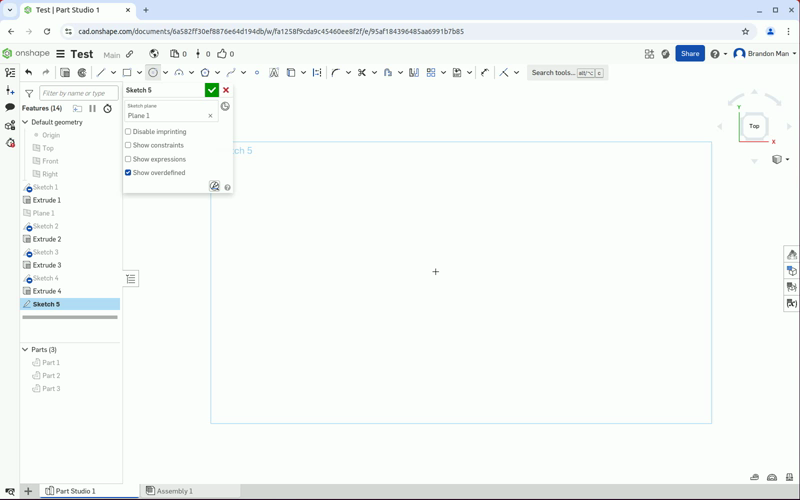
click(435, 271)
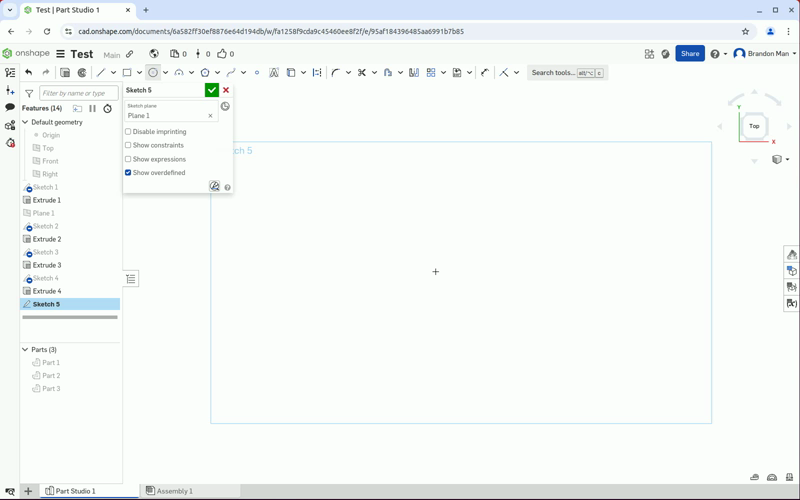
key_up(shift)
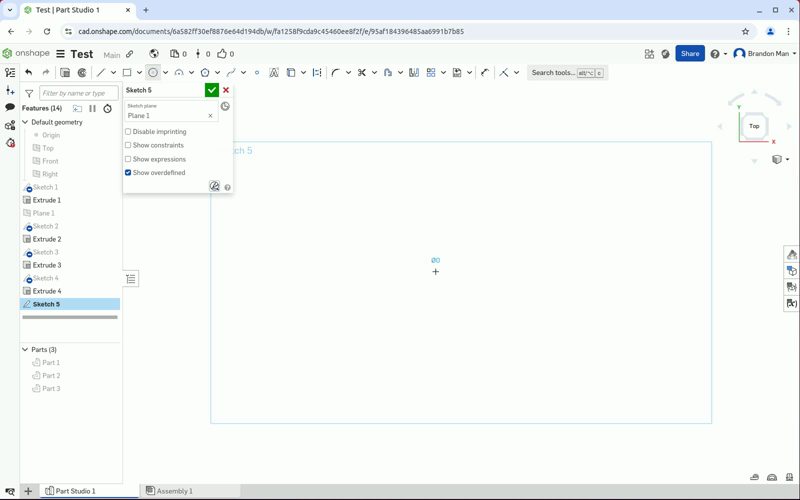
mouse_move(455, 271)
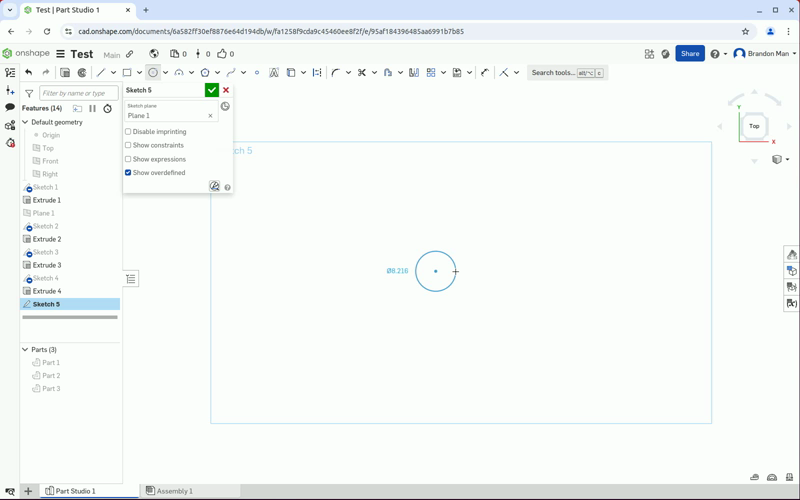
click(455, 271)
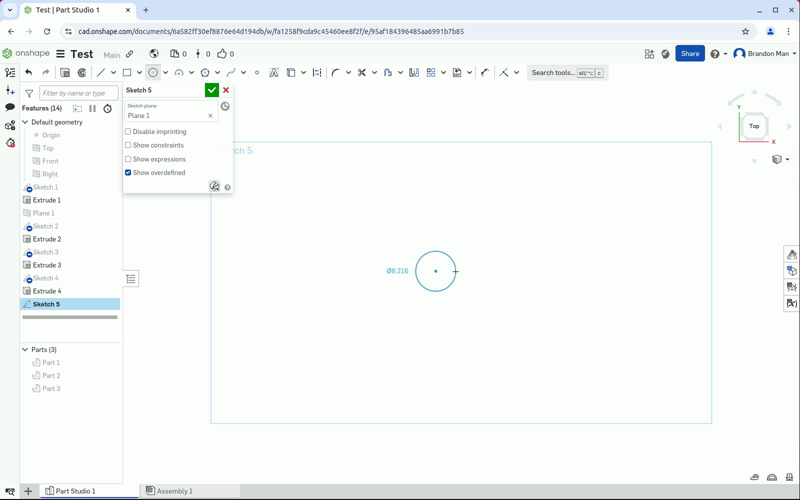
key(esc)
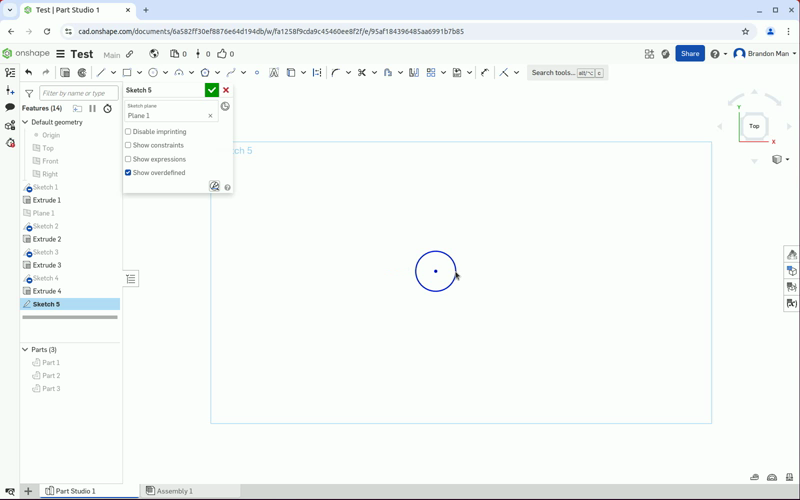
mouse_move(451, 266)
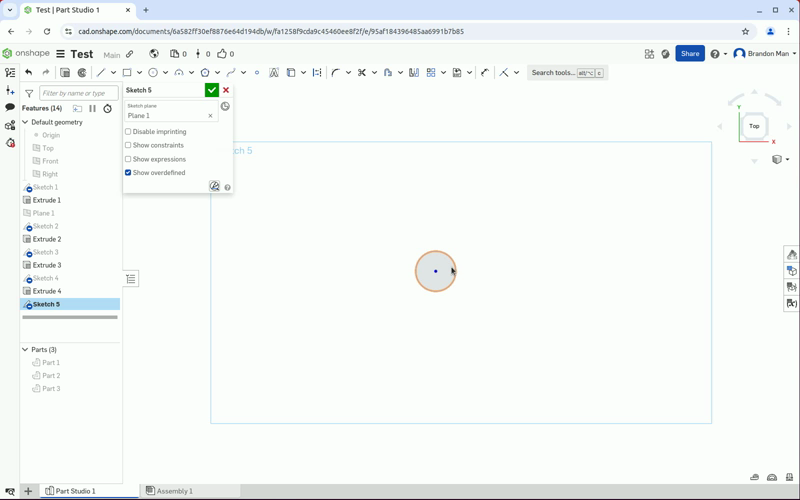
scroll(6)
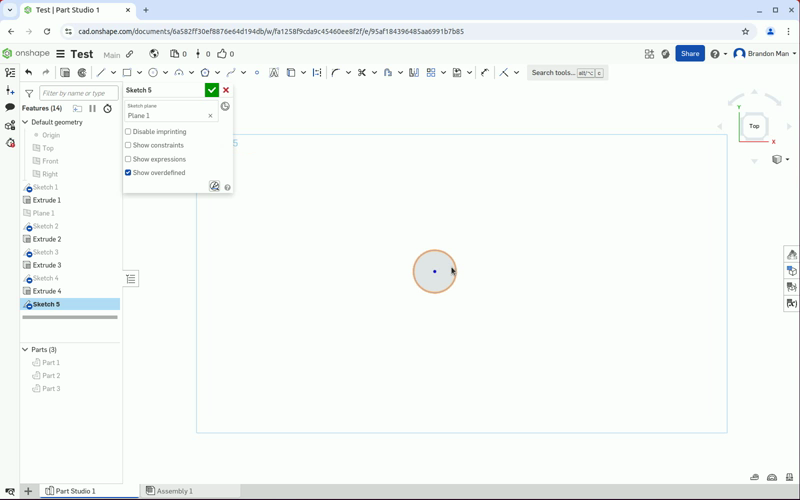
scroll(6)
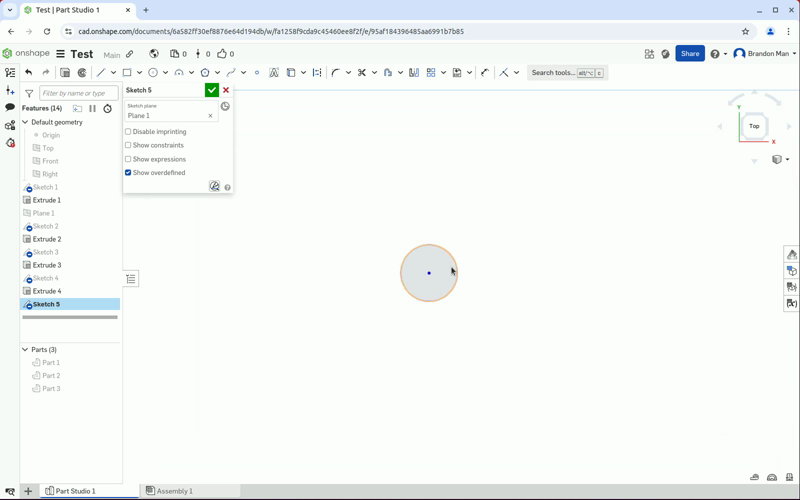
scroll(6)
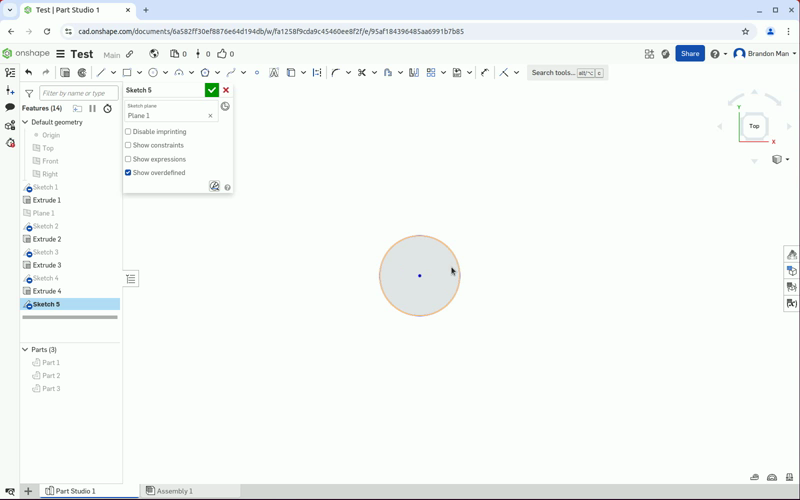
scroll(6)
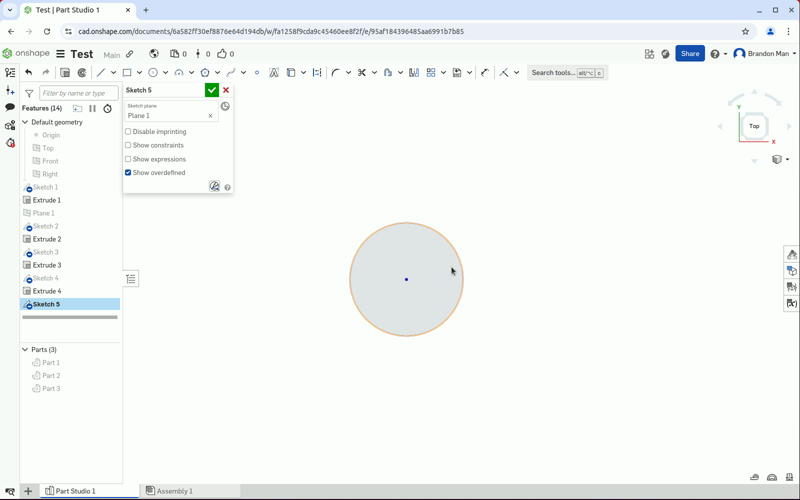
scroll(6)
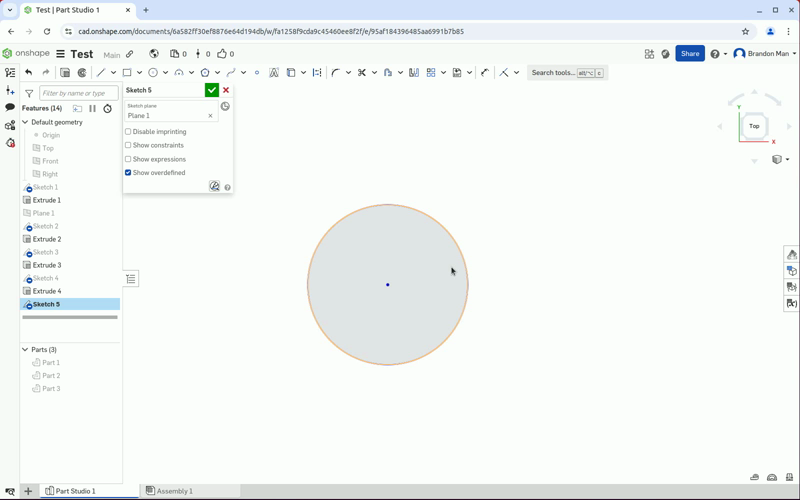
scroll(6)
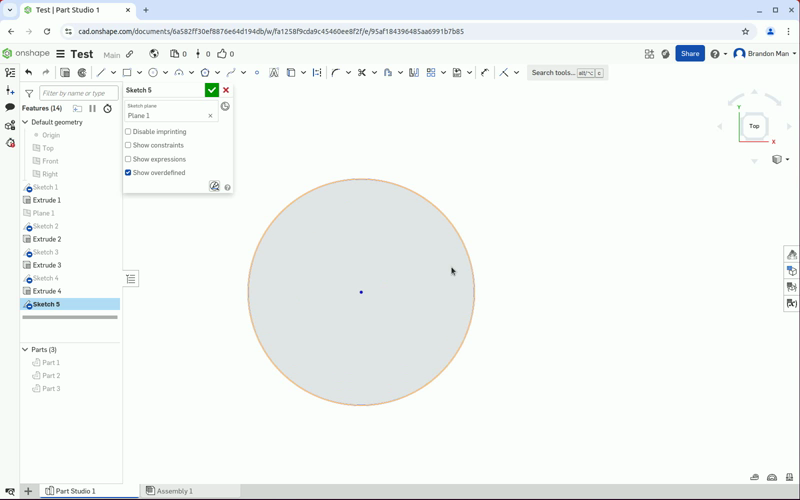
scroll(6)
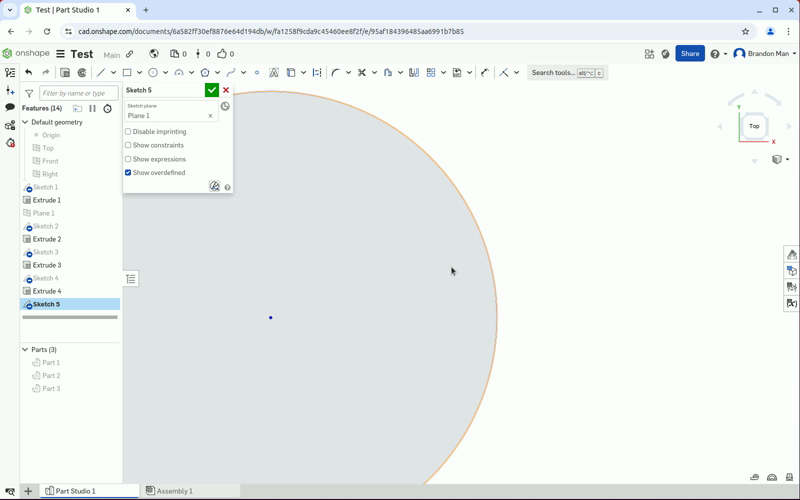
click(451, 266)
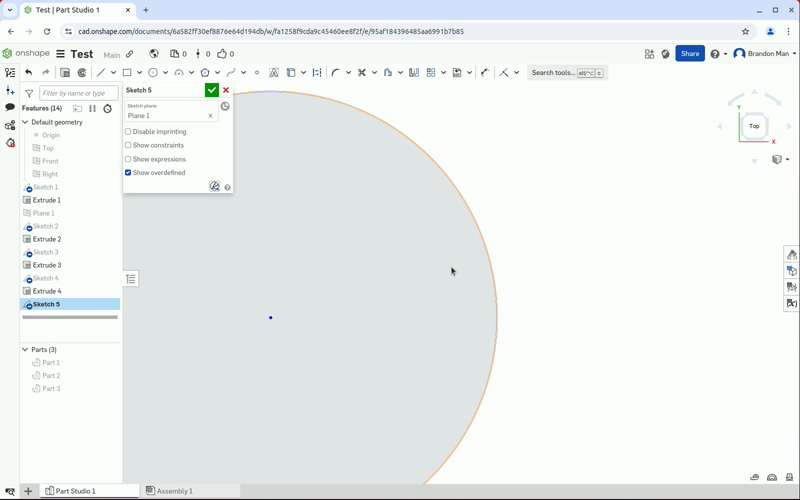
scroll(-6)
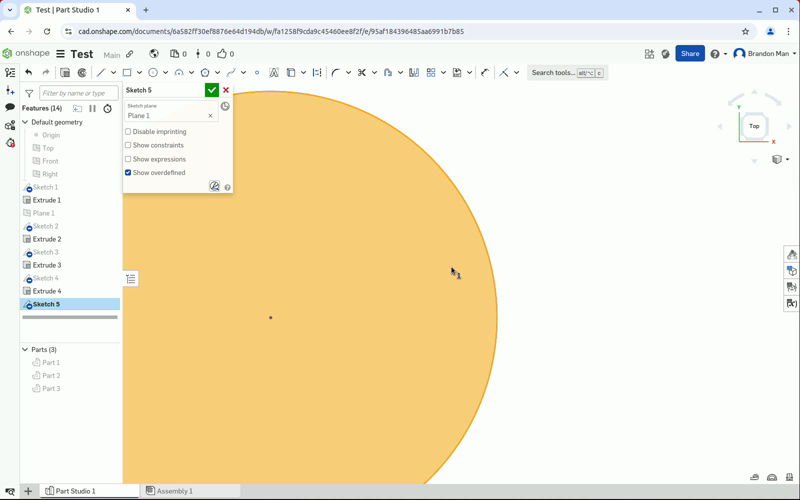
scroll(-6)
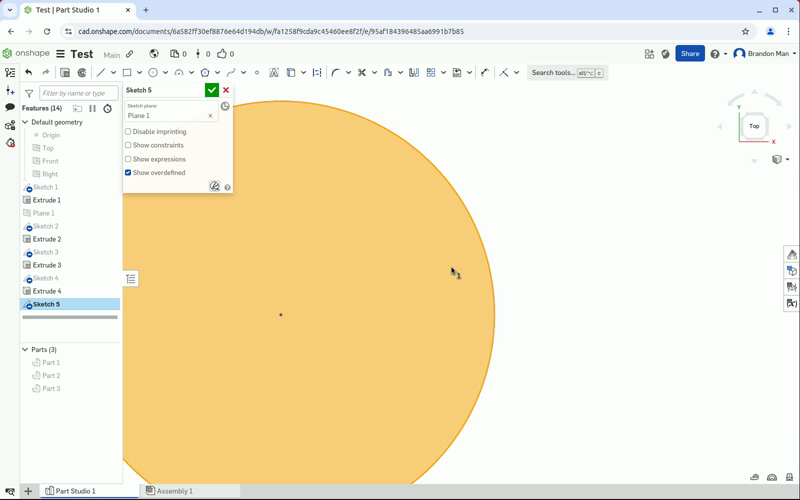
scroll(-6)
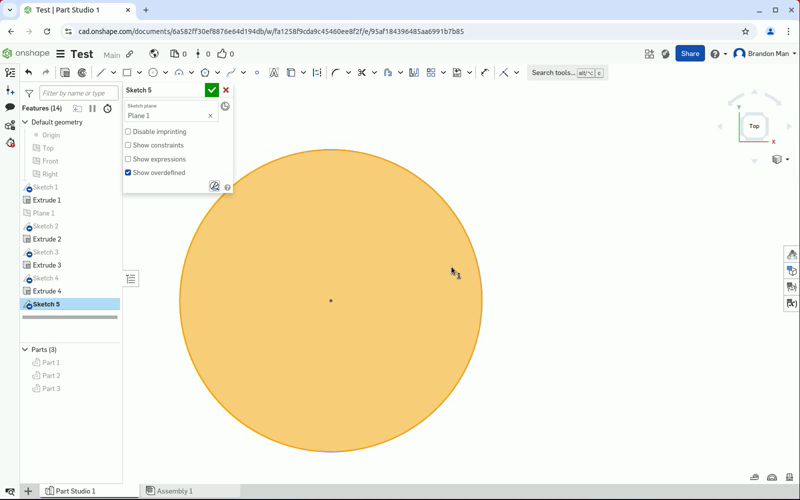
scroll(-6)
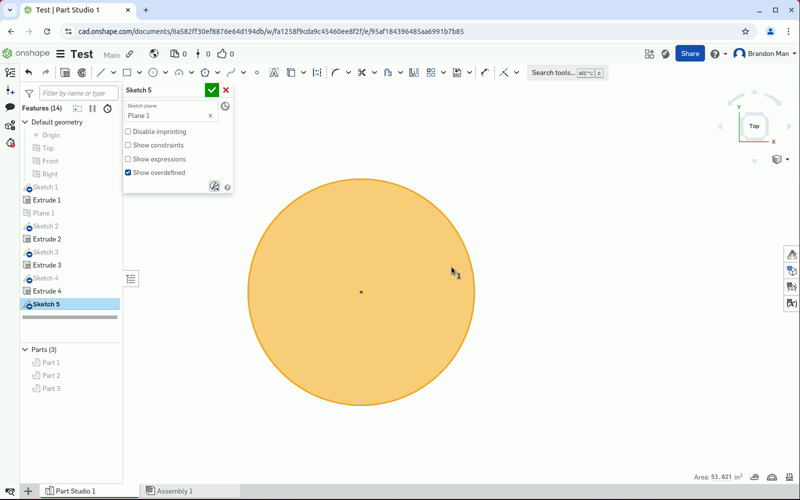
scroll(-6)
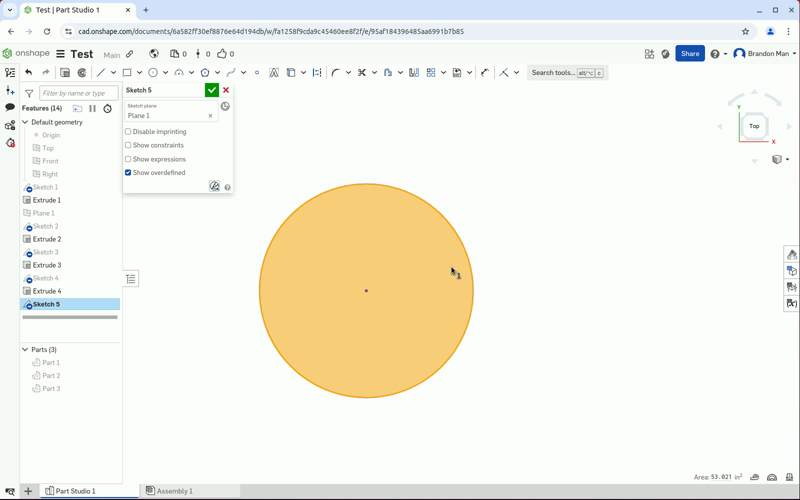
scroll(-6)
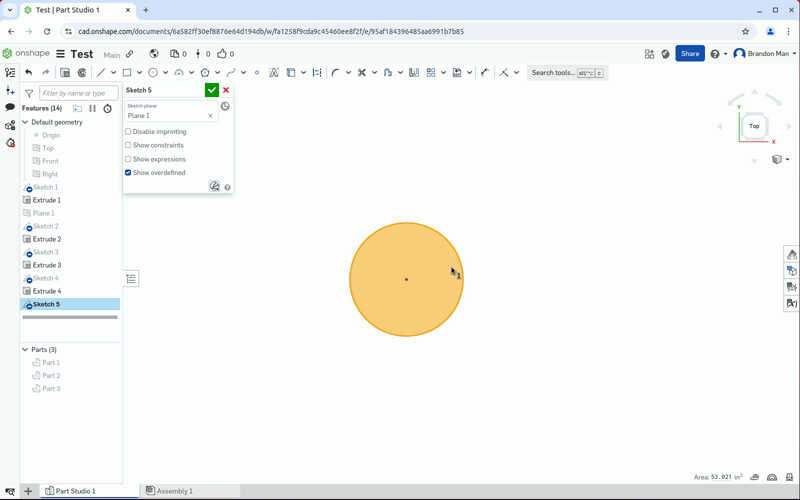
scroll(-6)
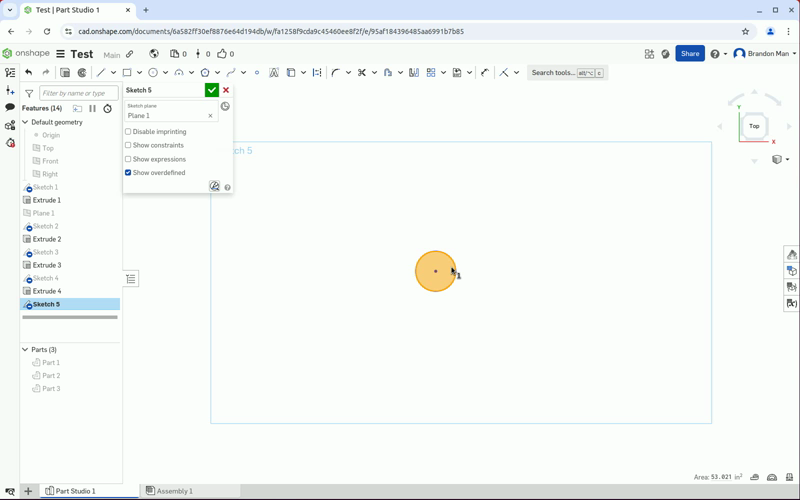
mouse_move(73, 352)
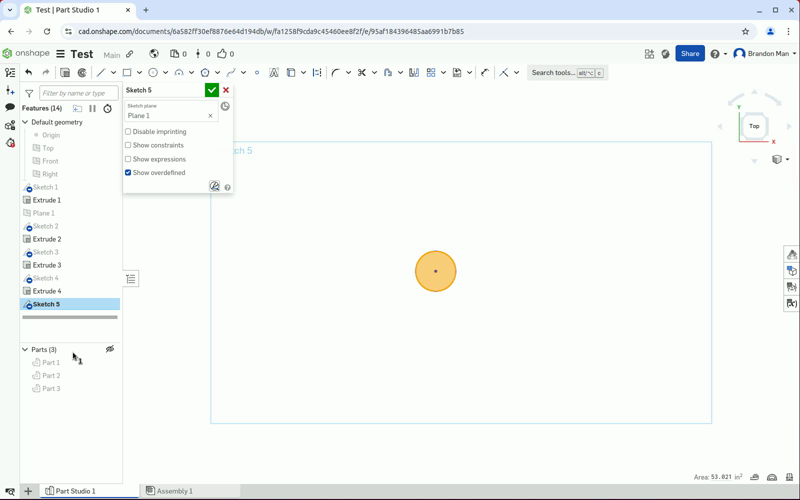
key(shift+y)
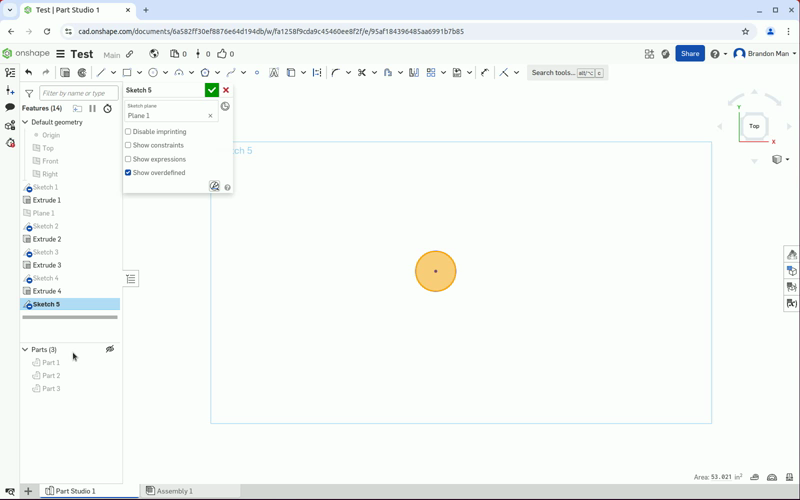
key(shift+e)
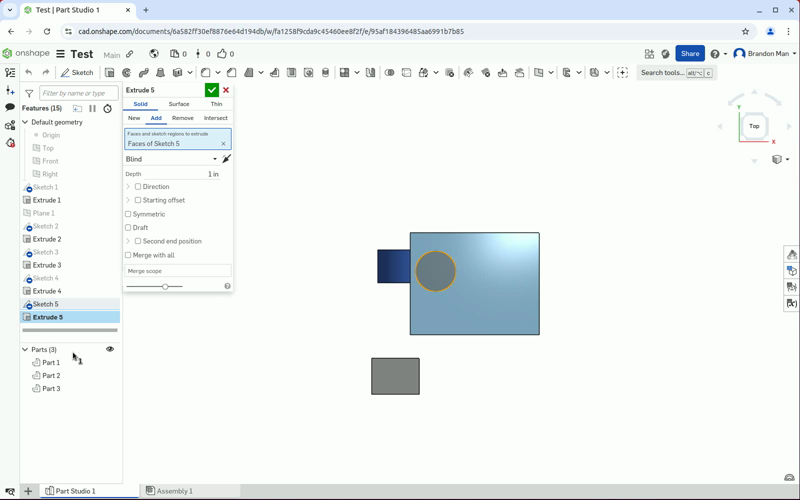
mouse_move(143, 106)
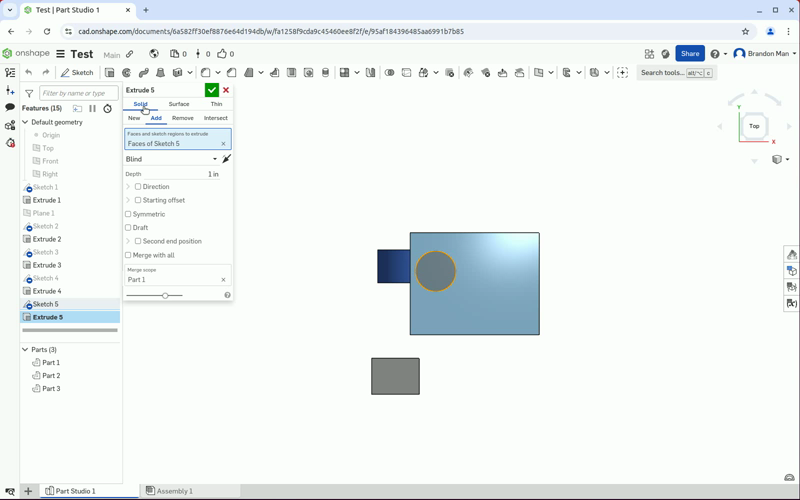
click(143, 106)
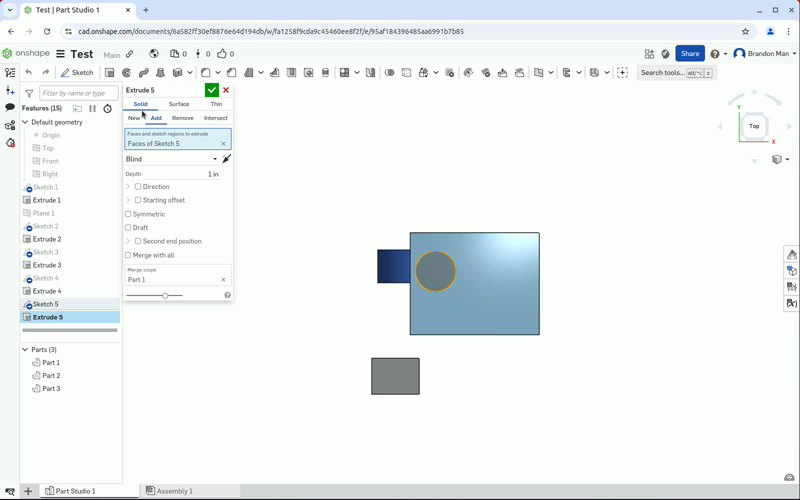
mouse_move(137, 120)
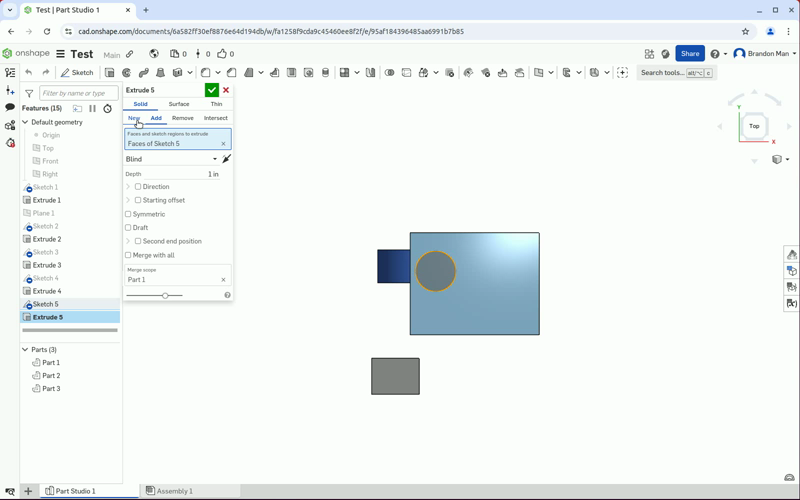
click(137, 120)
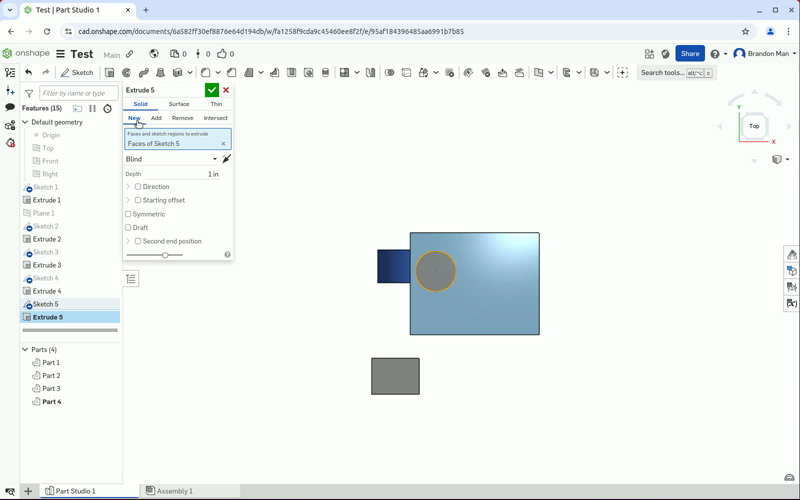
key(tab, 4)
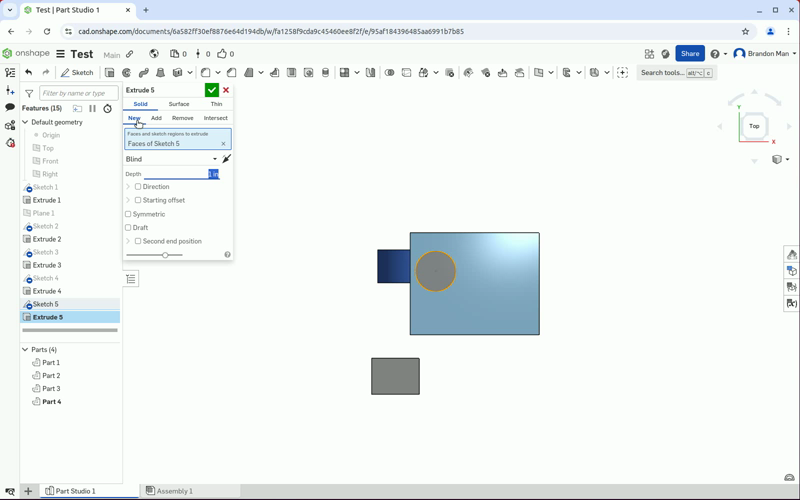
text(6.74)
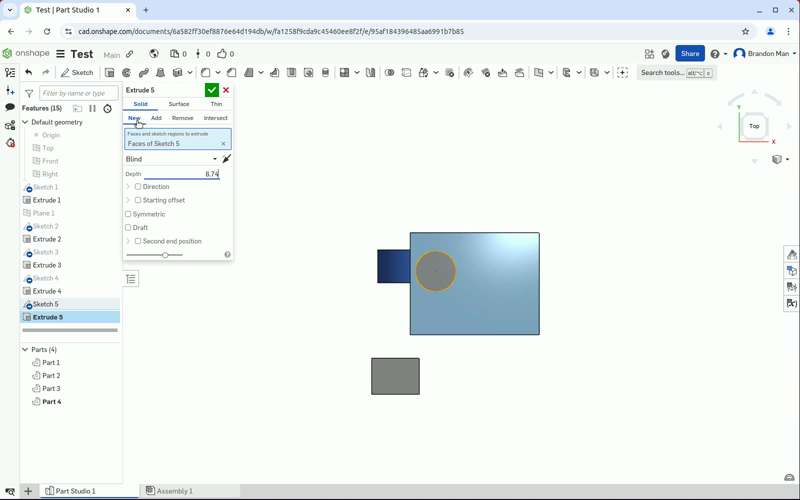
key(enter)
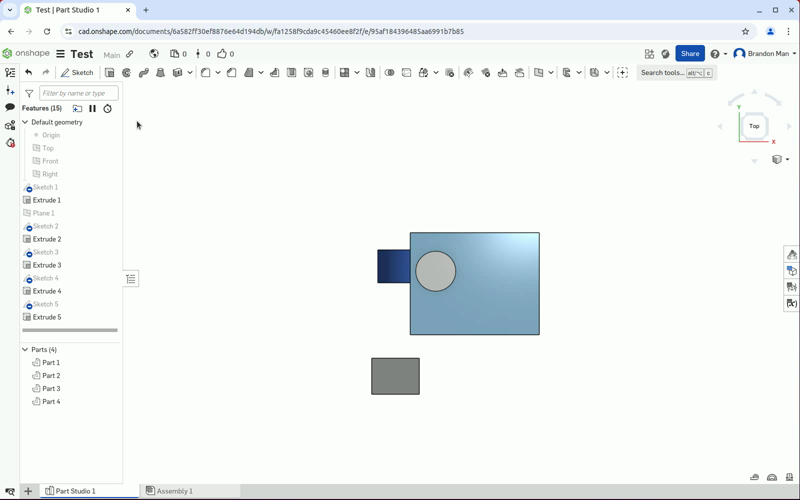
key(shift+h)
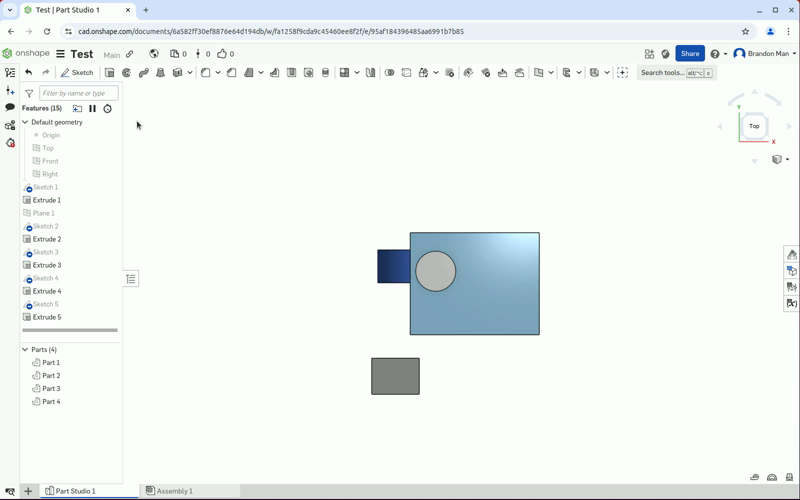
key(shift+h)
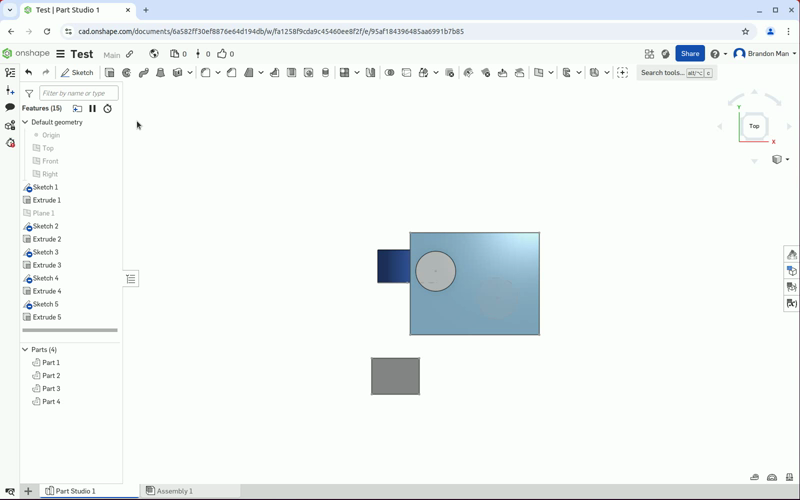
key(shift+7)
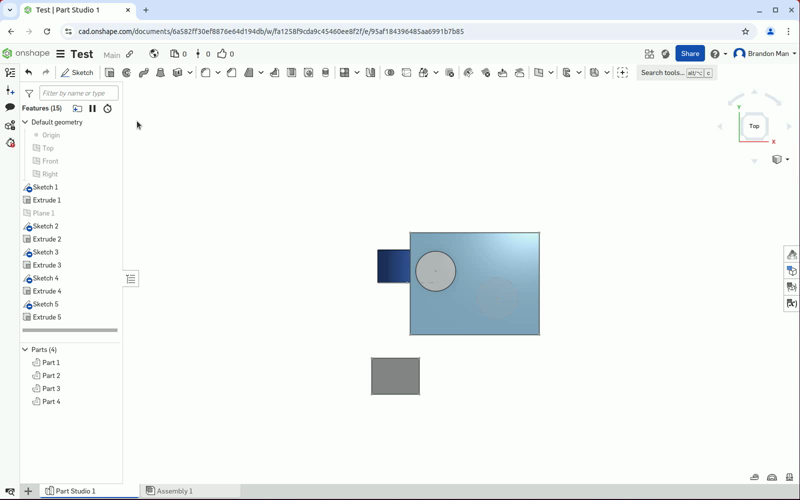
key(up, 3)
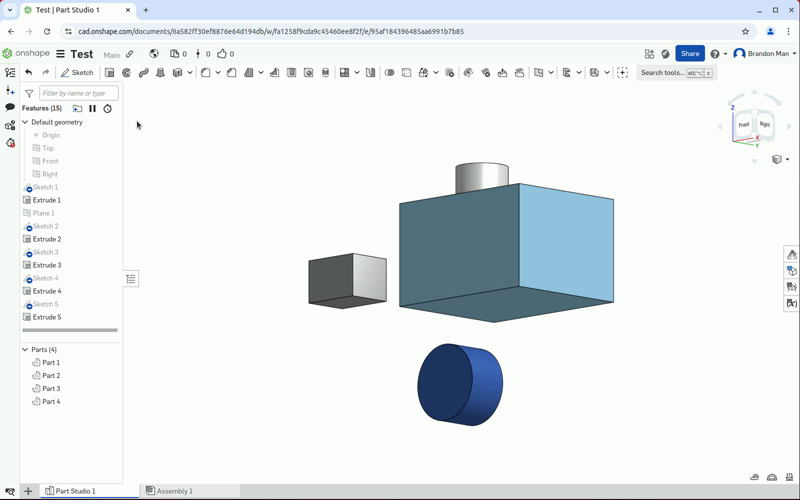
key(left, 3)
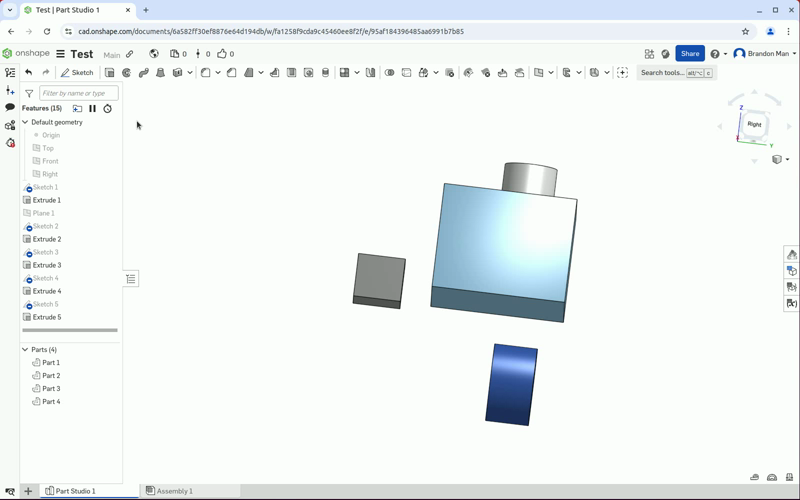
key(right, 3)
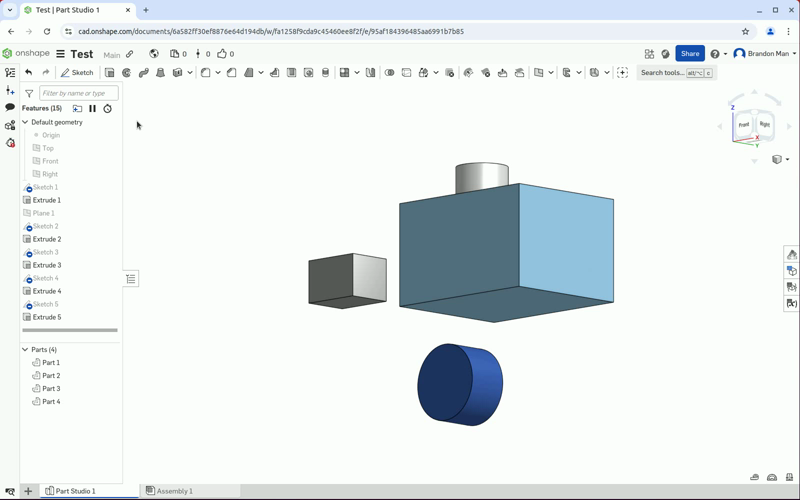
key(down, 3)
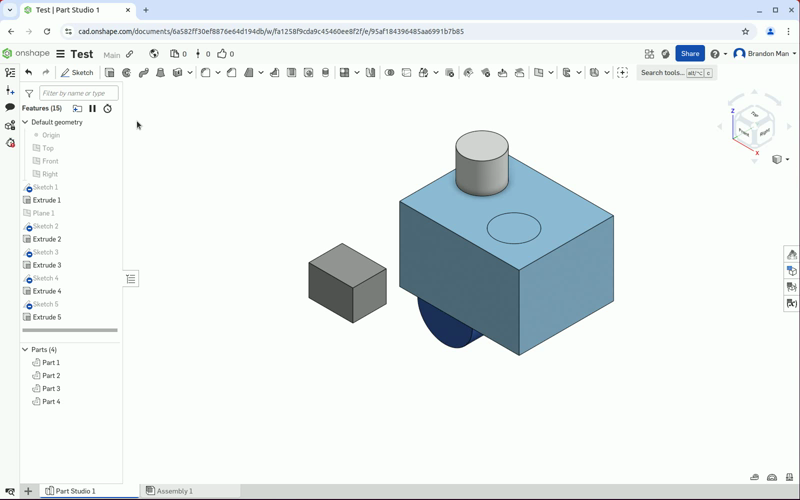
mouse_move(73, 189)
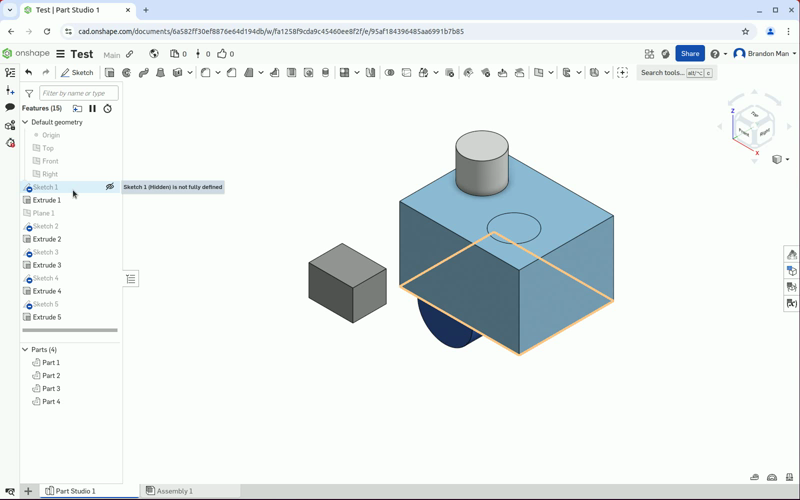
click(73, 189)